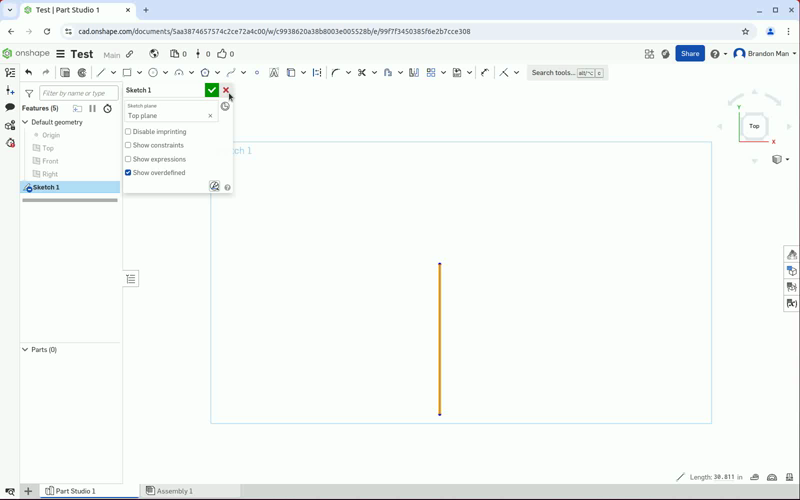
key(shift+h)
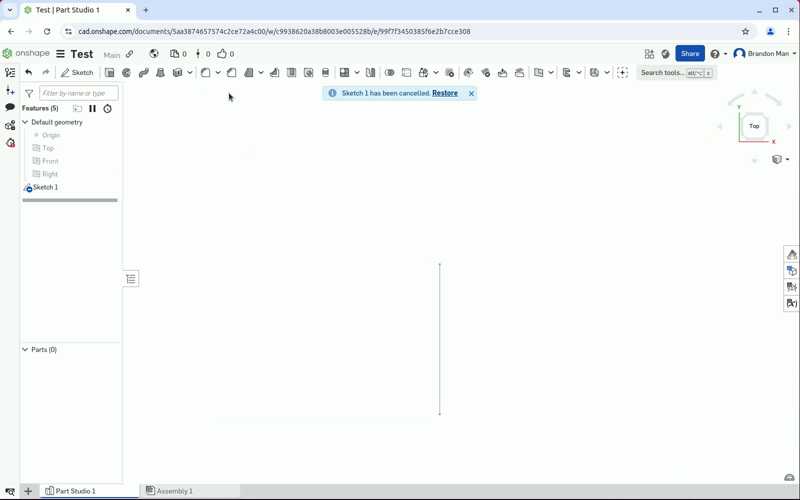
key(shift+s)
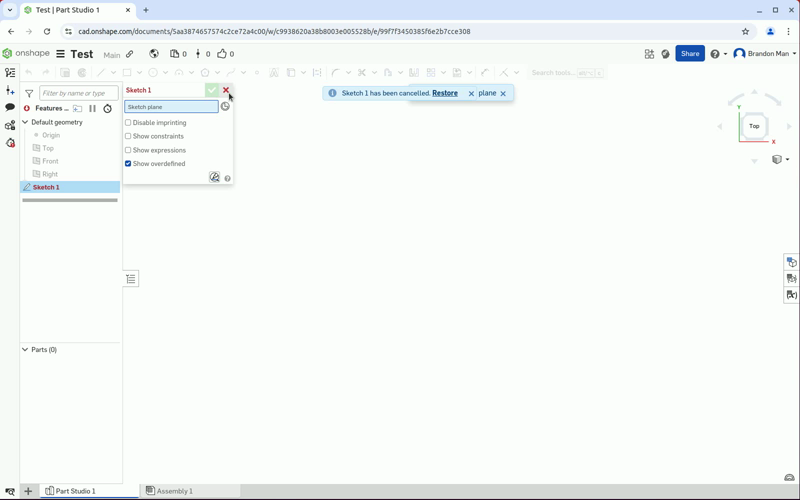
mouse_move(73, 150)
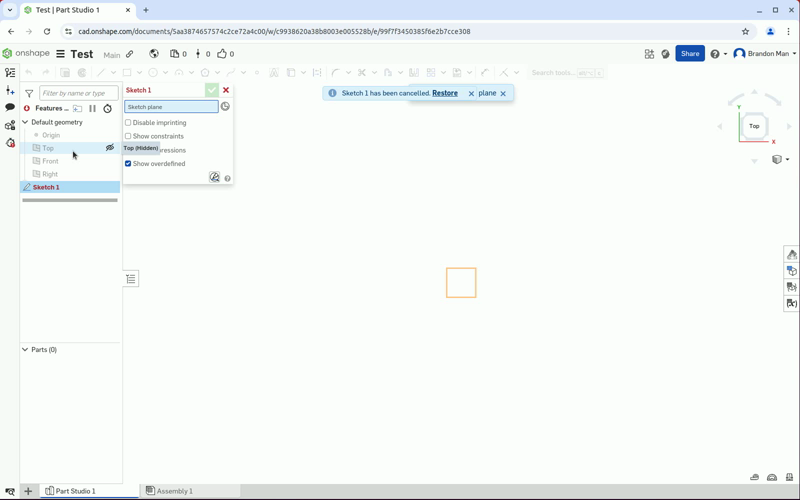
click(73, 150)
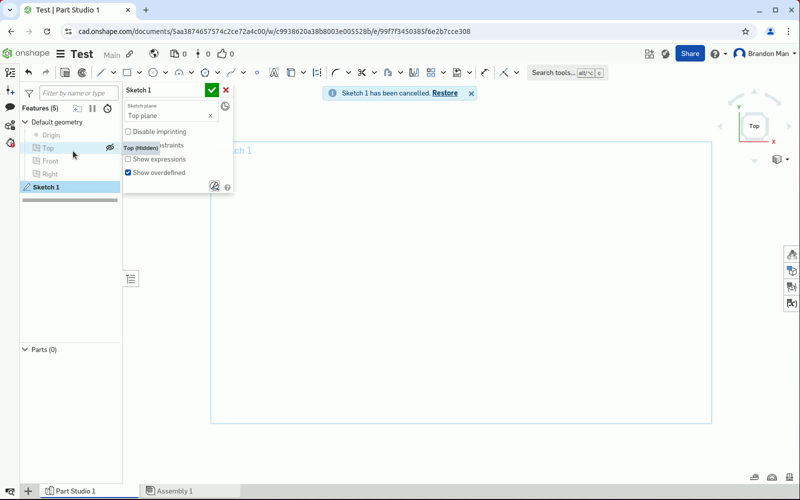
mouse_move(73, 352)
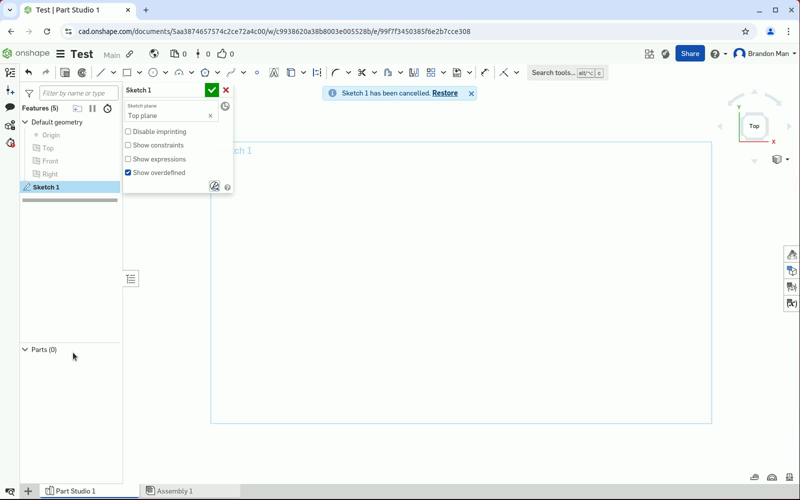
key(y)
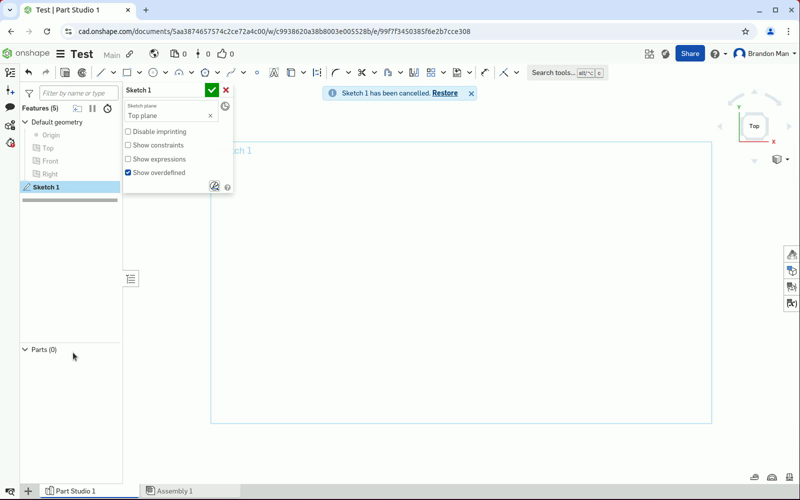
key(l)
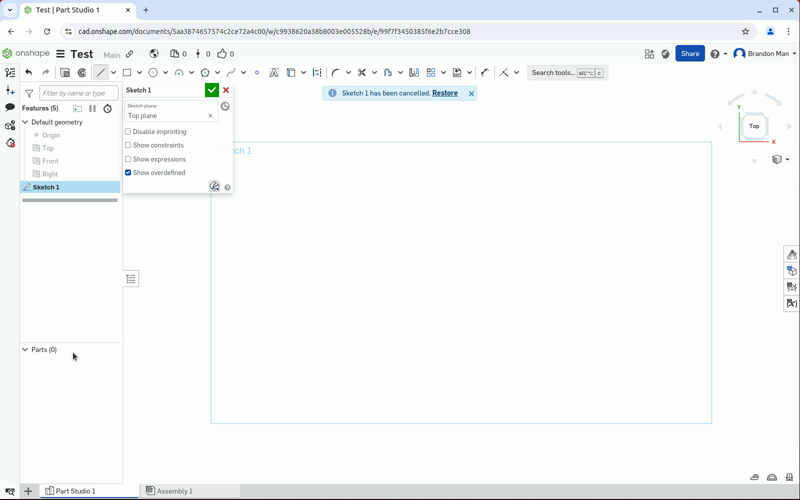
key_down(shift)
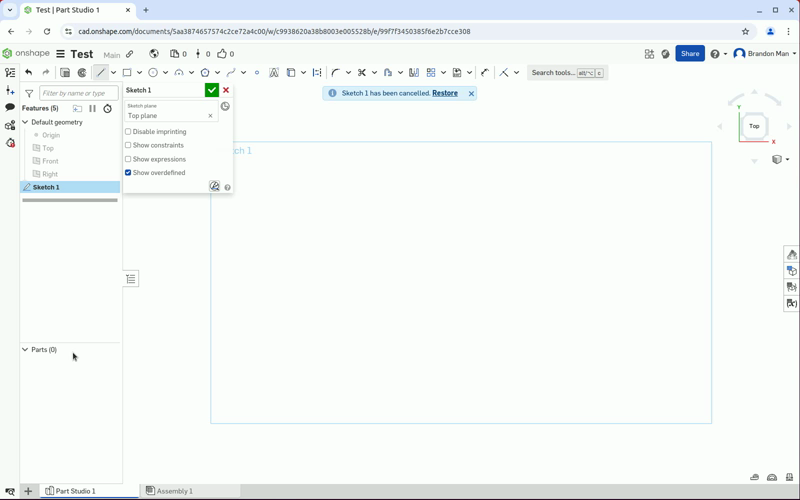
mouse_move(355, 367)
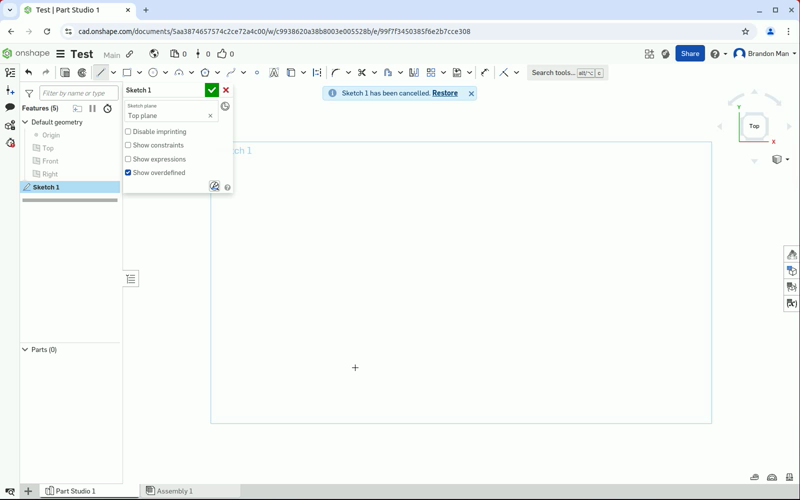
click(355, 367)
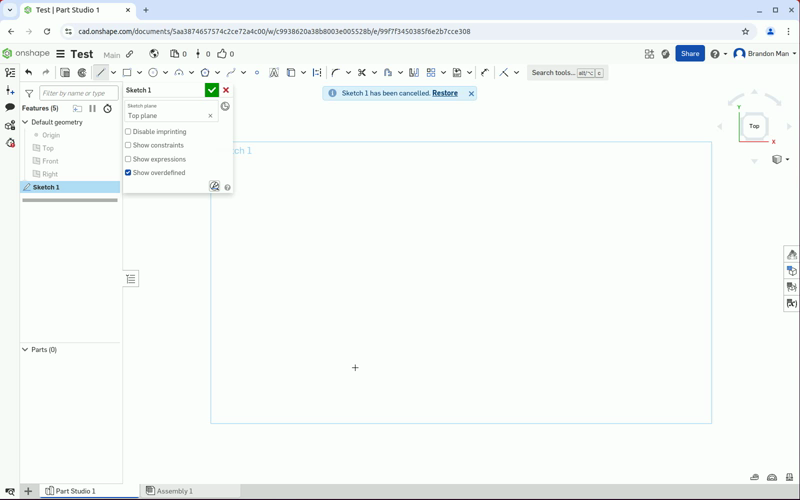
key_up(shift)
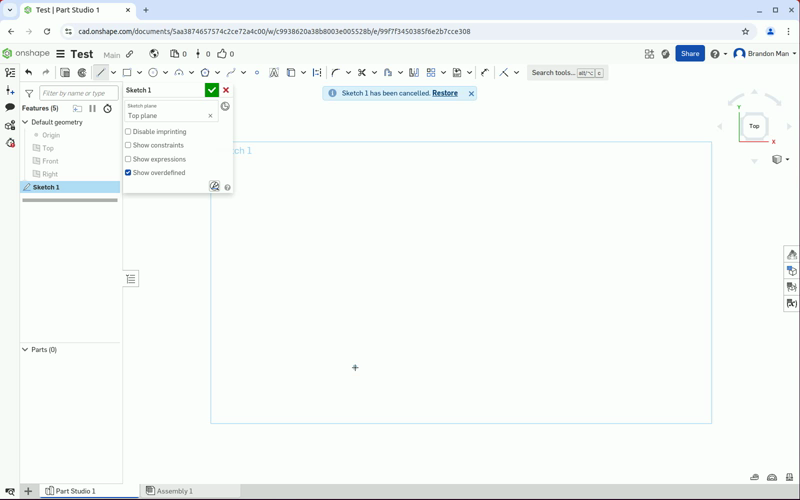
key_down(shift)
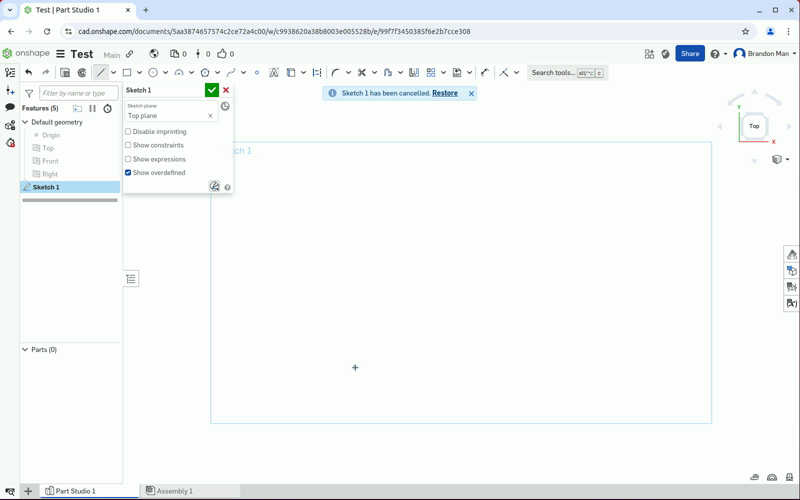
mouse_move(385, 367)
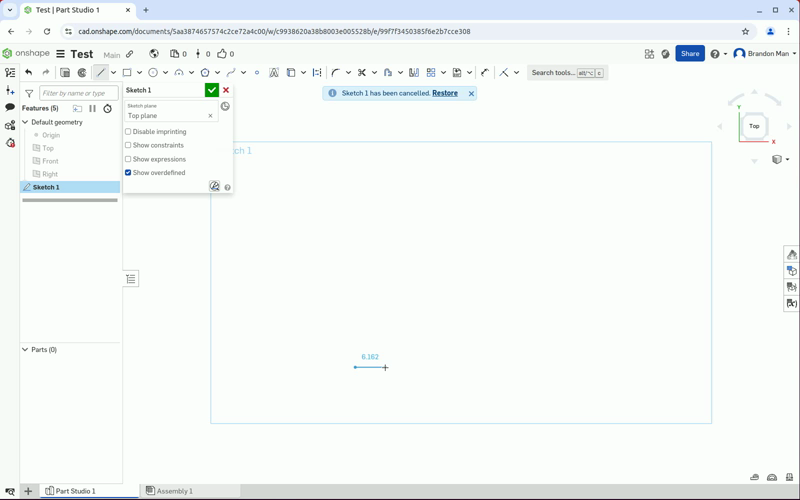
mouse_move(383, 335)
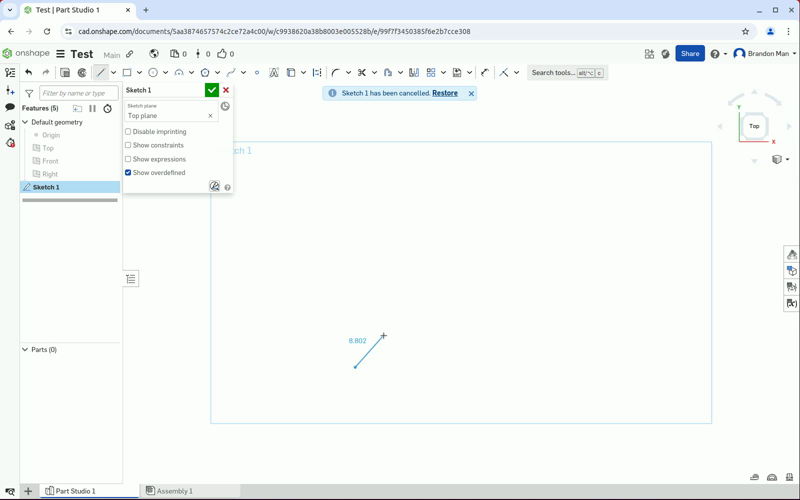
click(383, 335)
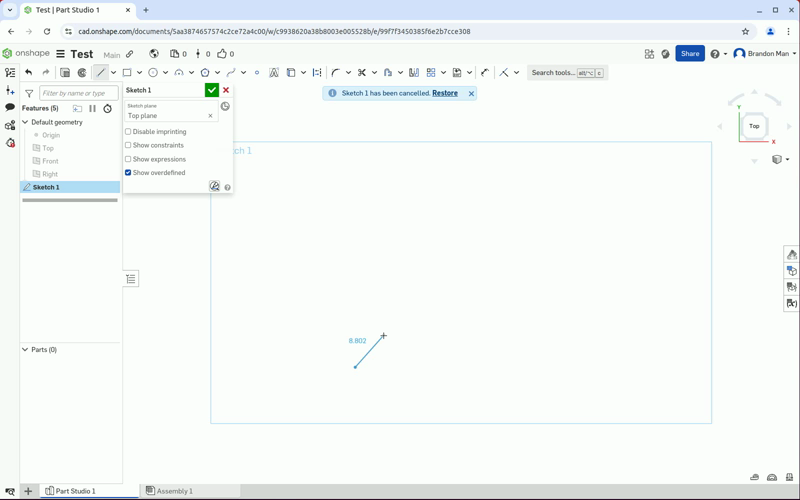
key_up(shift)
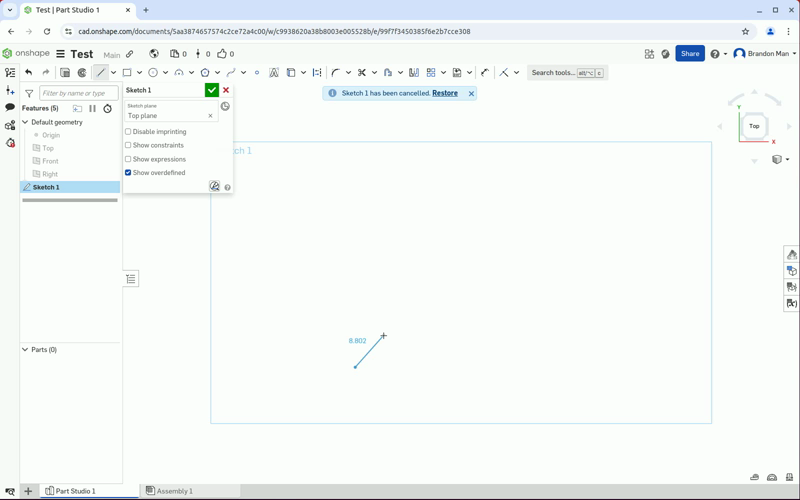
key(esc)
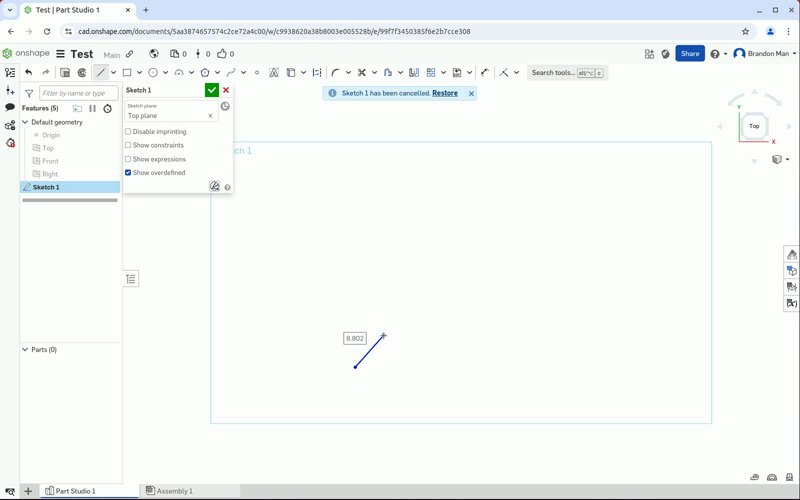
key(a)
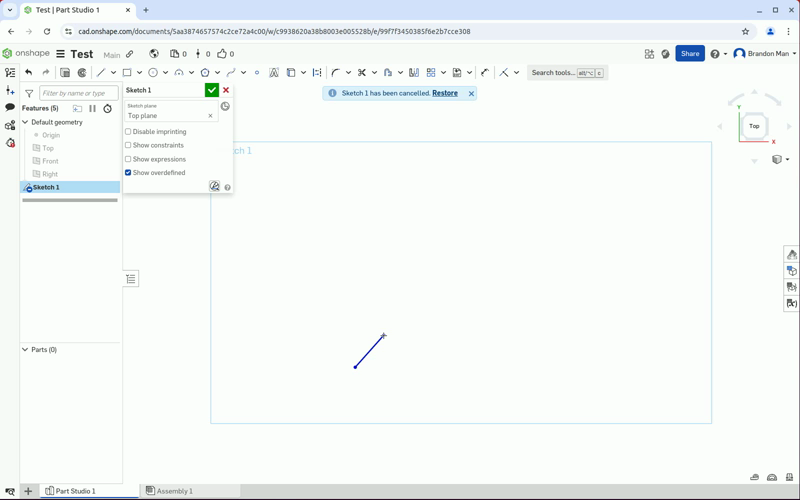
mouse_move(383, 335)
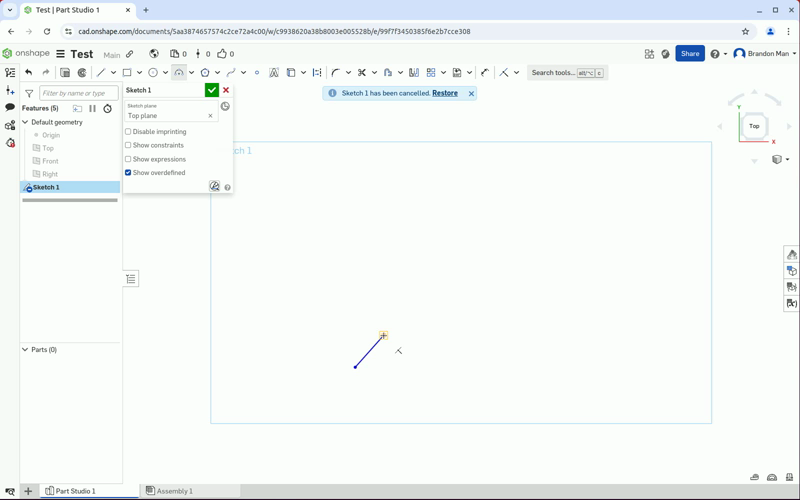
click(383, 335)
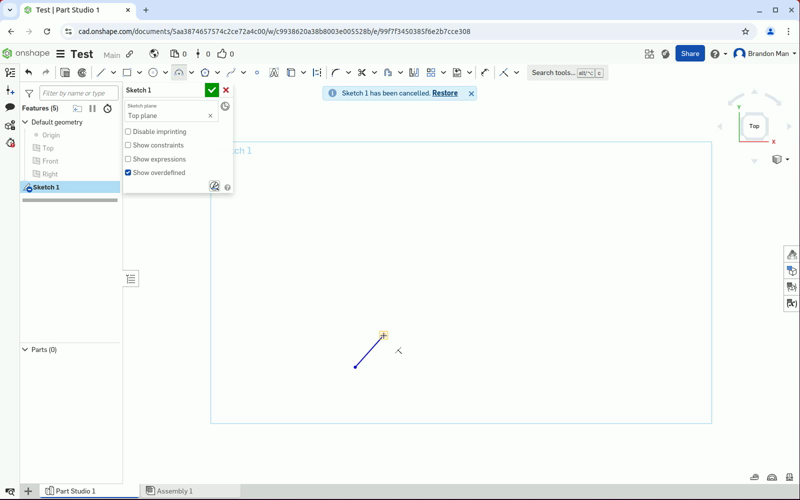
key_down(shift)
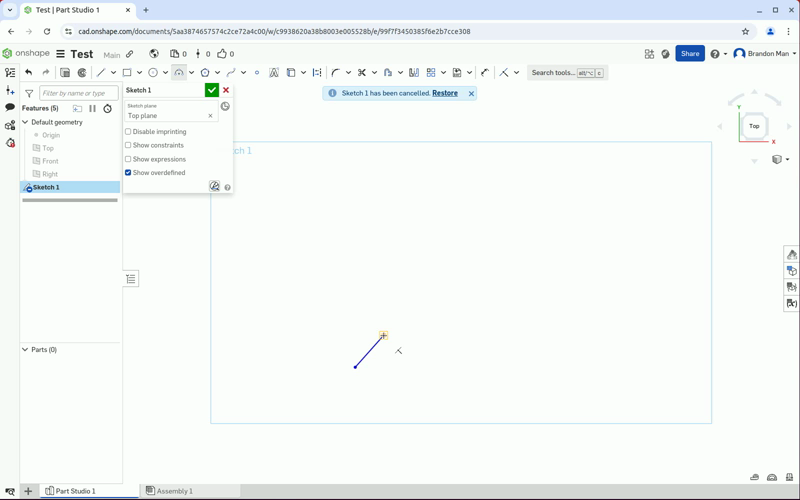
mouse_move(379, 305)
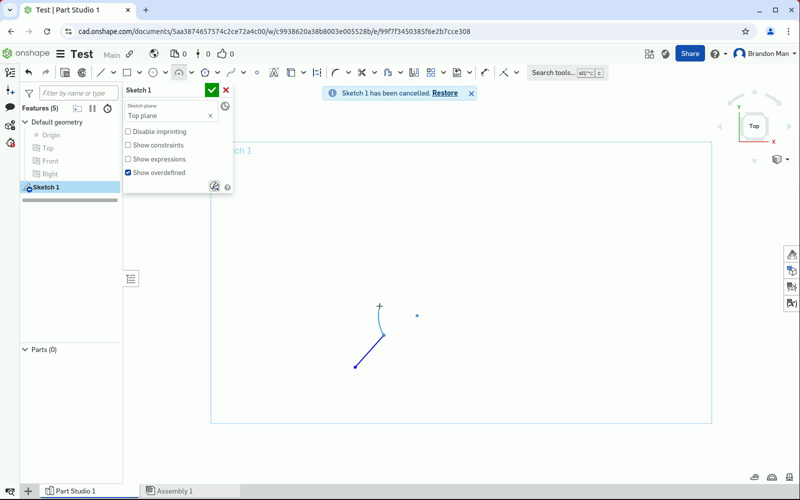
click(379, 305)
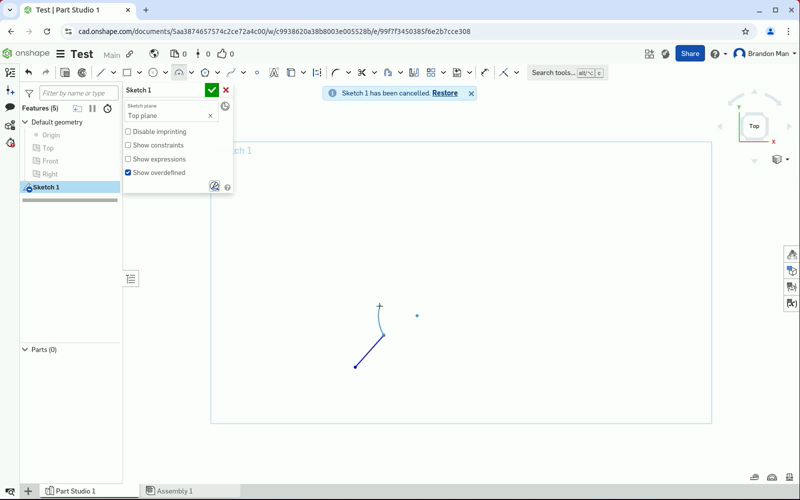
mouse_move(388, 319)
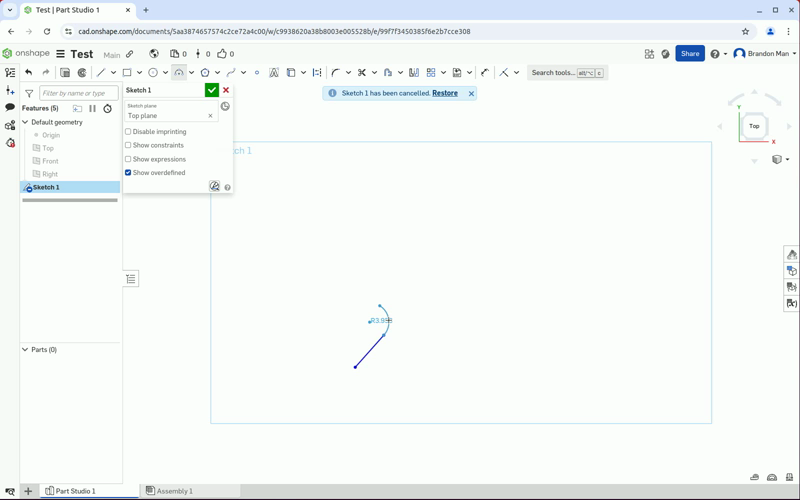
click(388, 319)
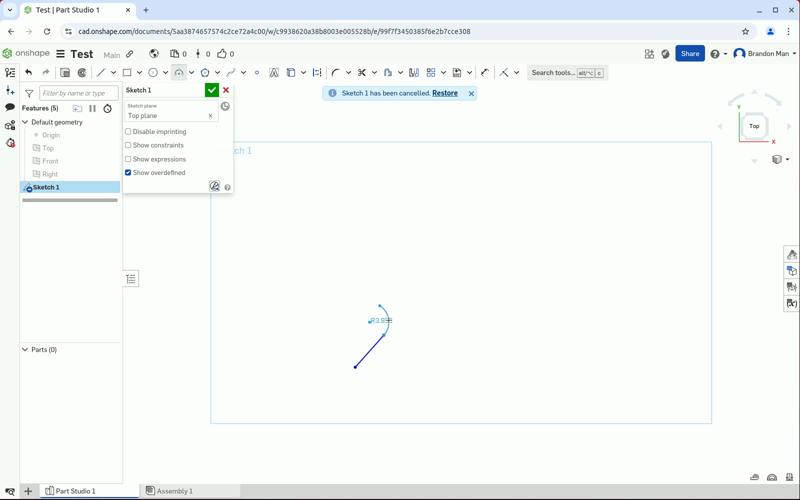
key_up(shift)
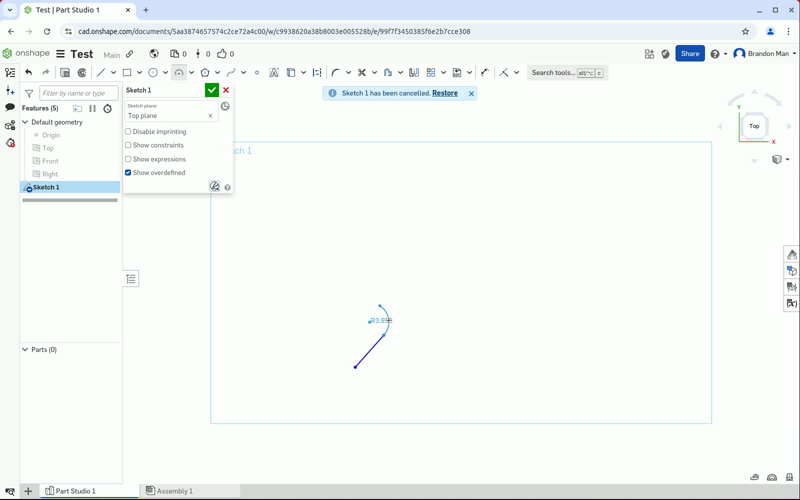
key(esc)
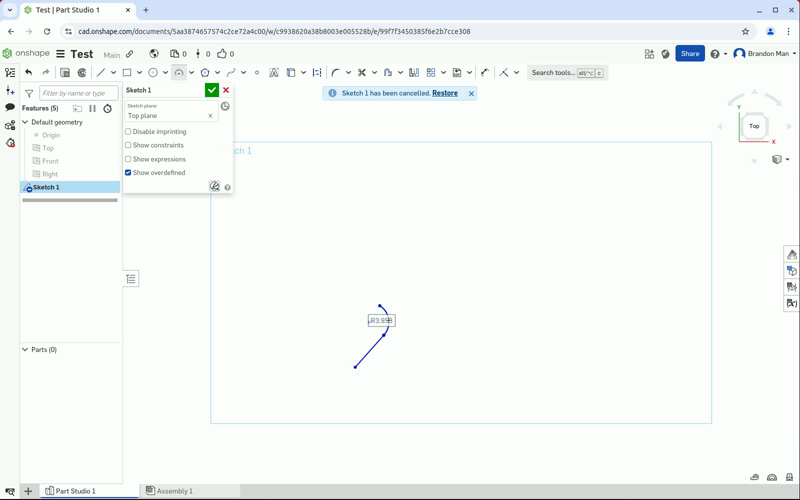
key(l)
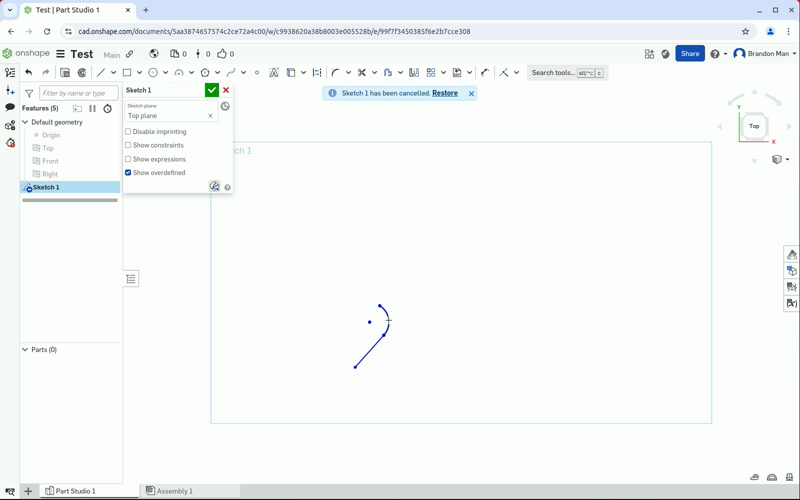
mouse_move(379, 305)
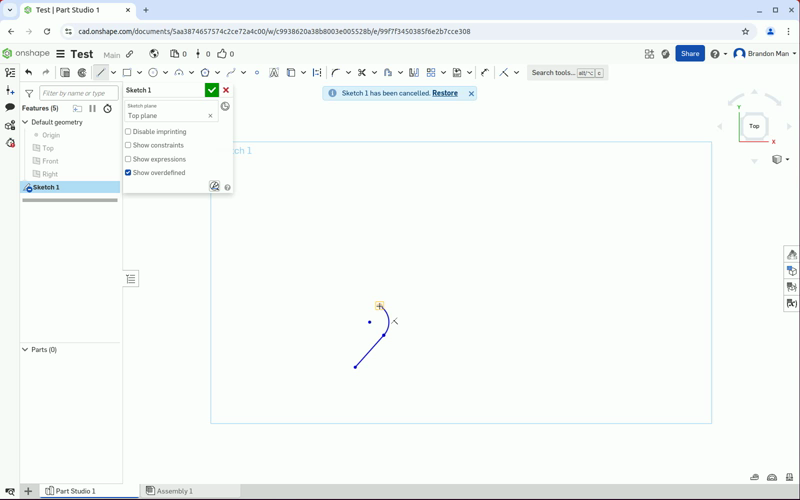
click(379, 305)
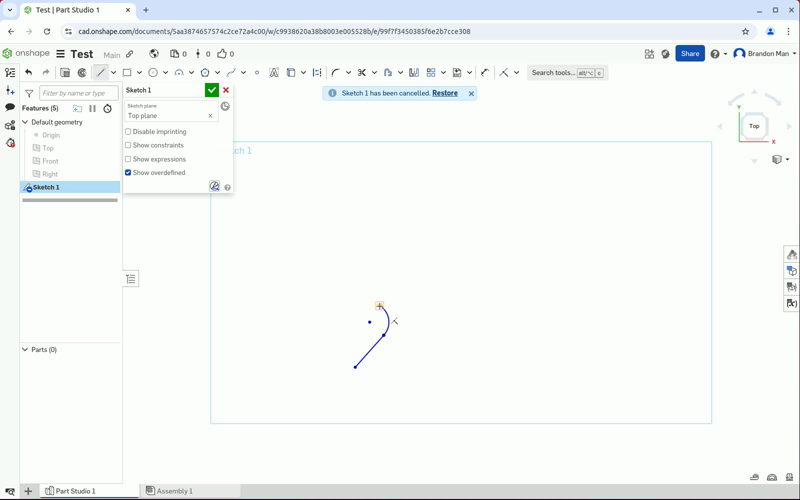
key_down(shift)
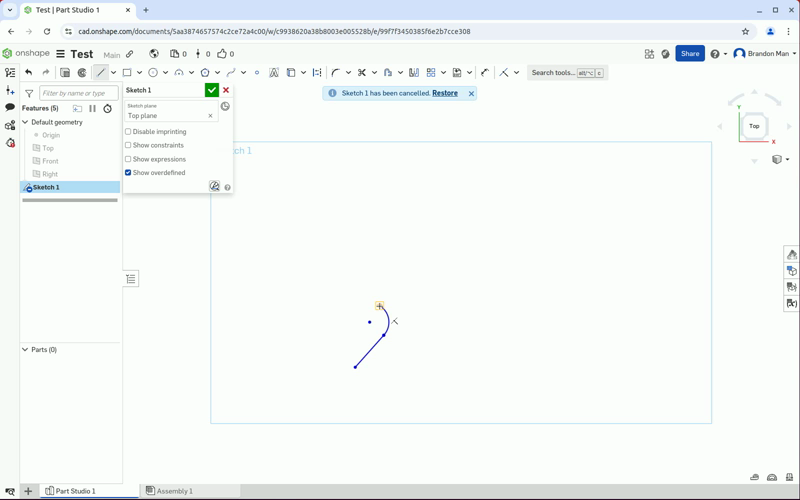
mouse_move(409, 305)
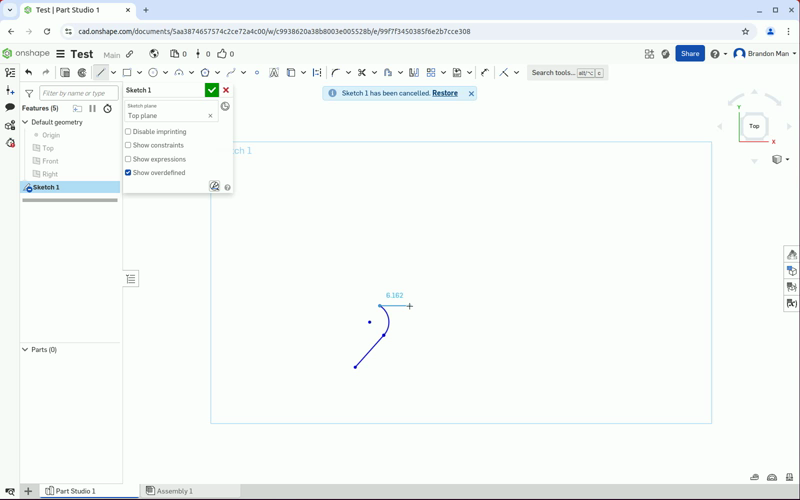
mouse_move(355, 305)
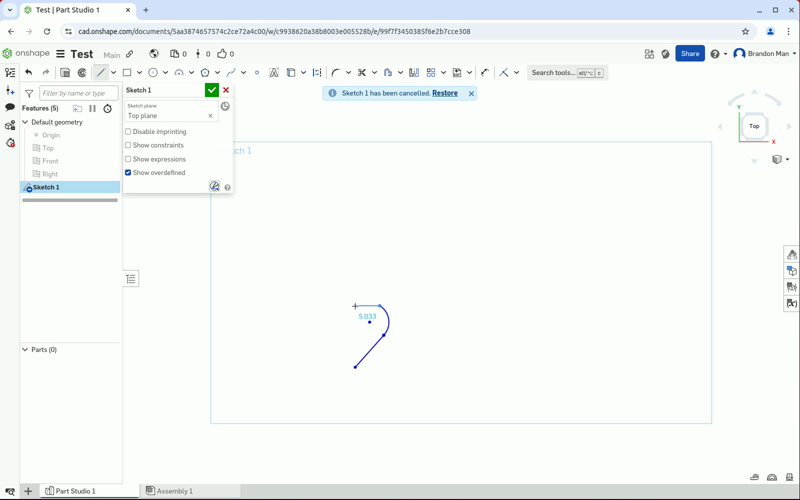
click(355, 305)
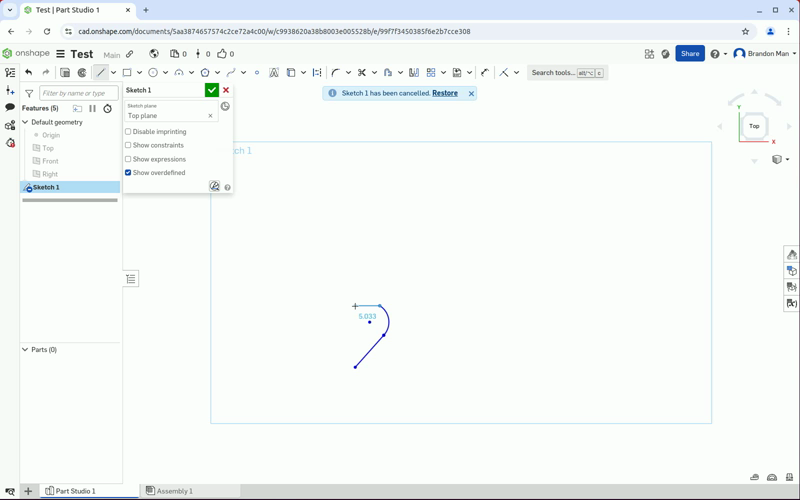
key_up(shift)
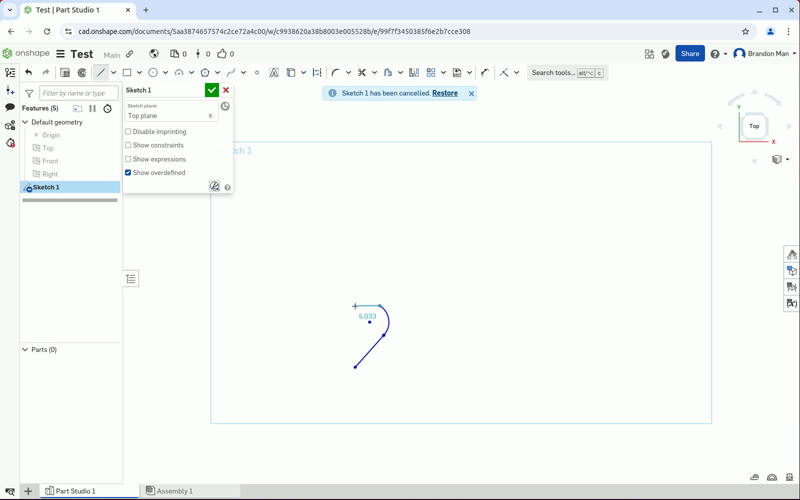
key_down(shift)
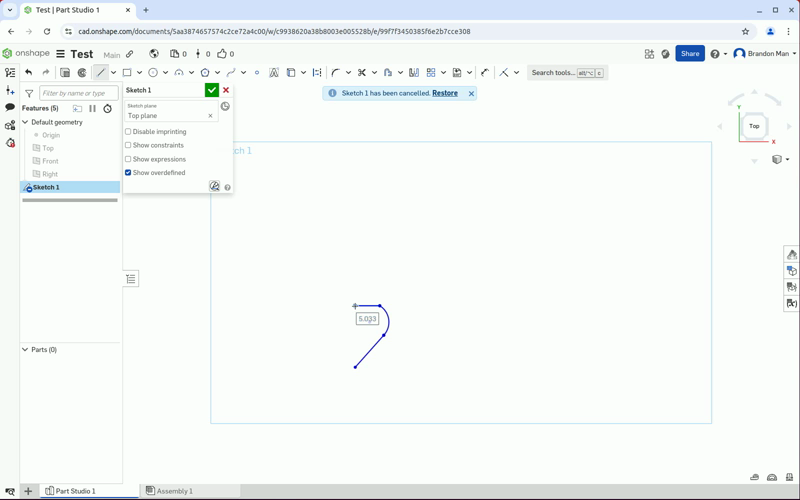
mouse_move(385, 305)
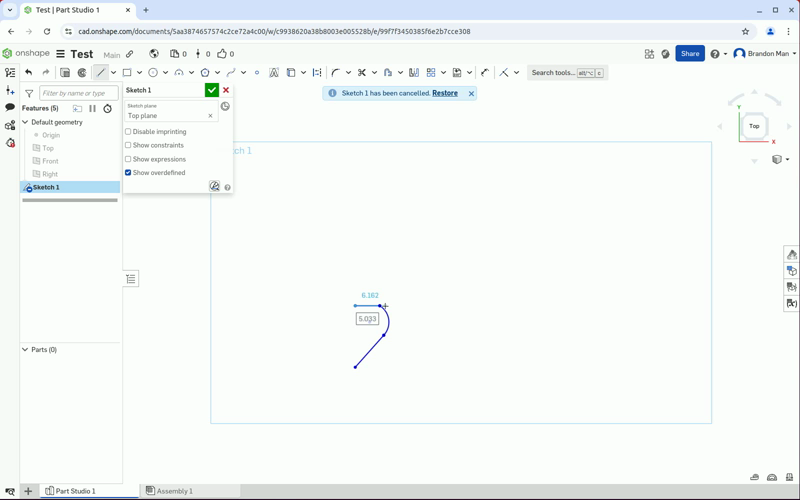
mouse_move(355, 342)
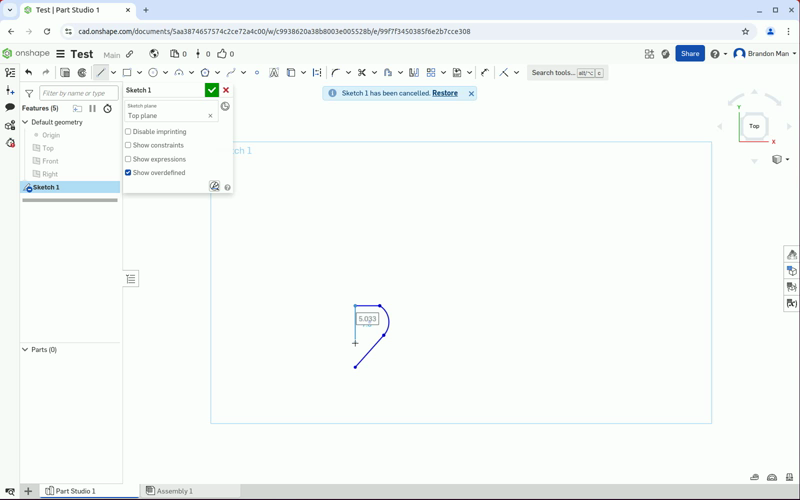
click(355, 342)
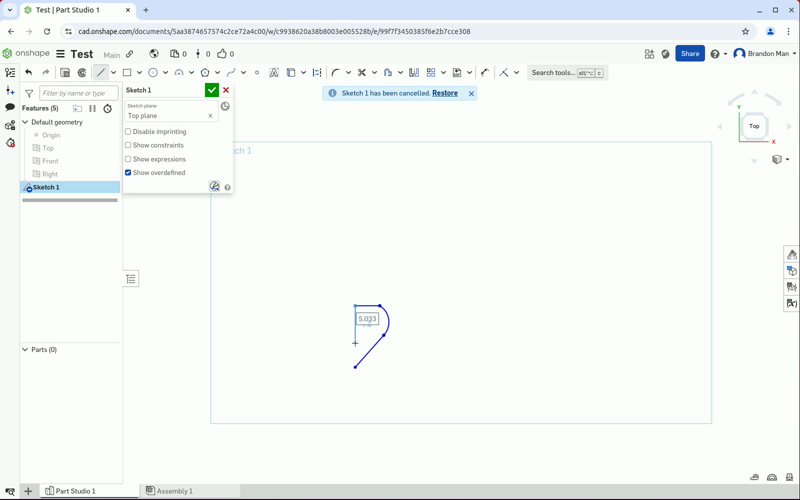
key_up(shift)
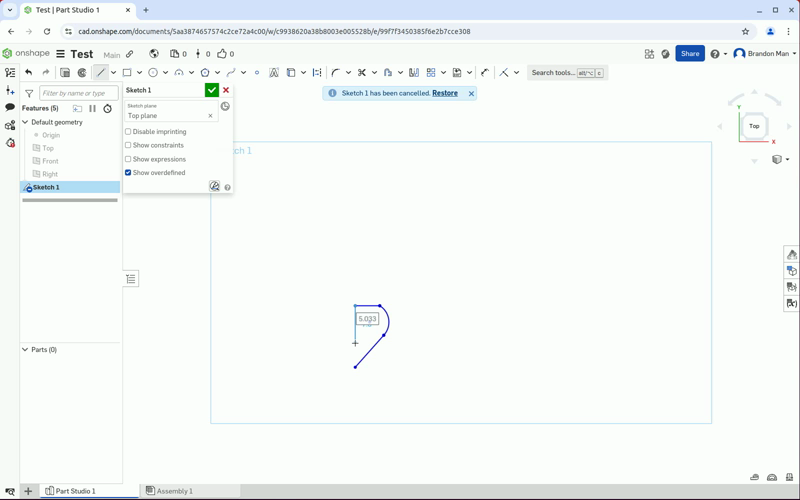
mouse_move(385, 342)
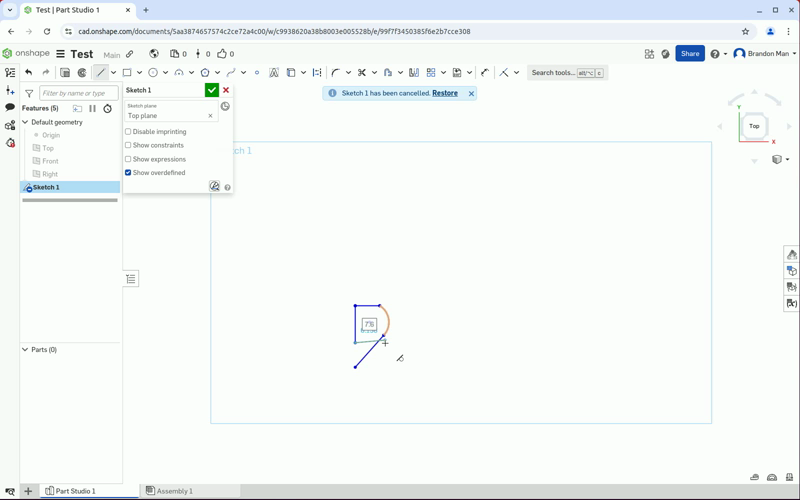
key_down(shift)
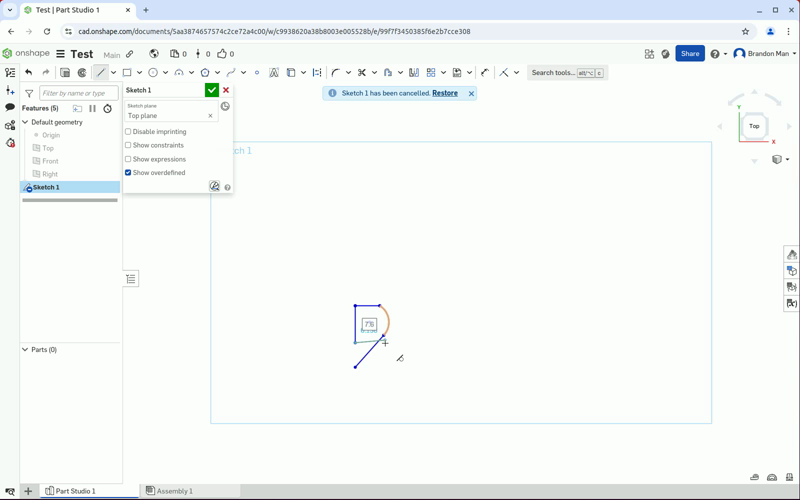
mouse_move(355, 367)
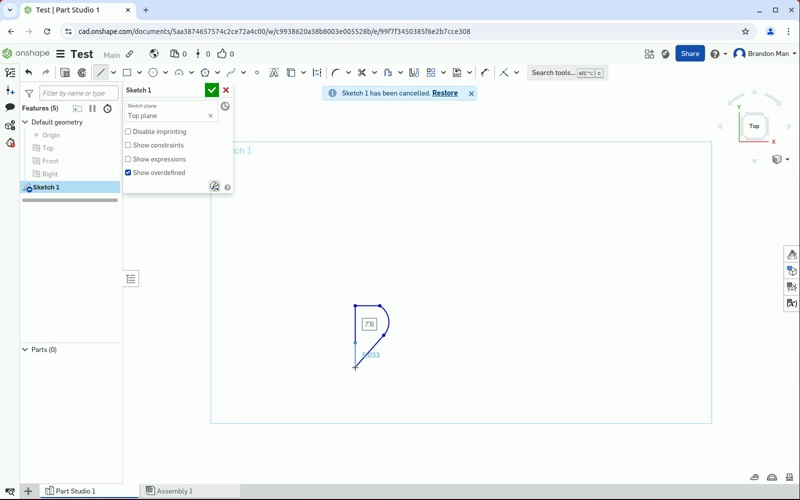
key_up(shift)
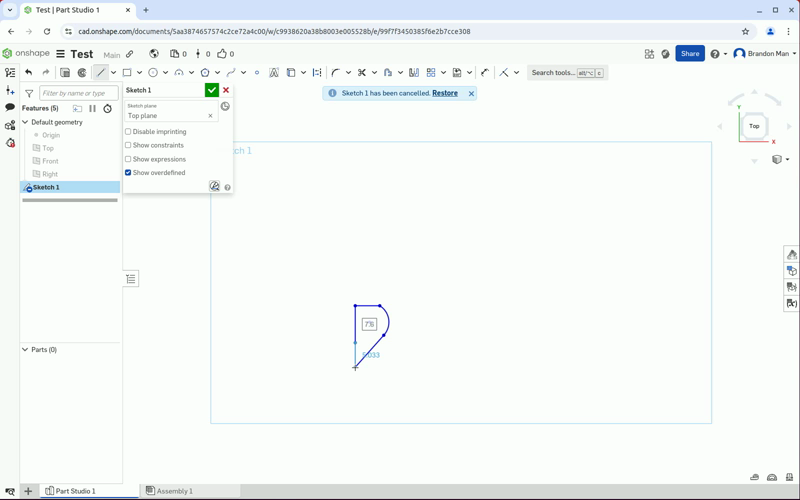
click(355, 367)
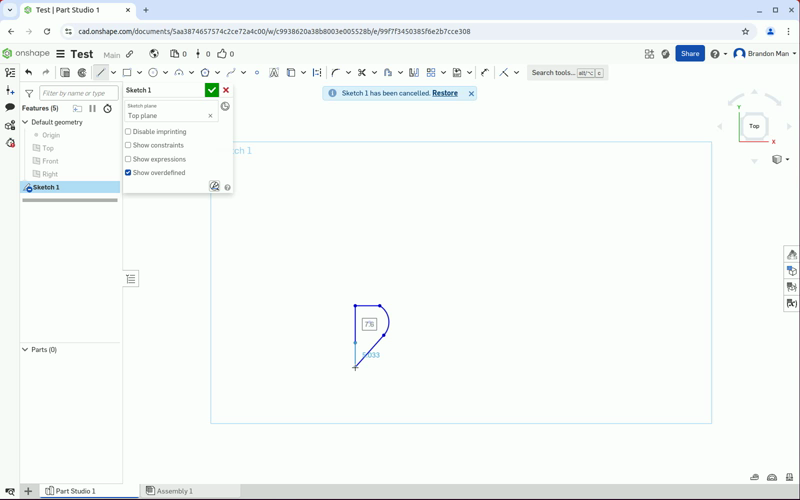
key(esc)
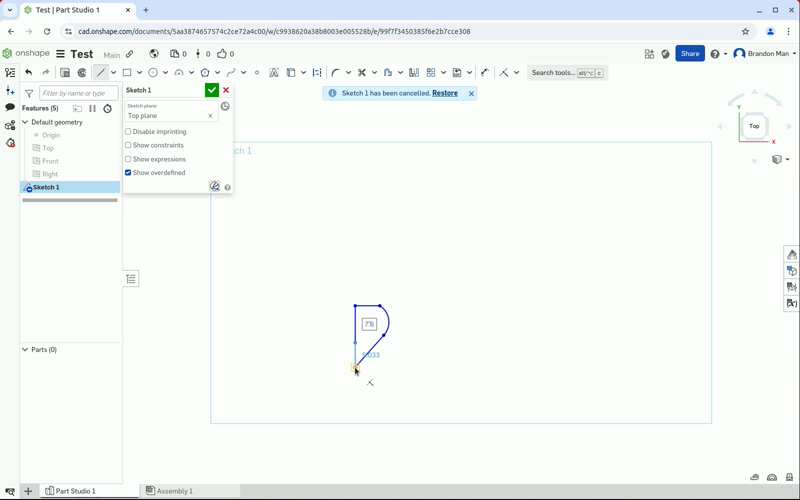
key(c)
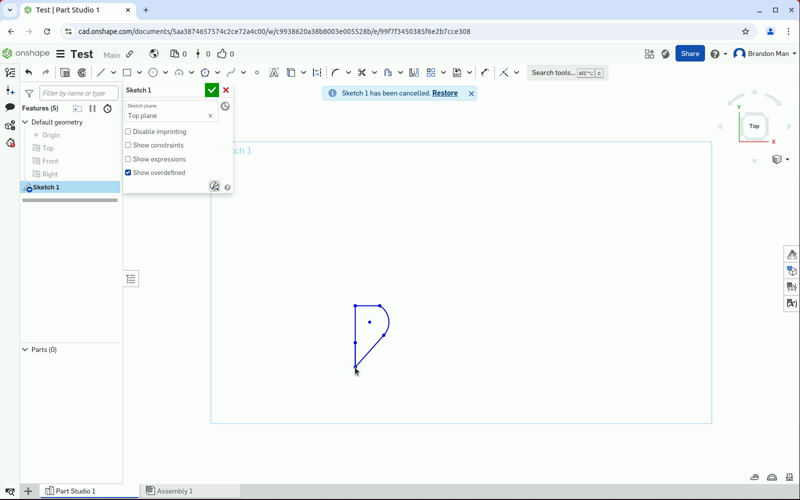
key_down(shift)
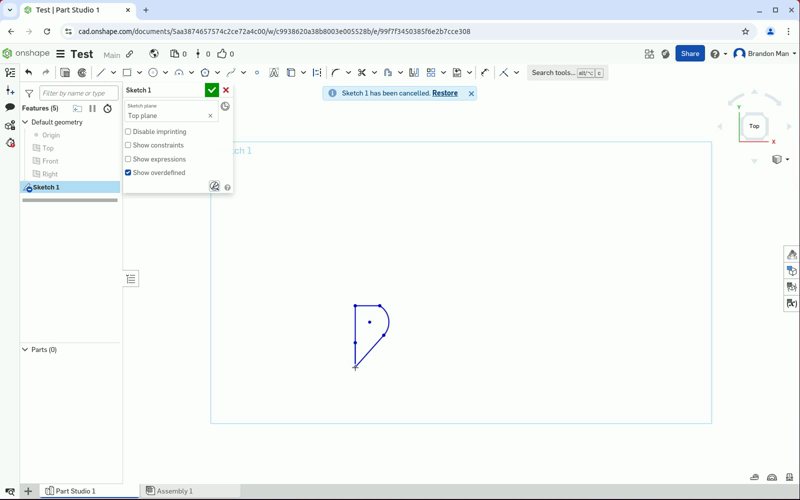
mouse_move(371, 321)
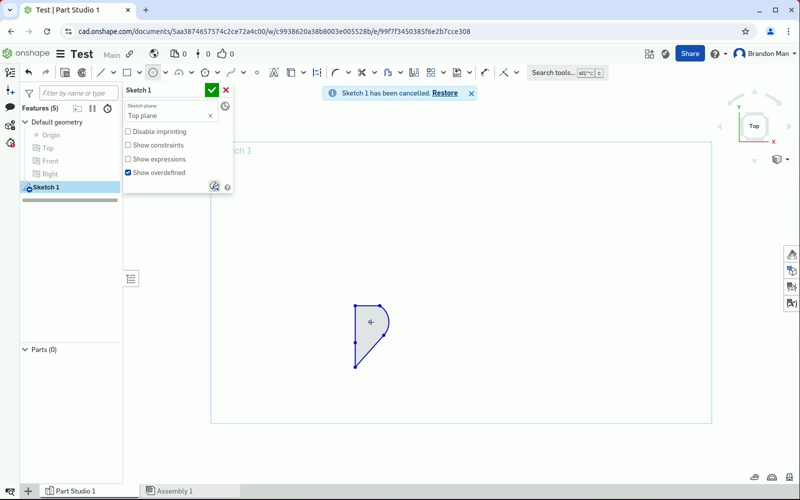
scroll(6)
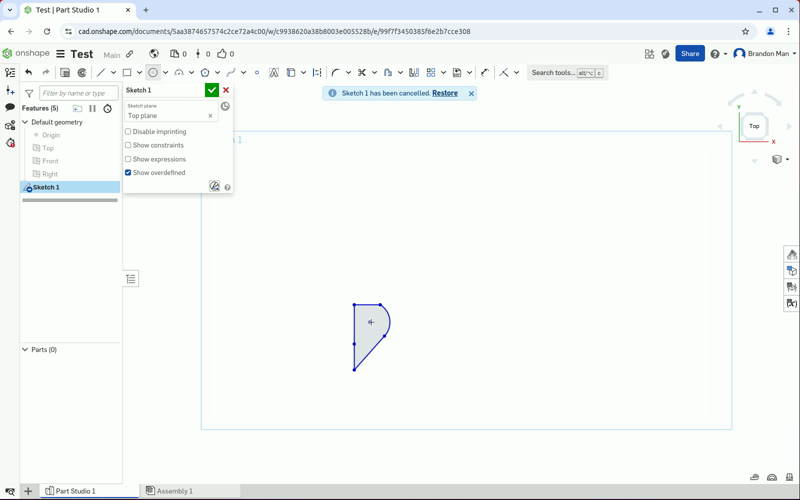
scroll(6)
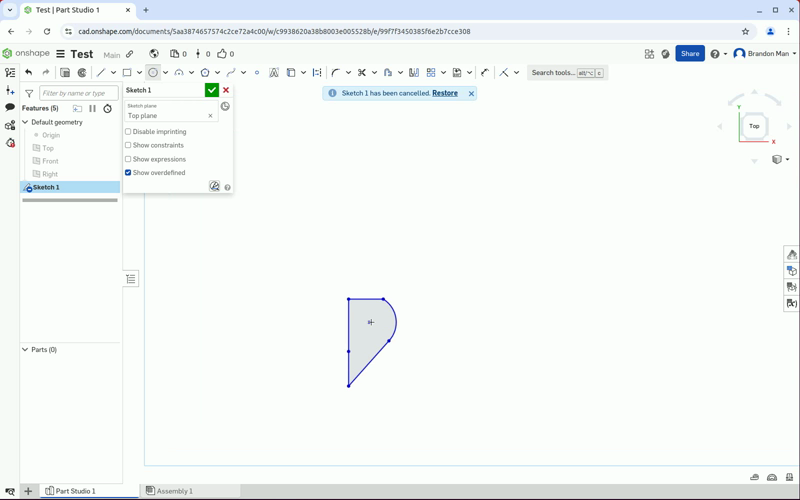
scroll(6)
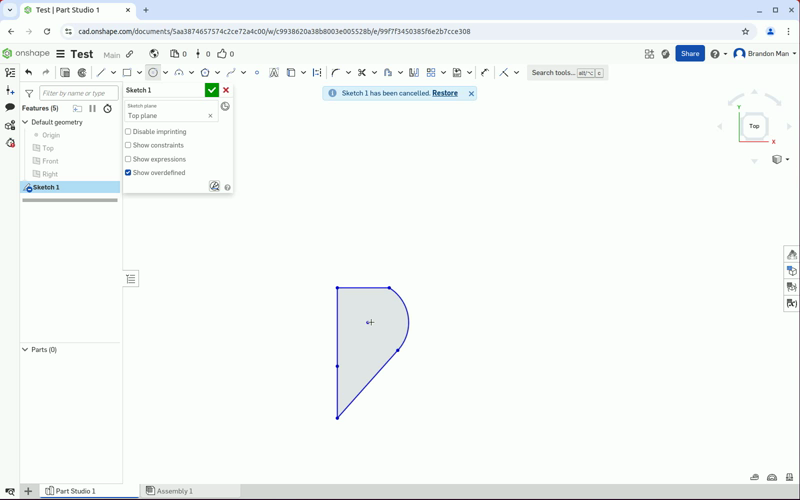
scroll(6)
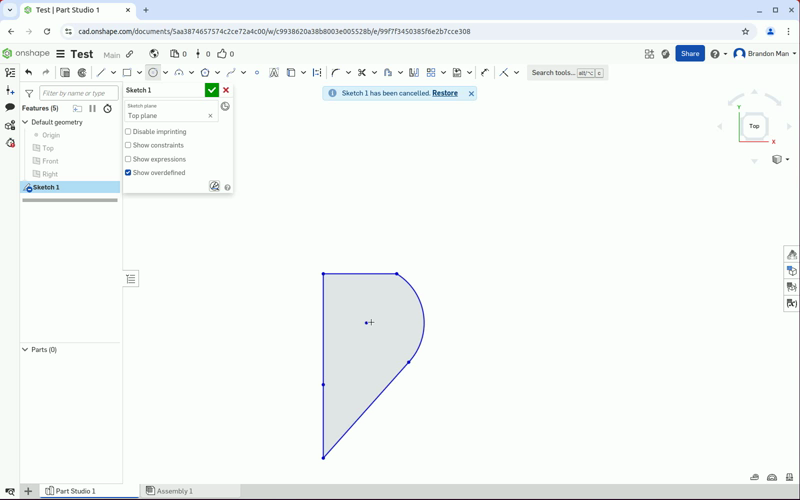
scroll(6)
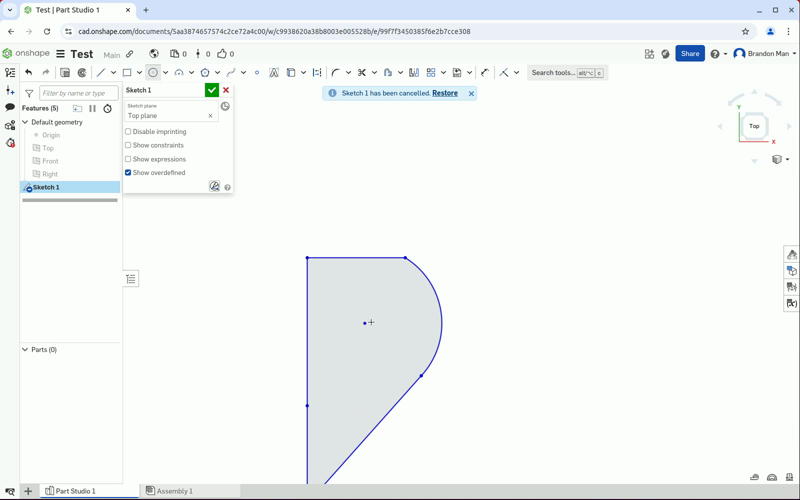
scroll(6)
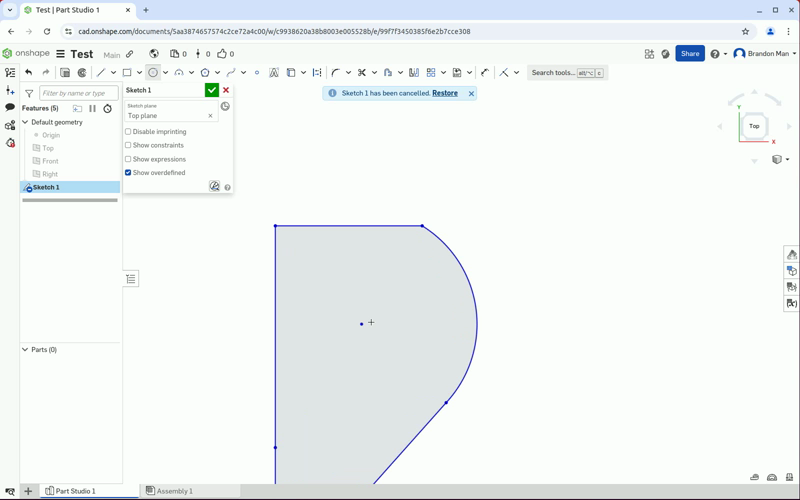
scroll(6)
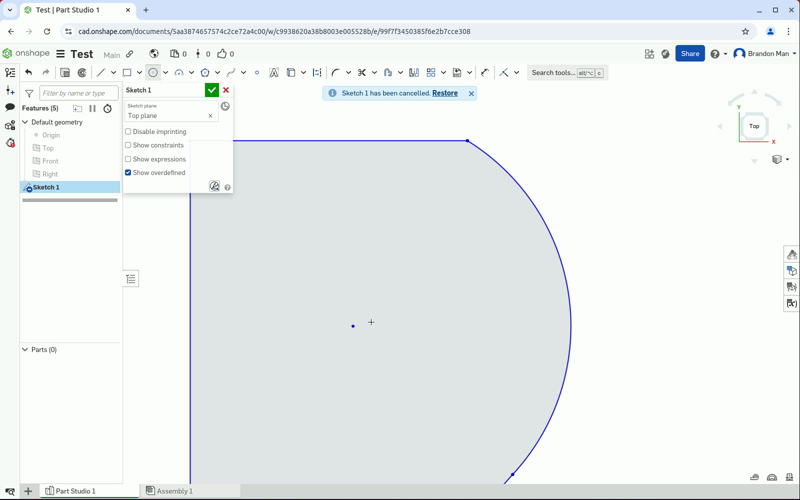
click(371, 321)
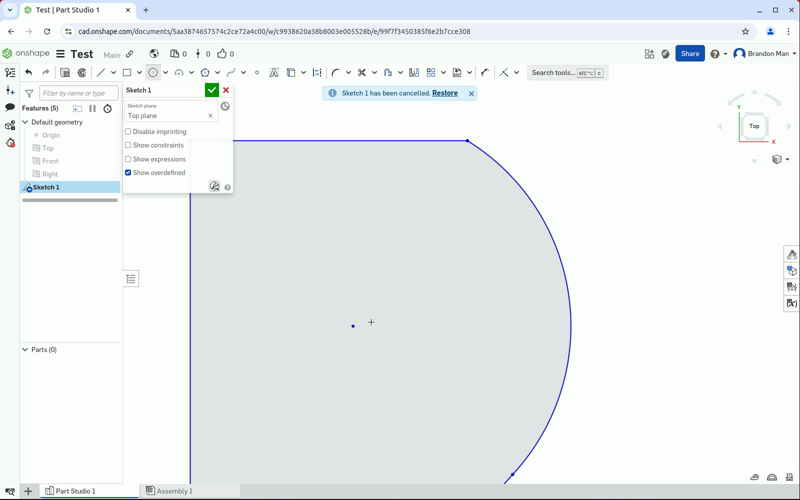
scroll(-6)
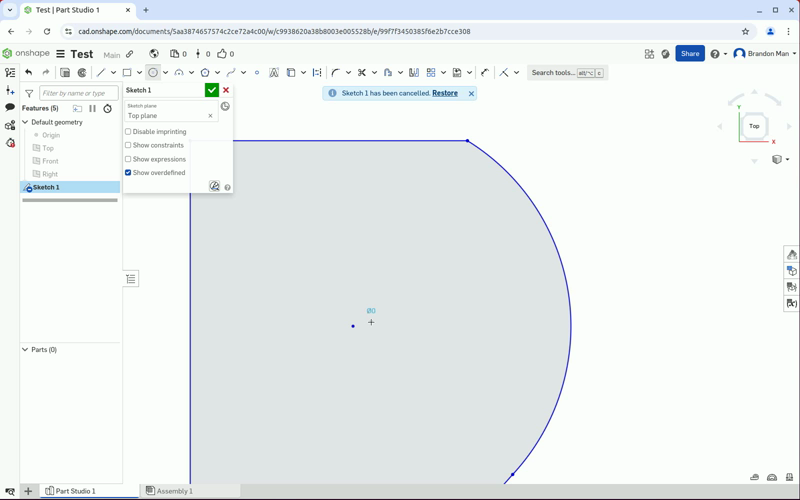
scroll(-6)
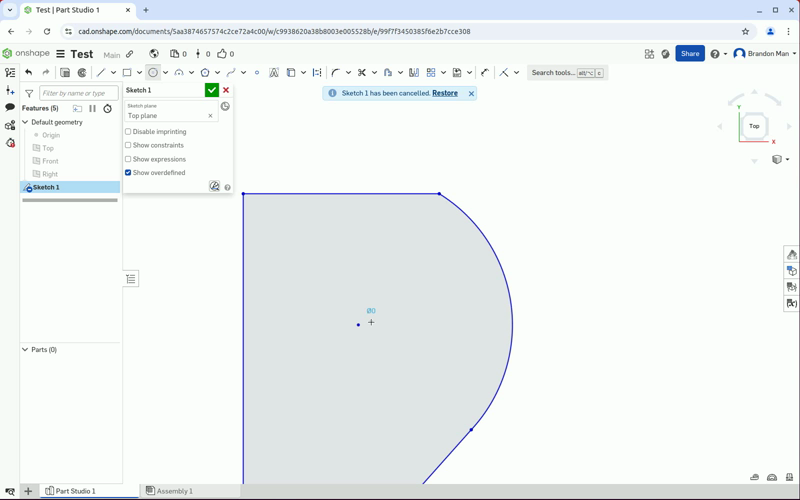
scroll(-6)
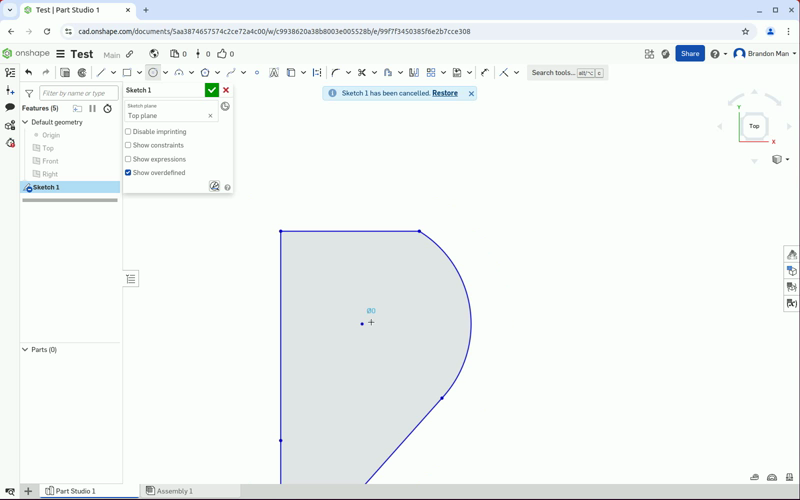
scroll(-6)
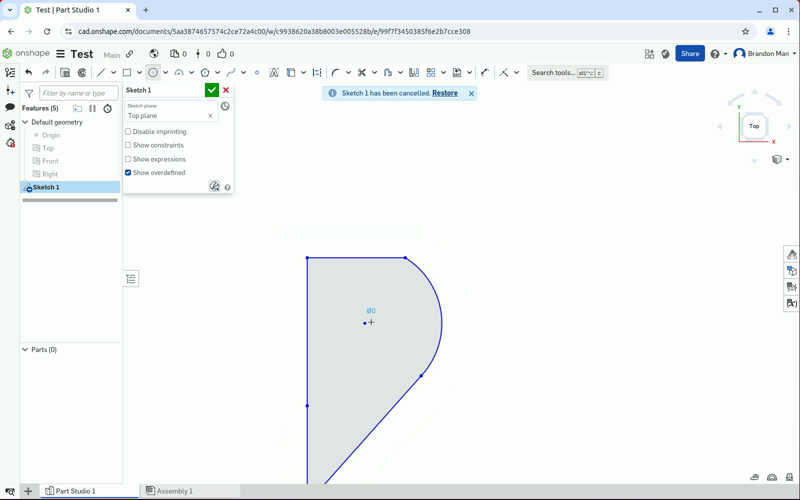
scroll(-6)
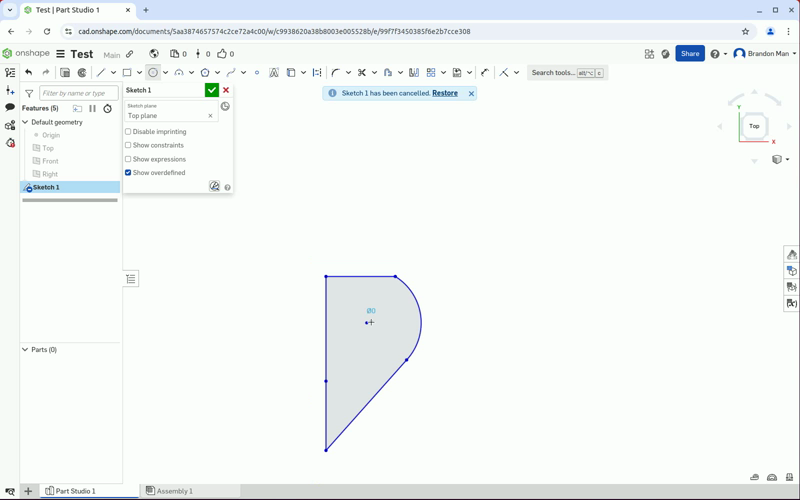
scroll(-6)
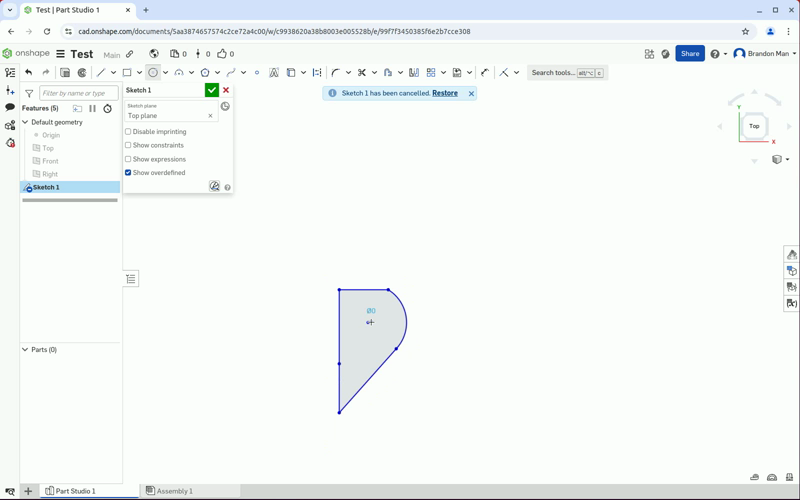
scroll(-6)
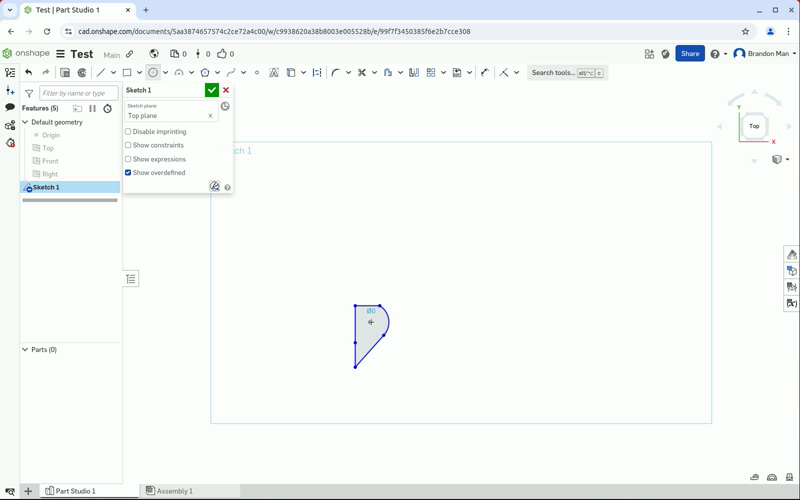
key_up(shift)
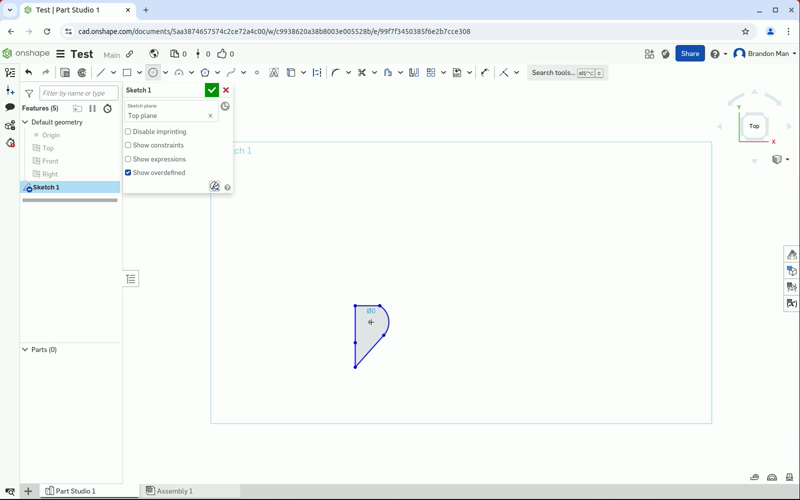
mouse_move(377, 321)
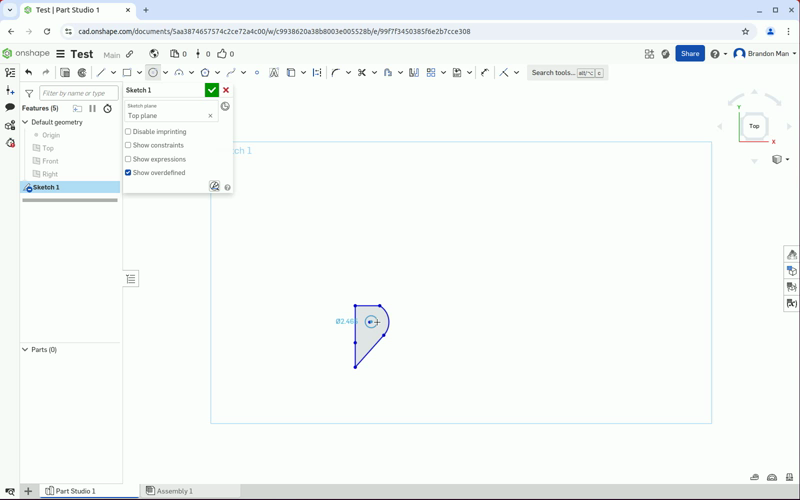
click(377, 321)
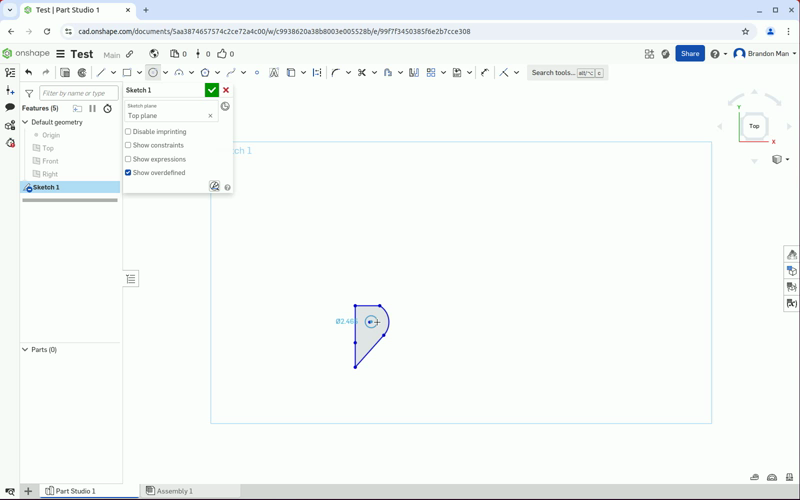
key(esc)
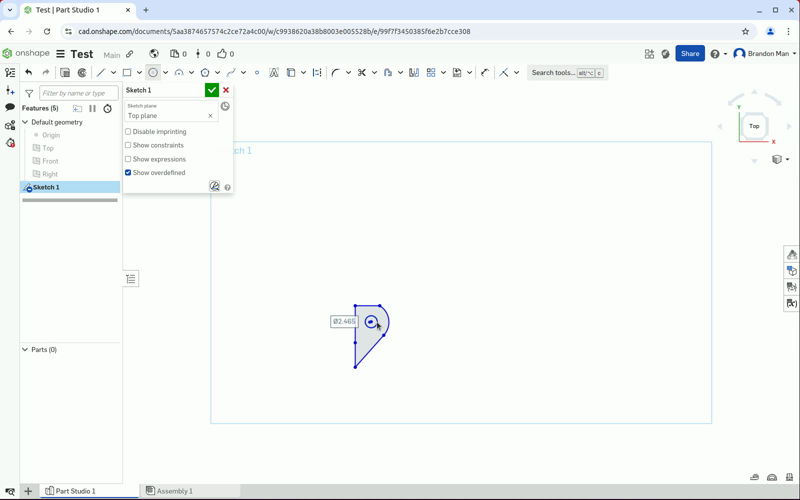
mouse_move(378, 325)
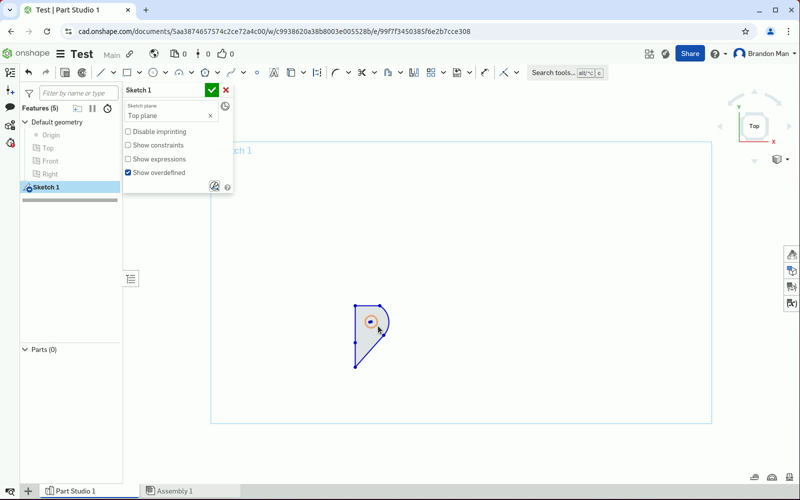
scroll(6)
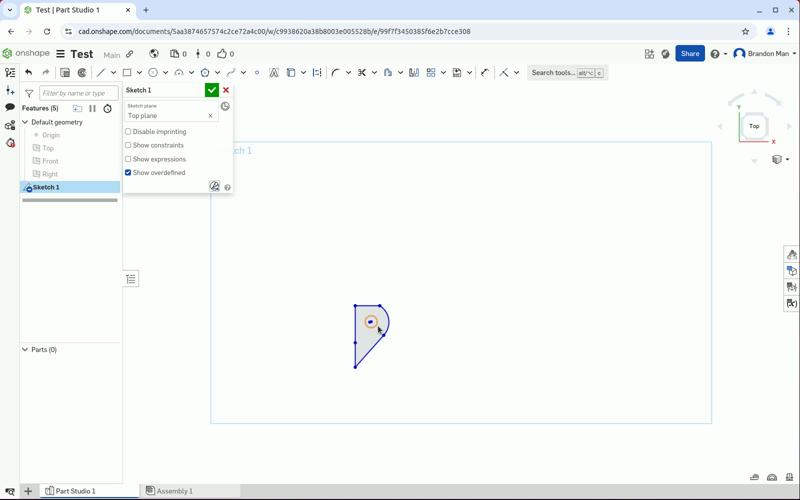
scroll(6)
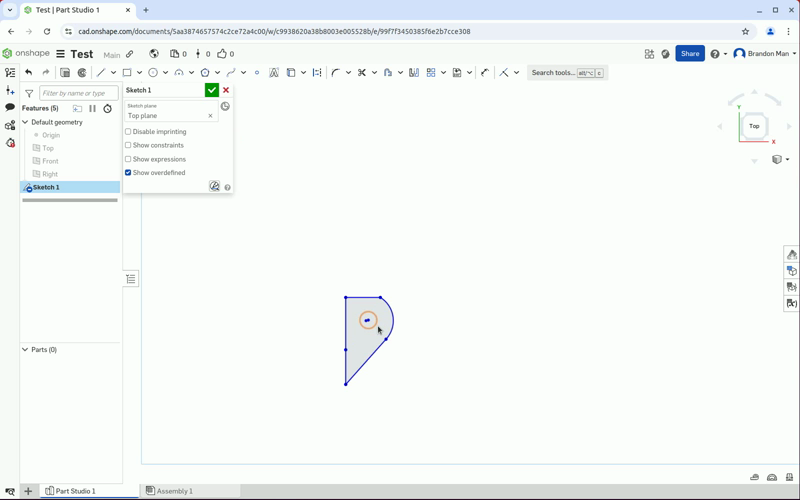
scroll(6)
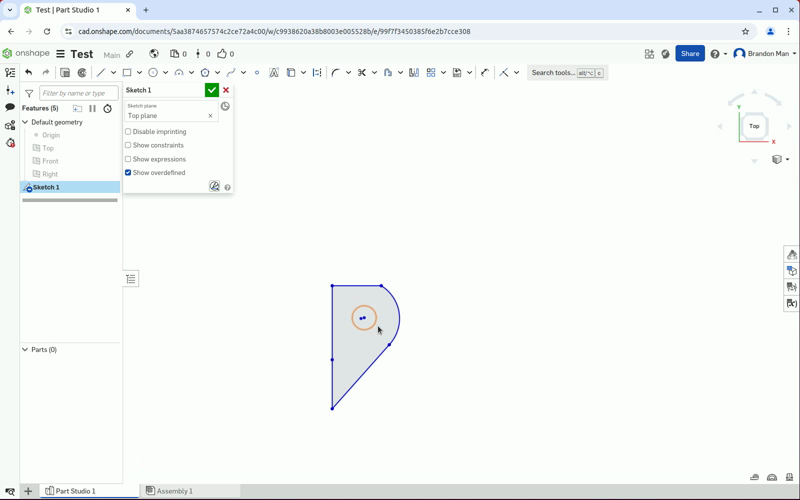
scroll(6)
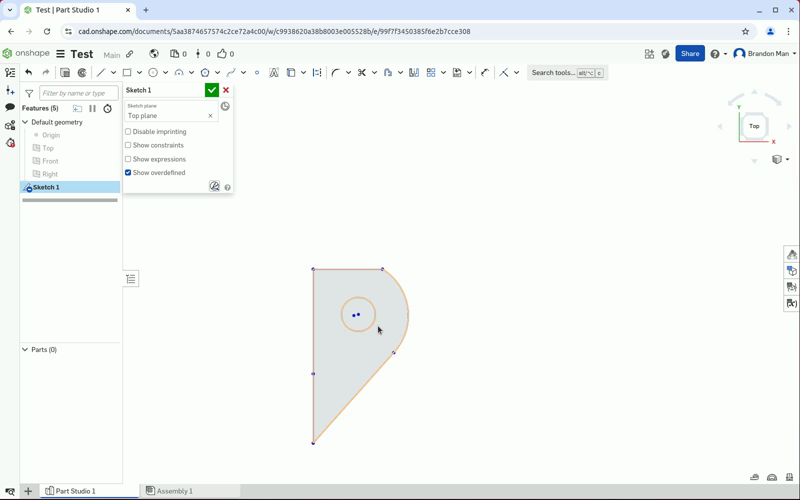
scroll(6)
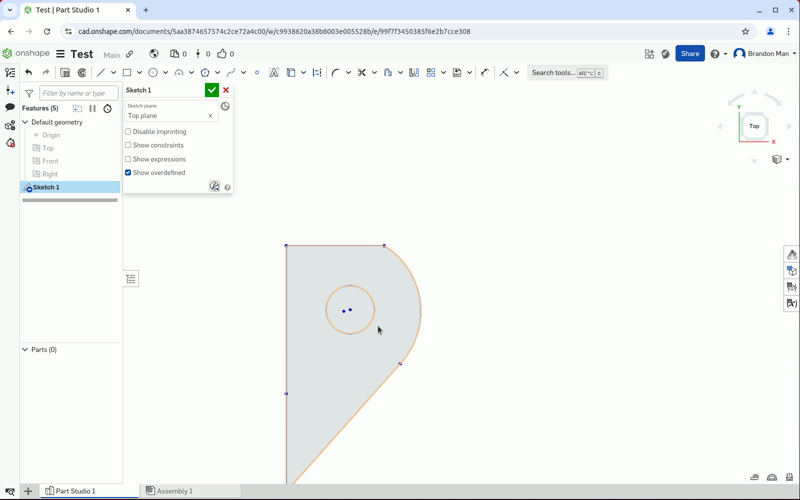
scroll(6)
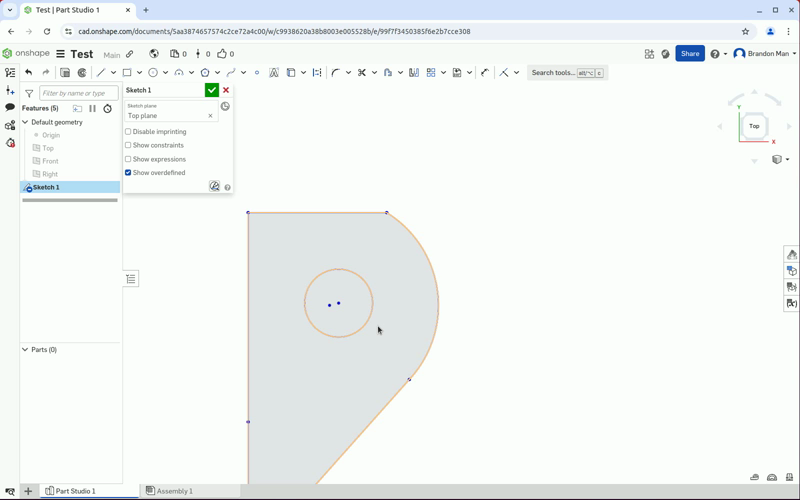
scroll(6)
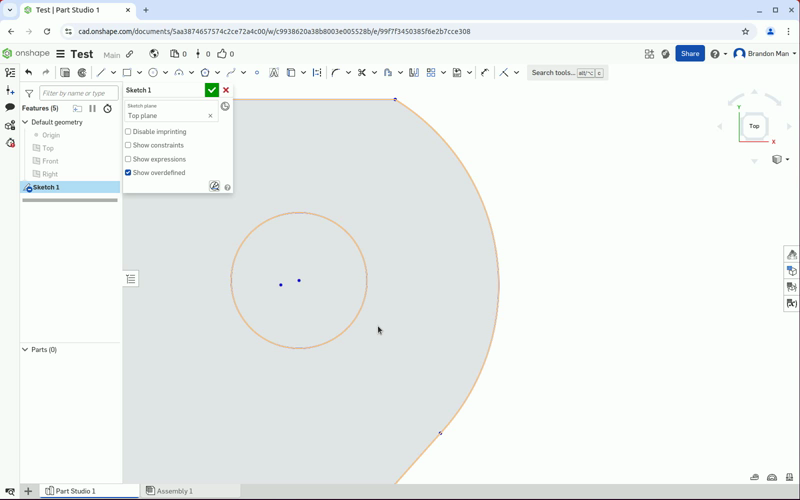
click(378, 325)
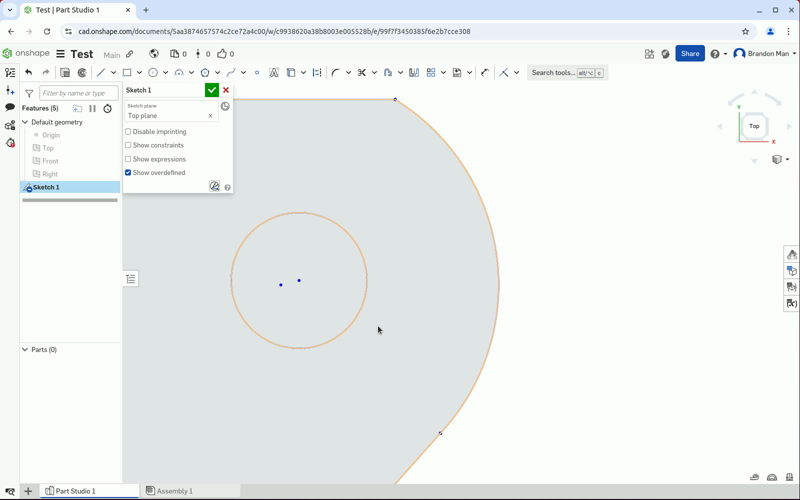
scroll(-6)
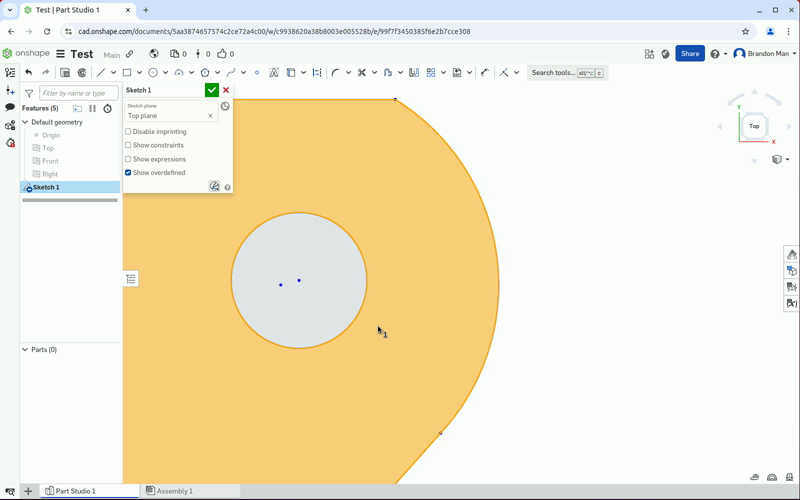
scroll(-6)
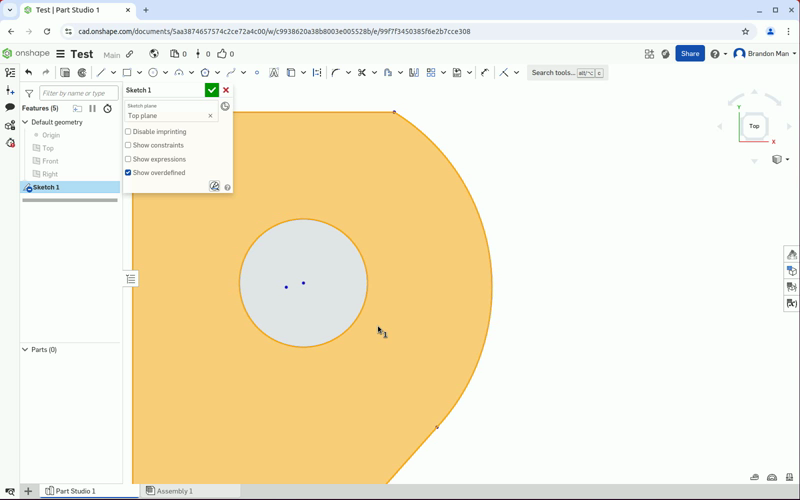
scroll(-6)
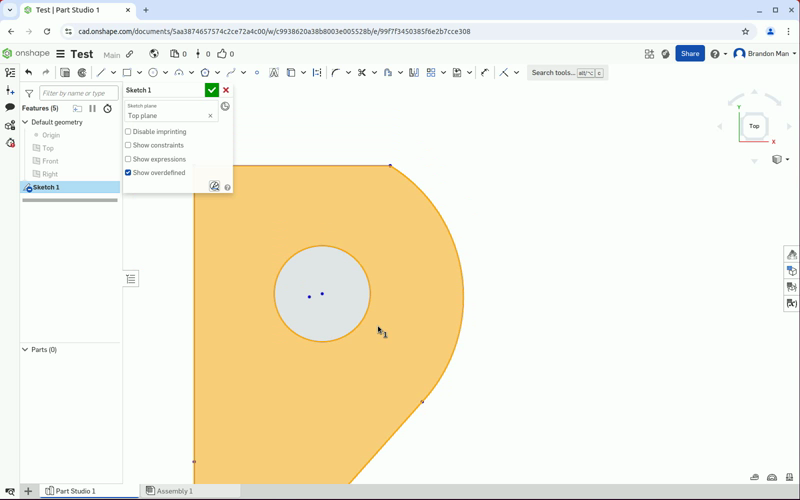
scroll(-6)
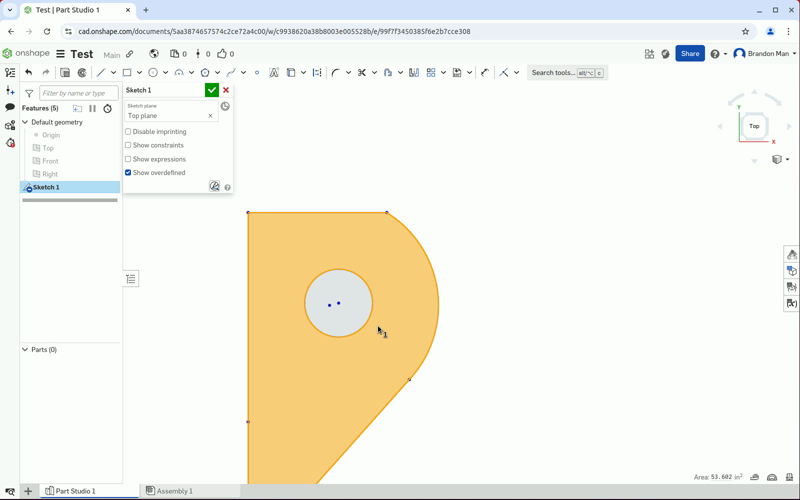
scroll(-6)
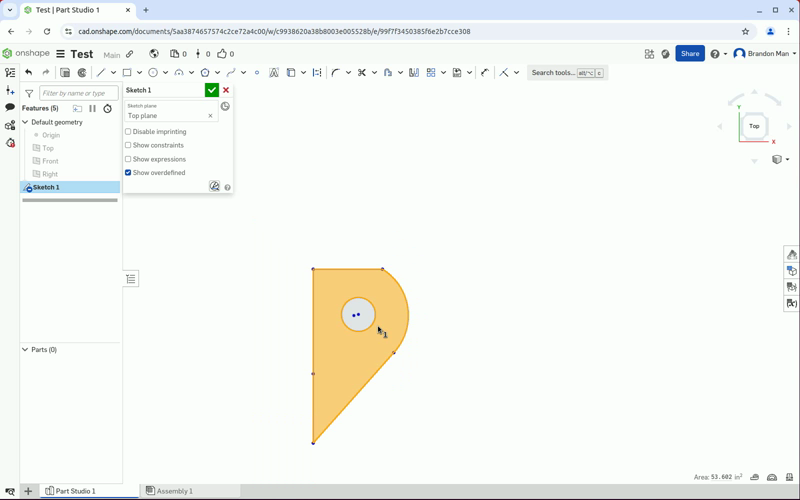
scroll(-6)
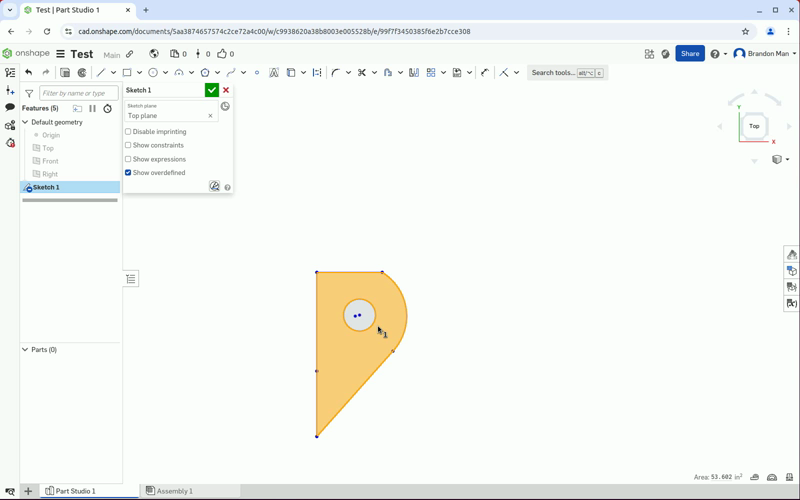
scroll(-6)
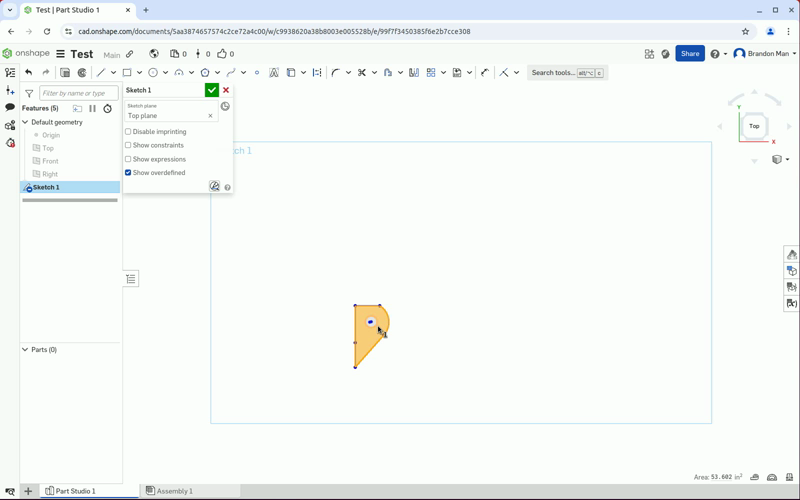
mouse_move(73, 352)
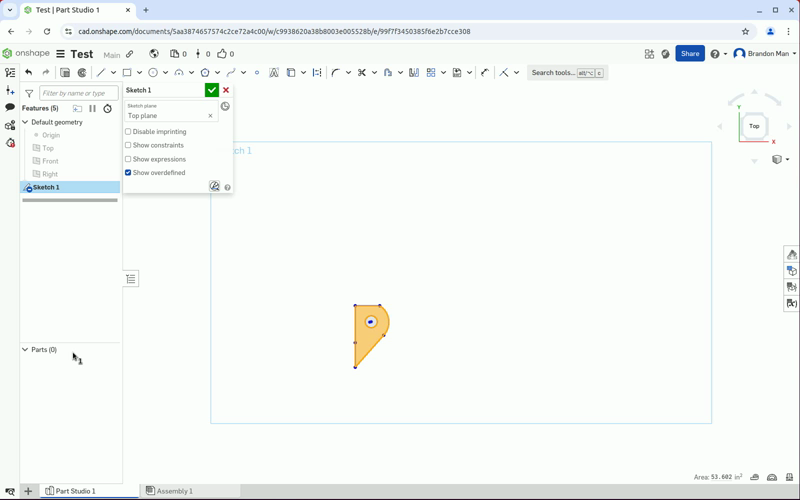
key(shift+y)
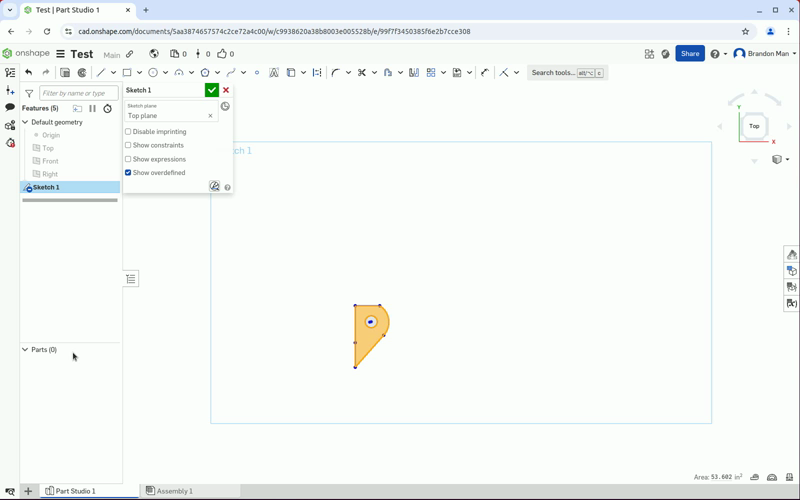
key(shift+e)
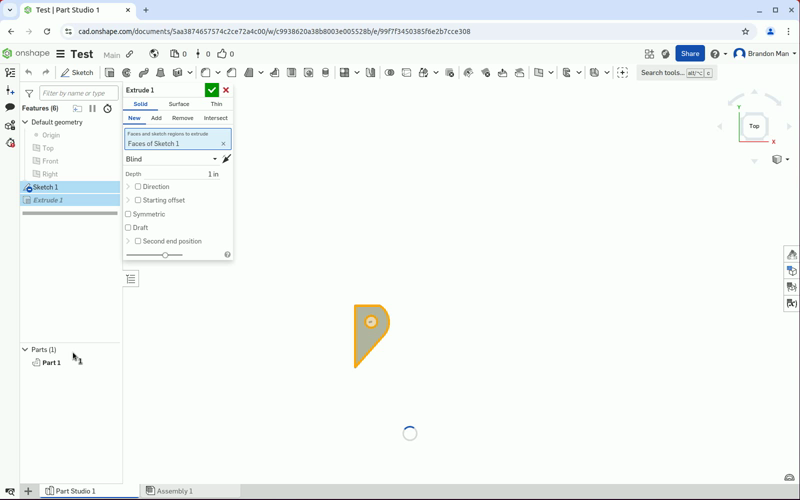
mouse_move(143, 106)
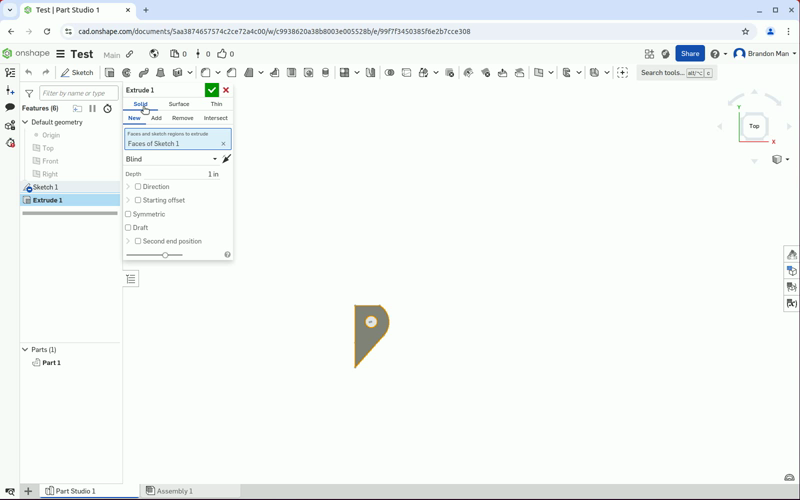
click(143, 106)
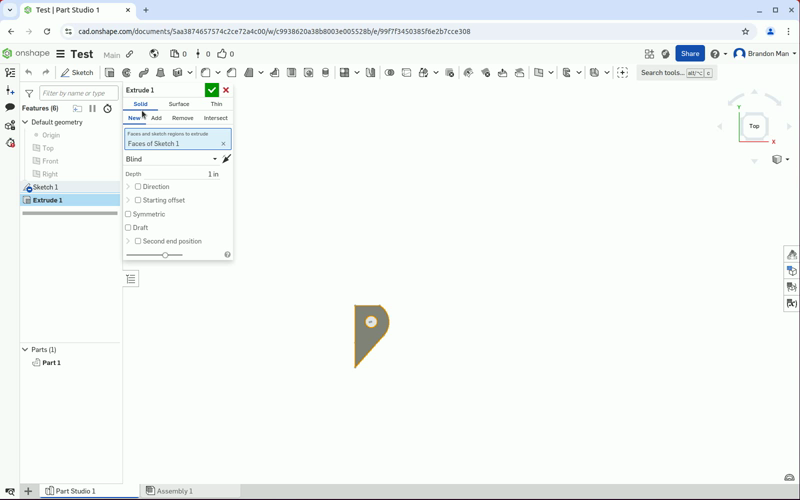
mouse_move(137, 120)
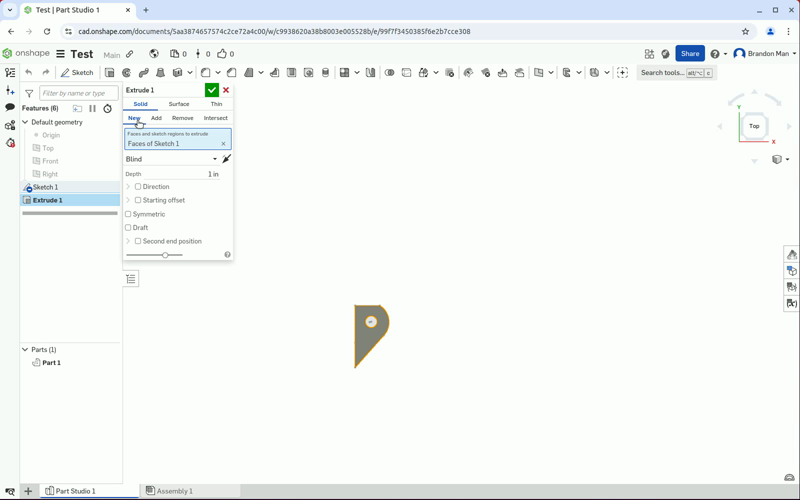
click(137, 120)
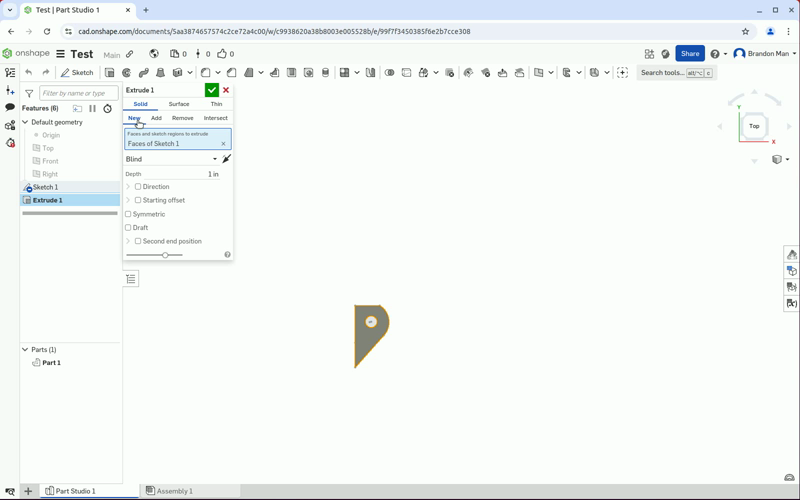
key(tab, 4)
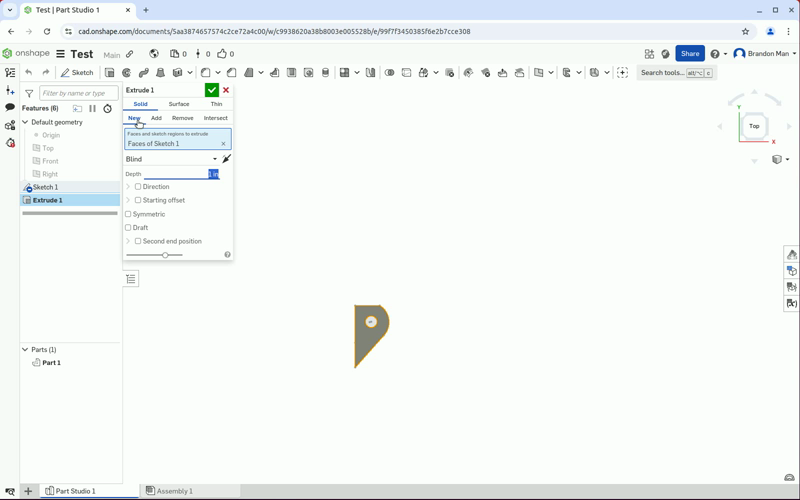
text(14.924)
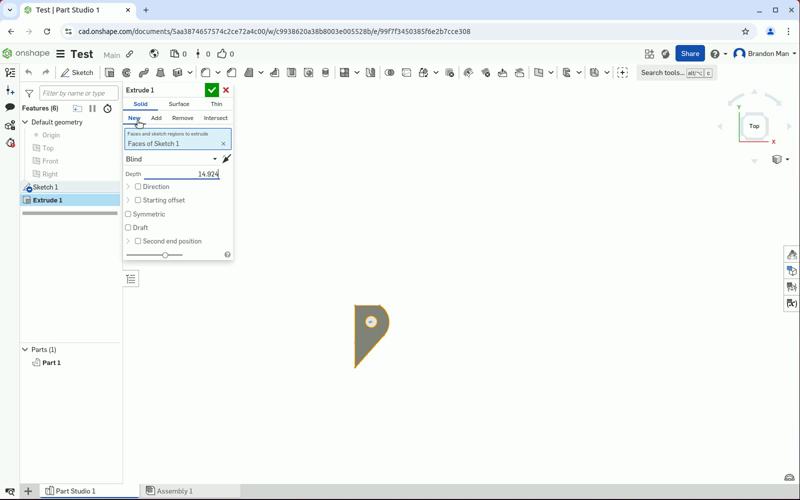
key(enter)
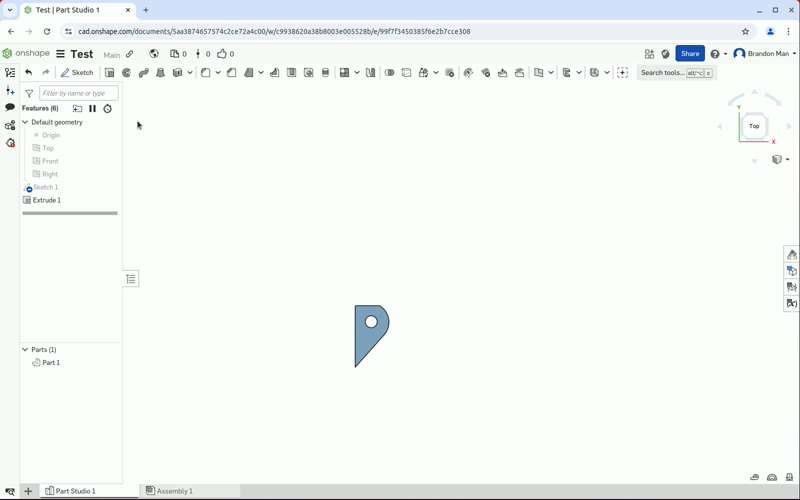
key(shift+h)
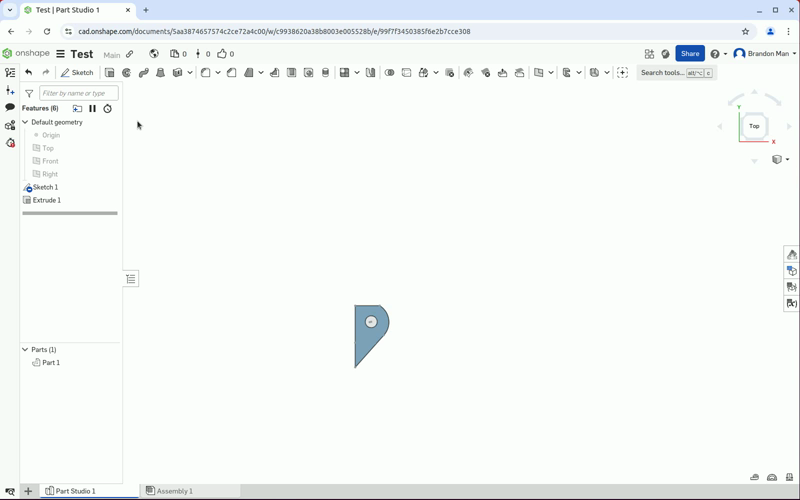
key(shift+h)
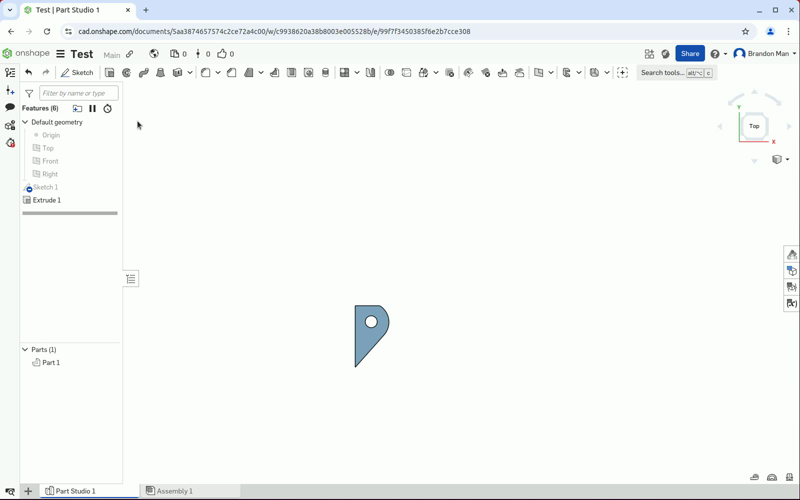
mouse_move(73, 189)
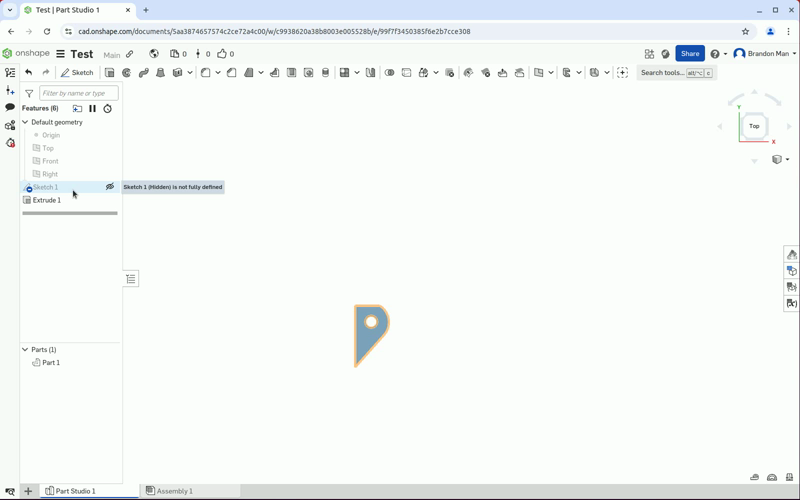
click(73, 189)
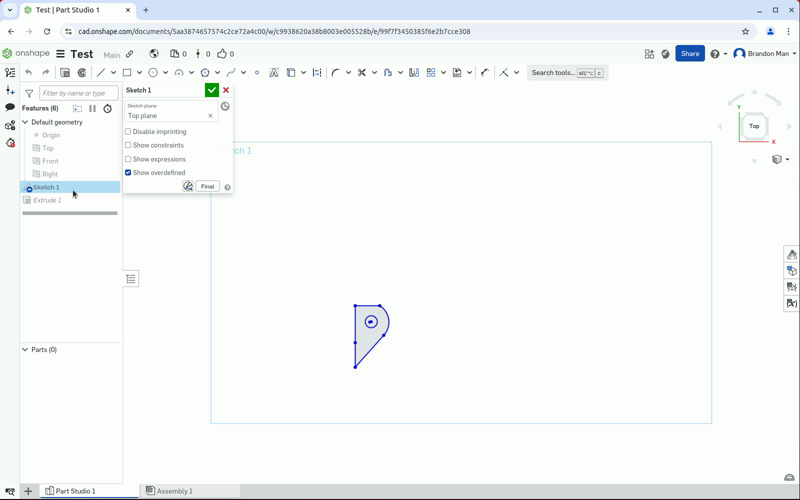
mouse_move(229, 92)
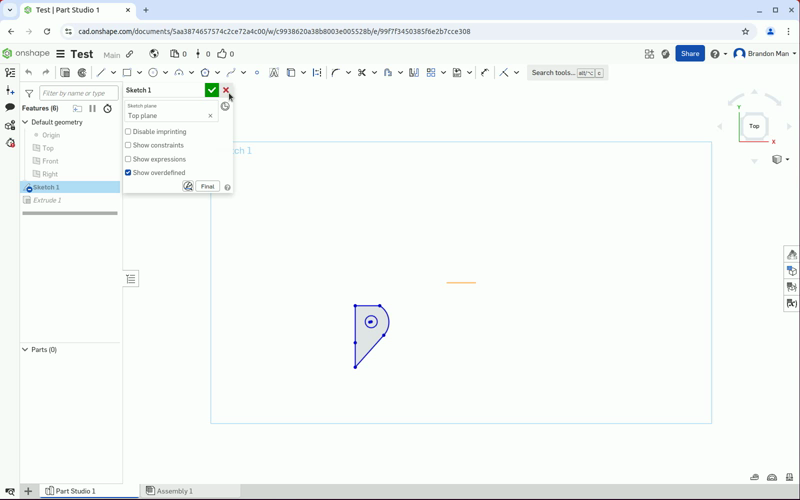
click(229, 92)
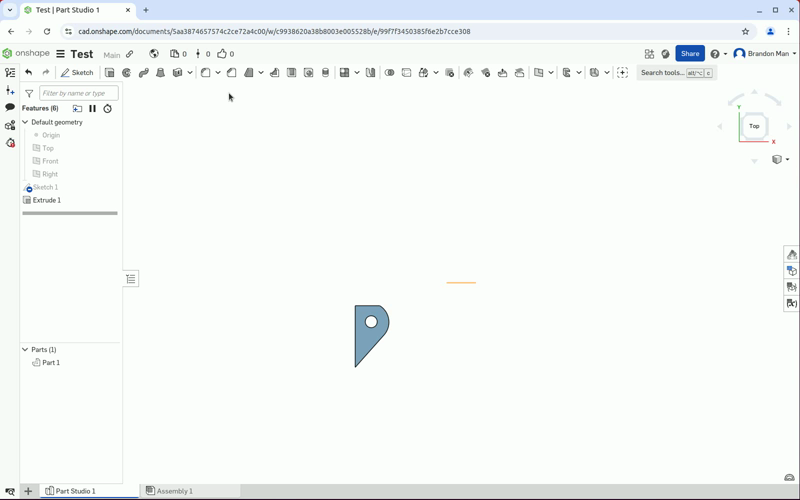
mouse_move(73, 352)
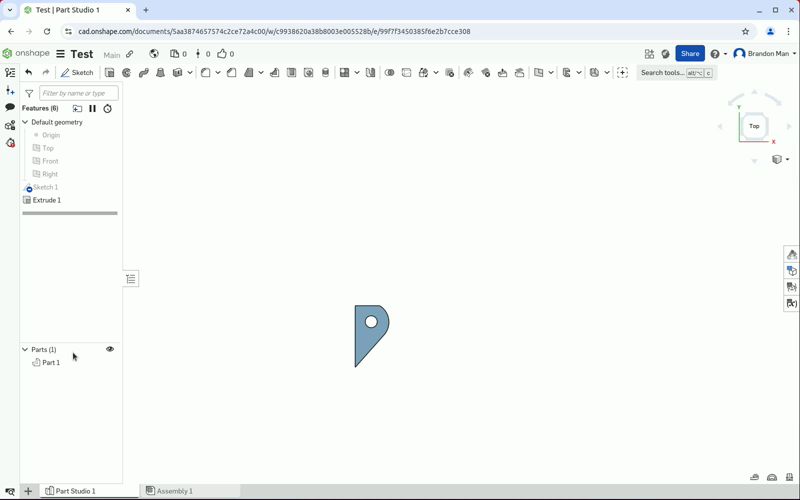
key(y)
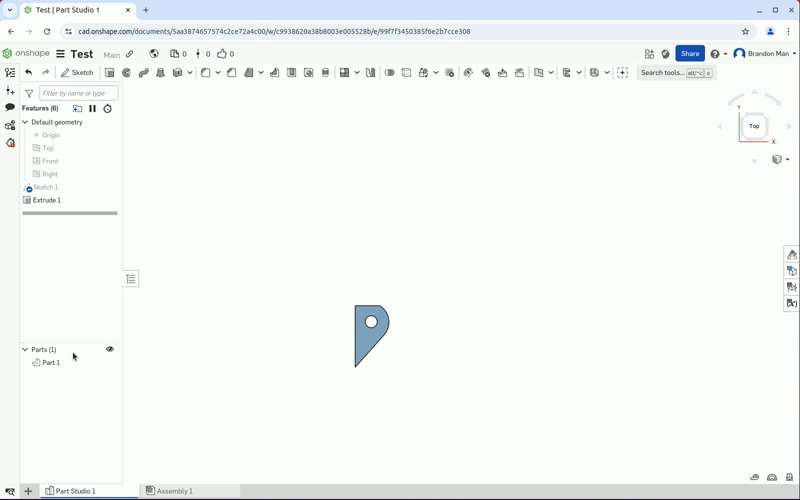
key(shift+p)
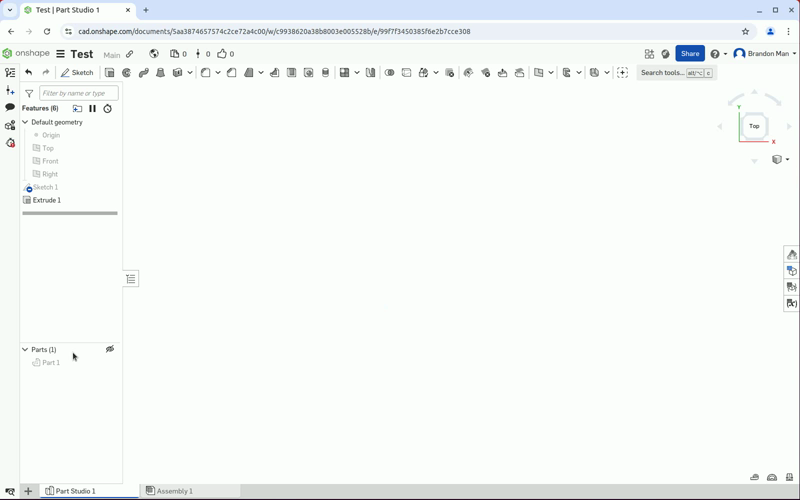
key(space)
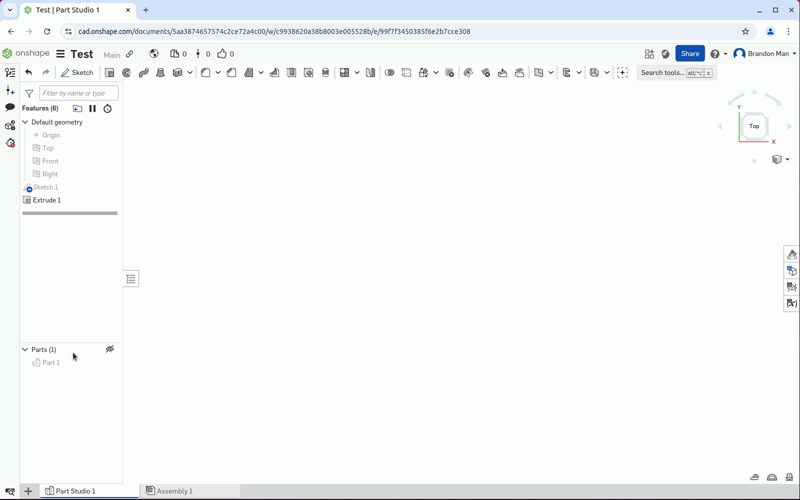
key_down(shift)
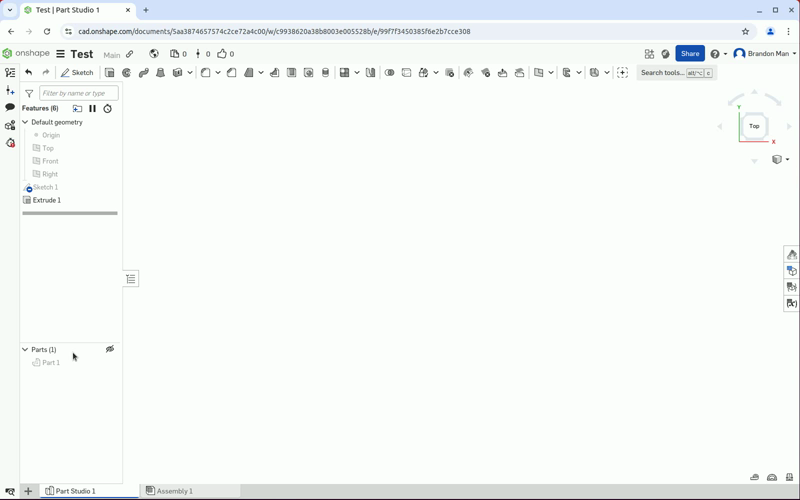
key(up)
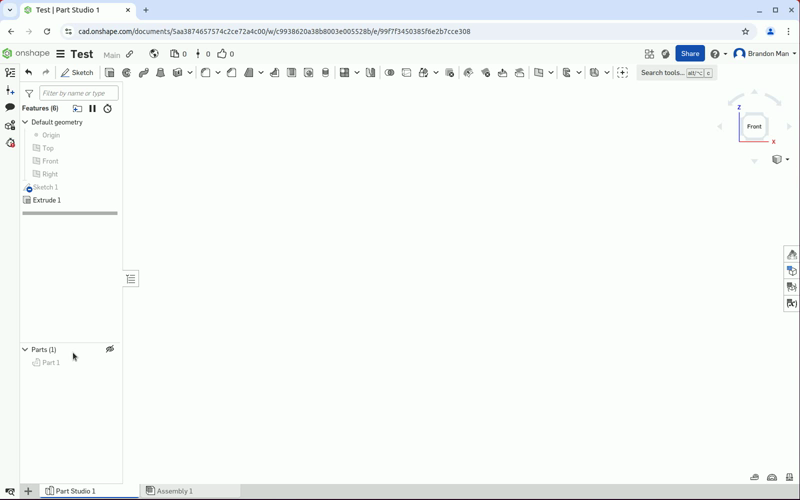
key_up(shift)
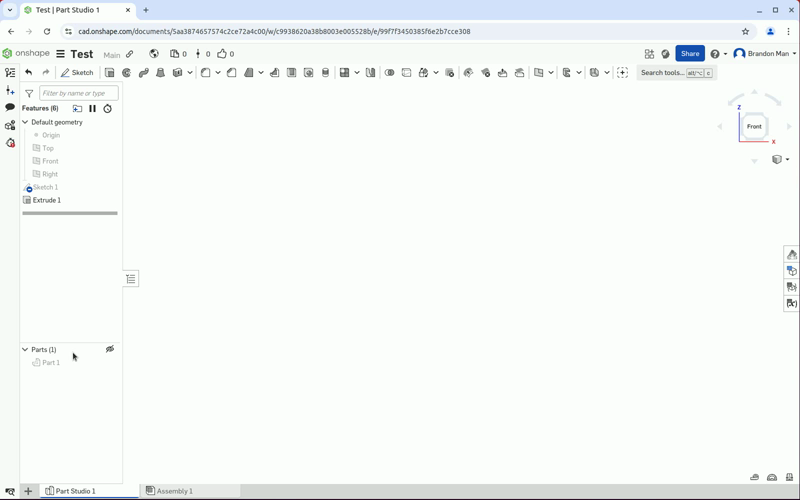
key(space)
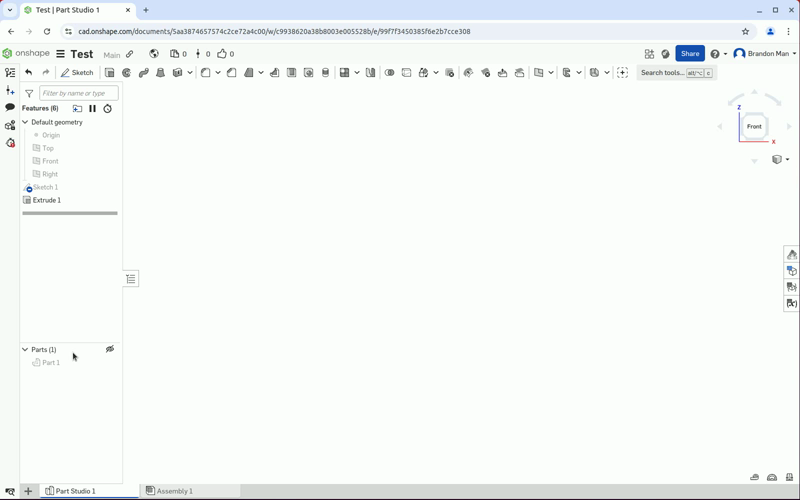
key_down(shift)
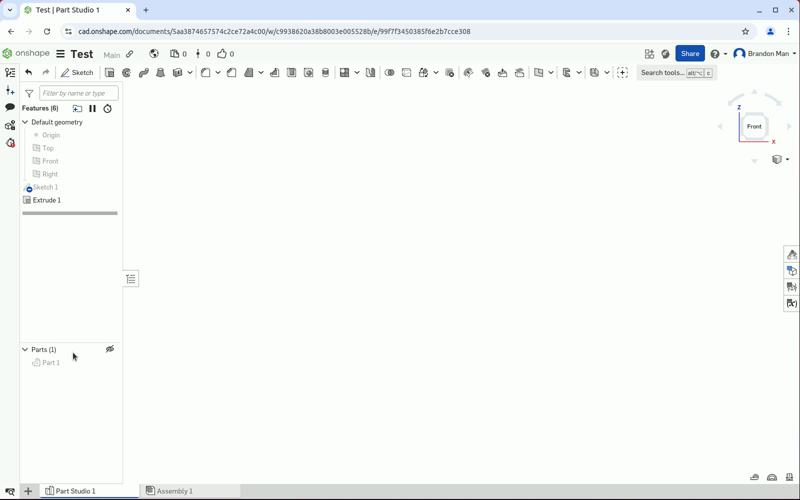
key(left)
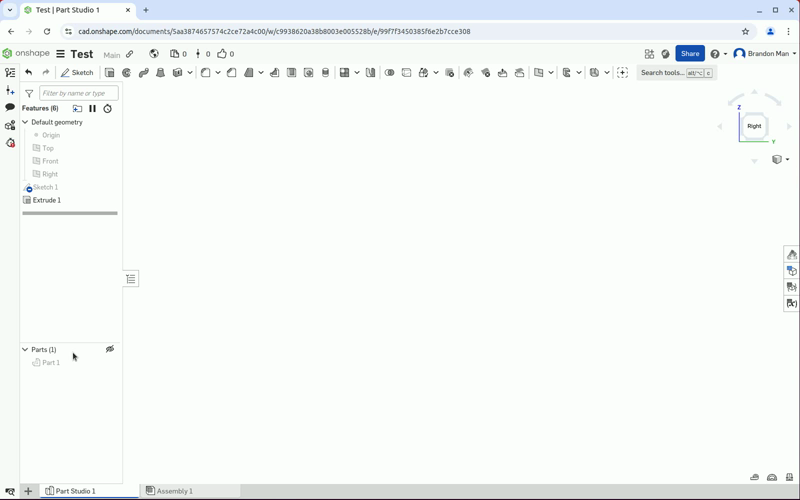
key_up(shift)
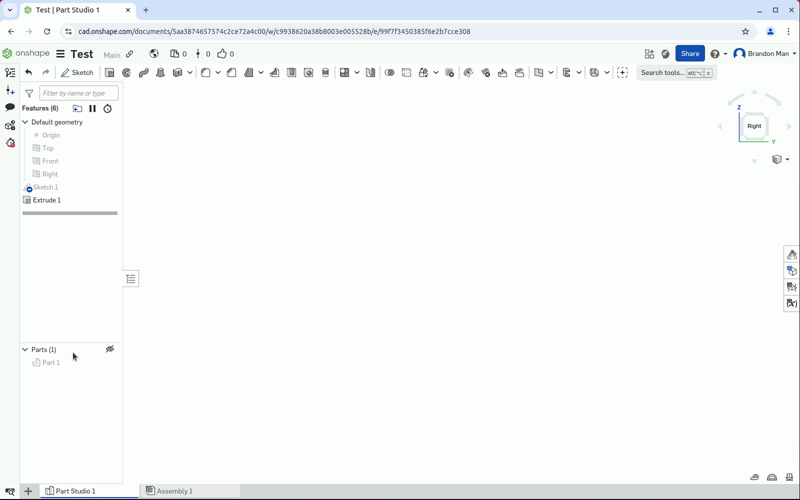
mouse_move(73, 352)
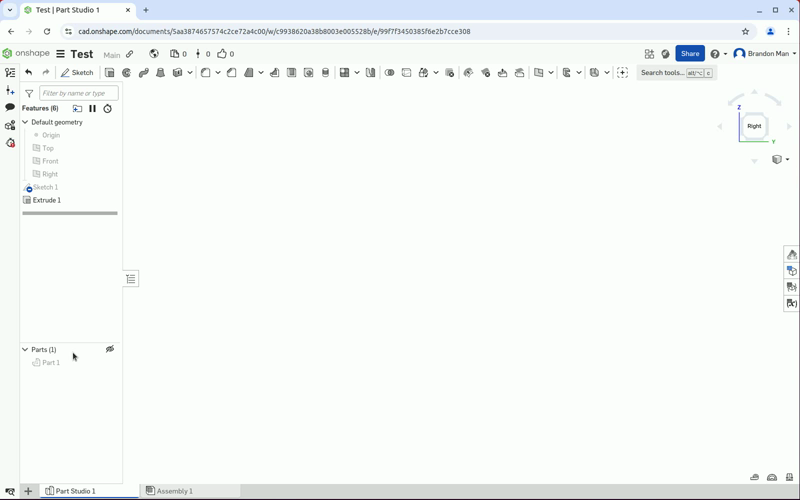
key(shift+y)
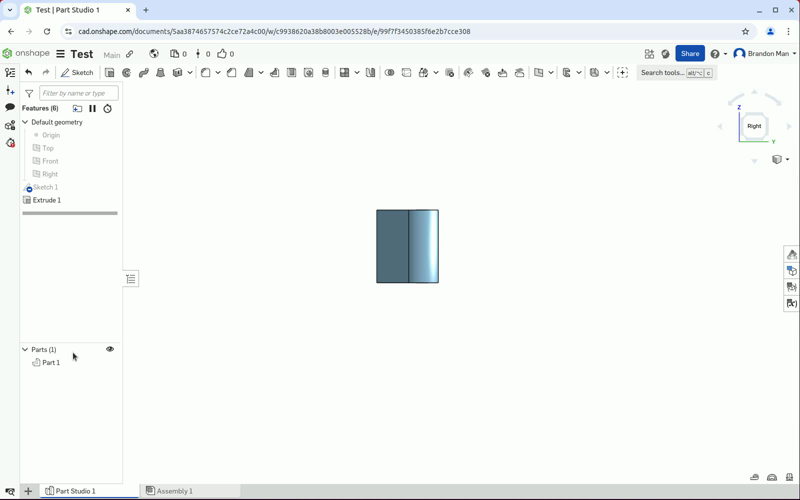
mouse_move(541, 75)
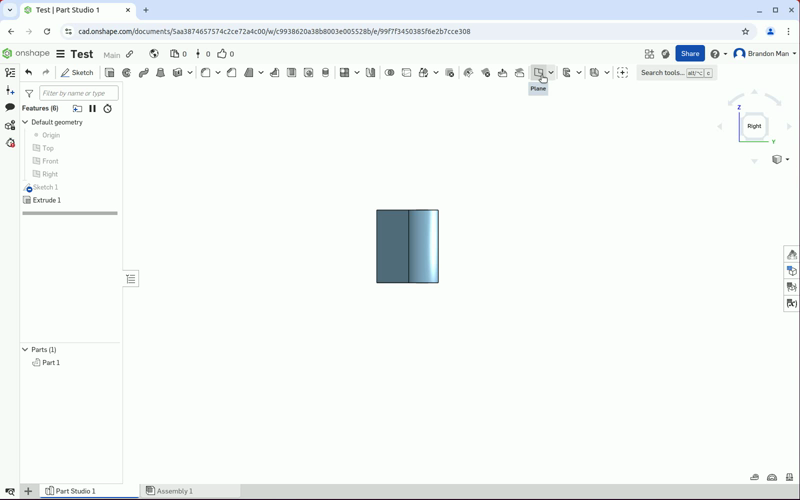
click(541, 75)
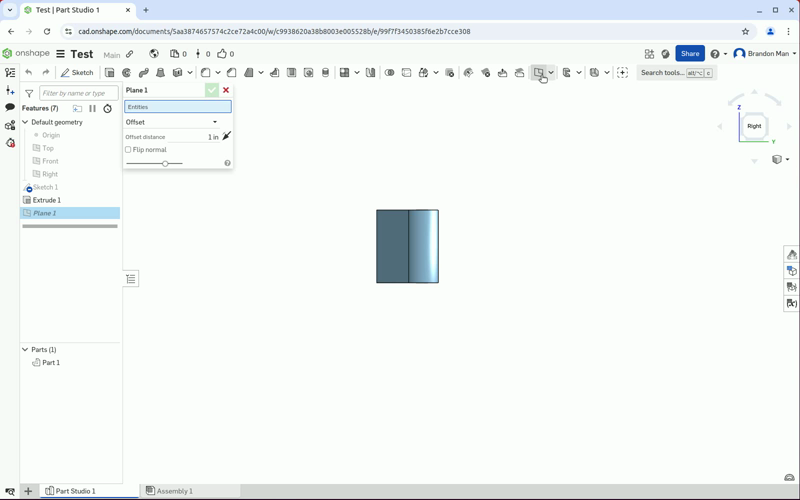
mouse_move(73, 176)
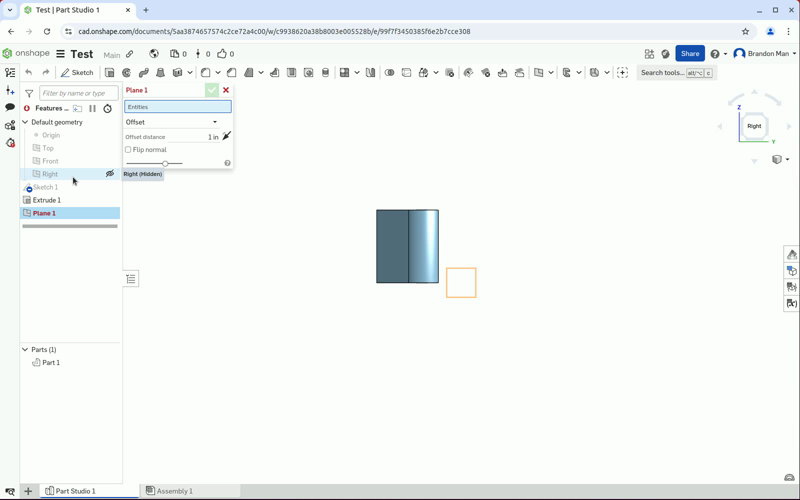
click(73, 176)
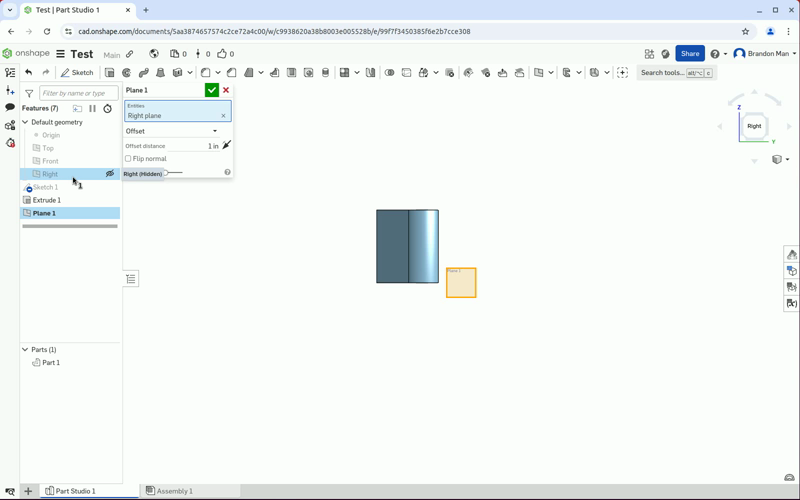
key(tab, 2)
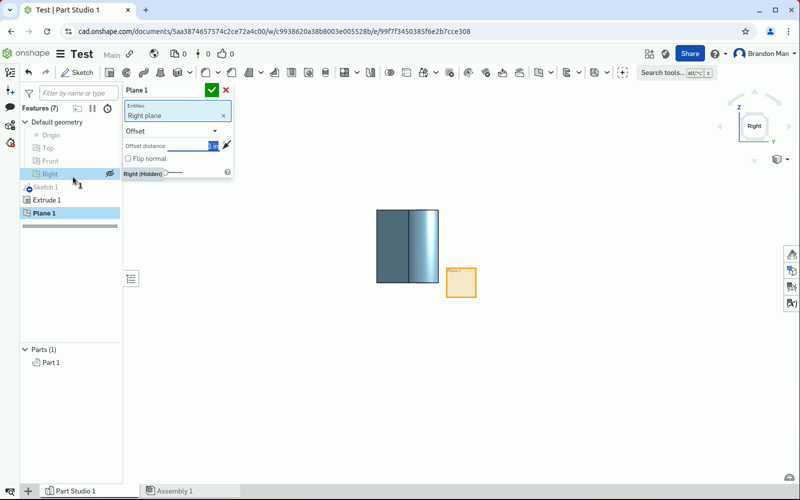
text(21.66)
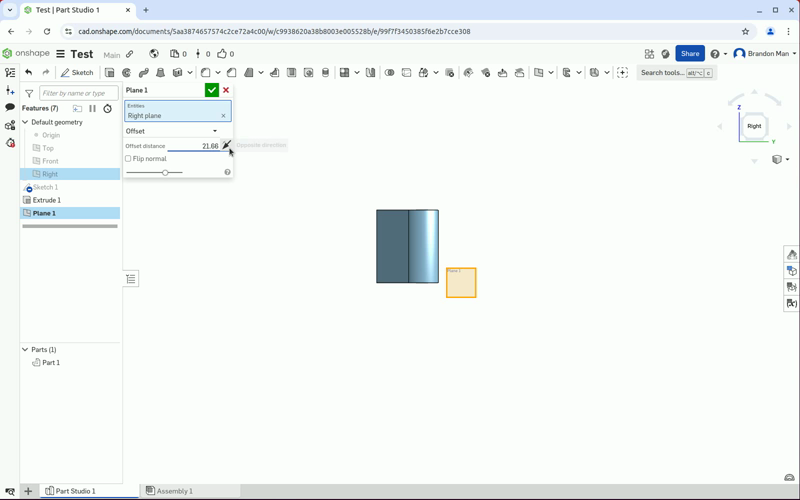
mouse_move(229, 147)
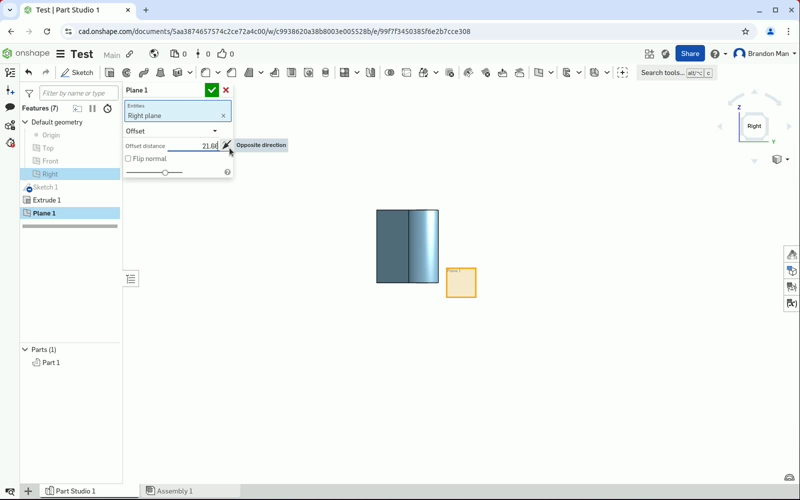
click(229, 147)
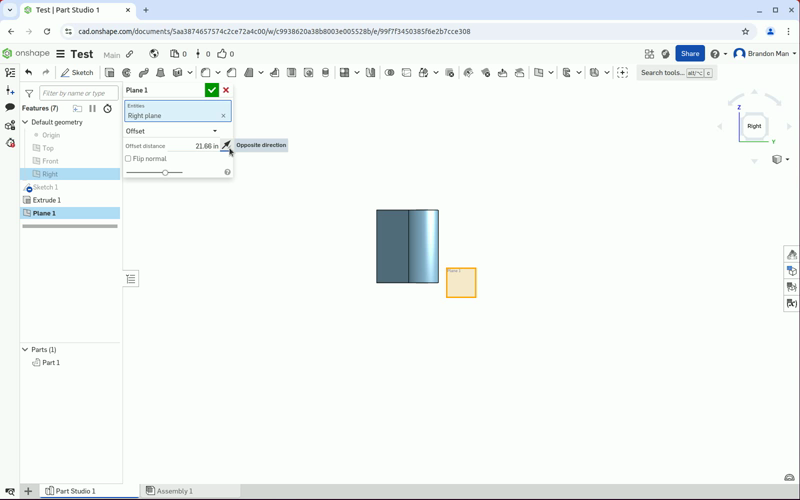
key(enter, 2)
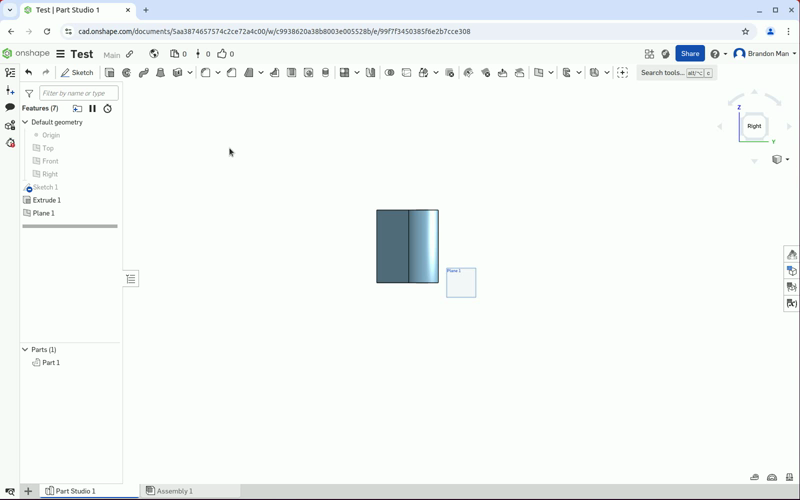
key(shift+s)
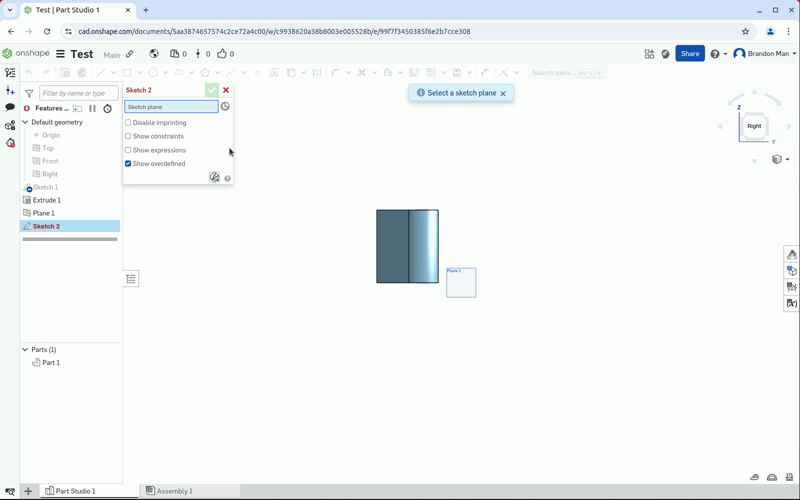
mouse_move(73, 215)
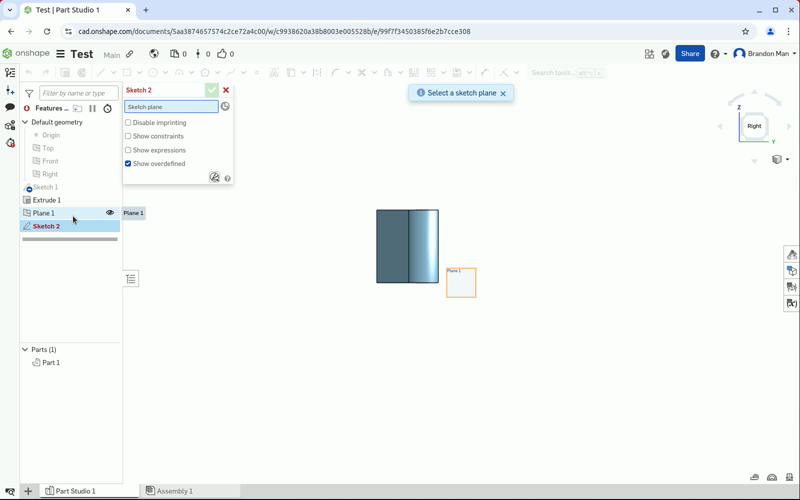
click(73, 215)
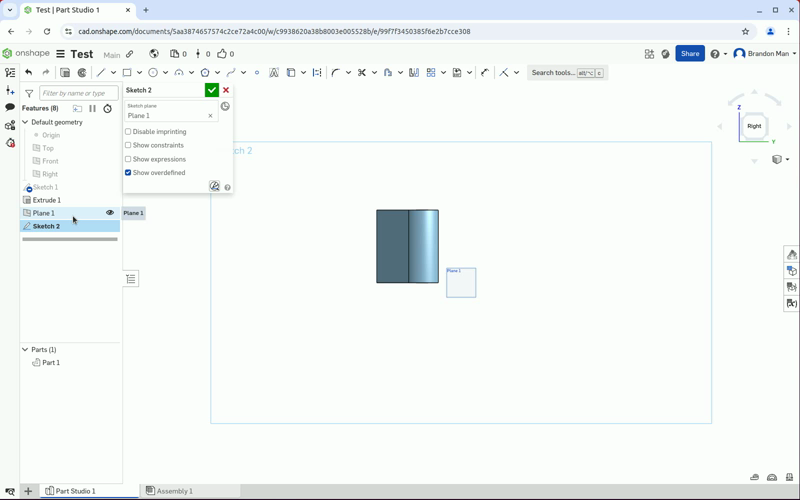
mouse_move(73, 352)
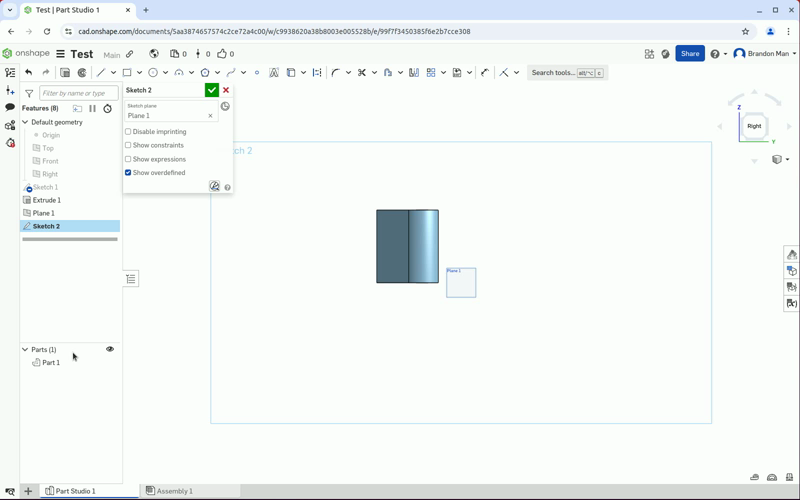
key(y)
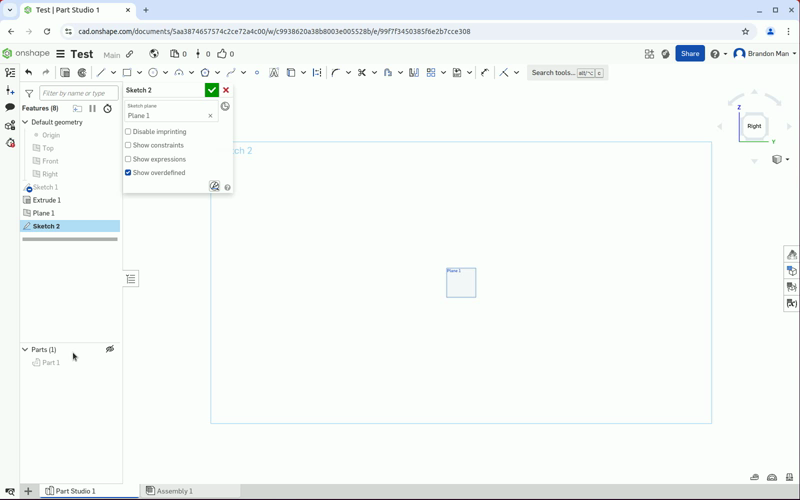
key(l)
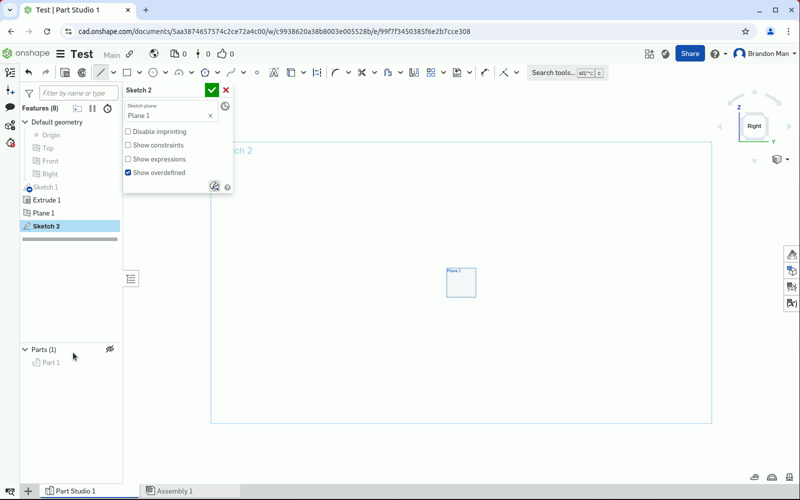
key_down(shift)
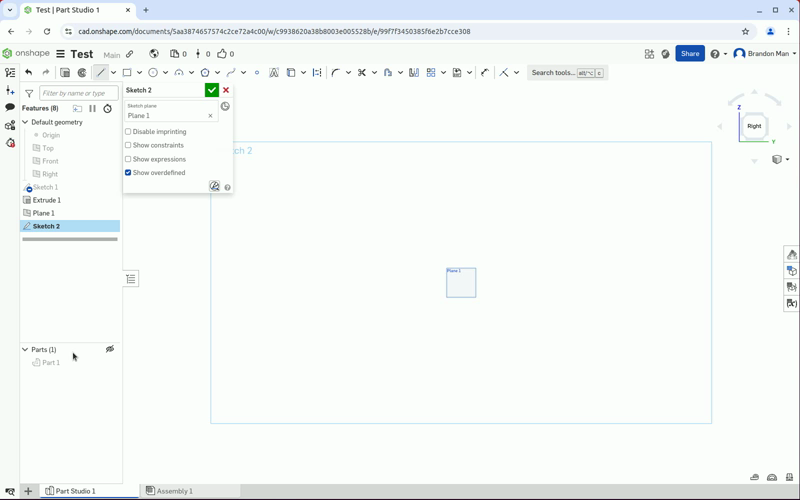
mouse_move(351, 243)
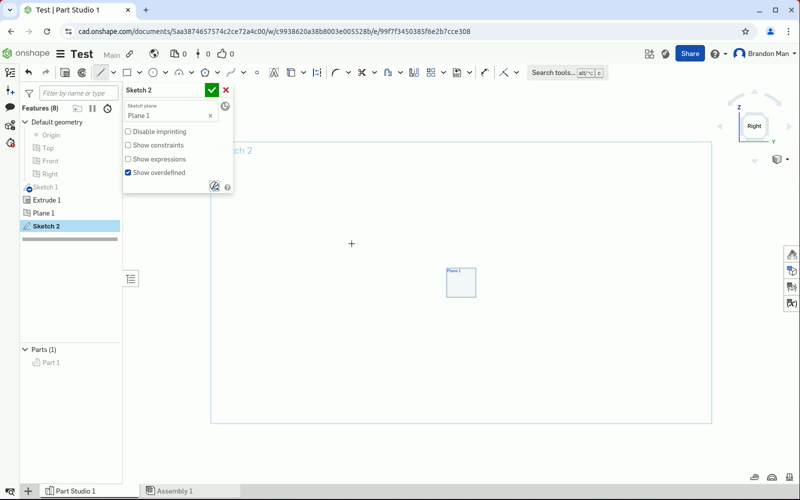
click(351, 243)
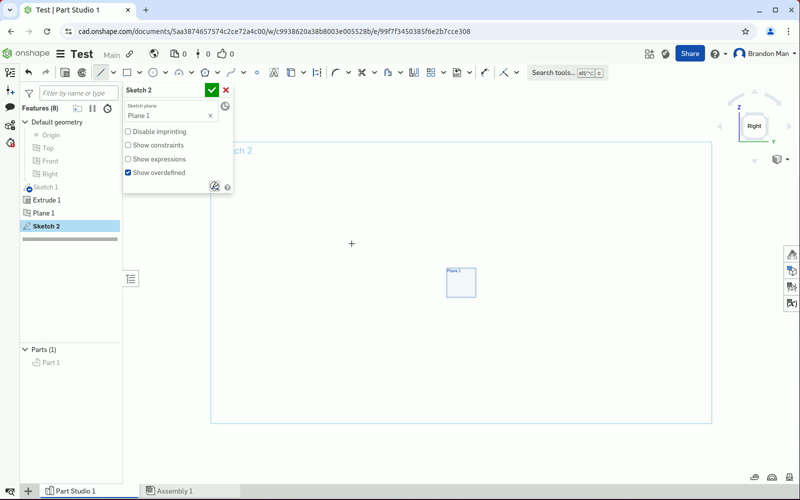
key_up(shift)
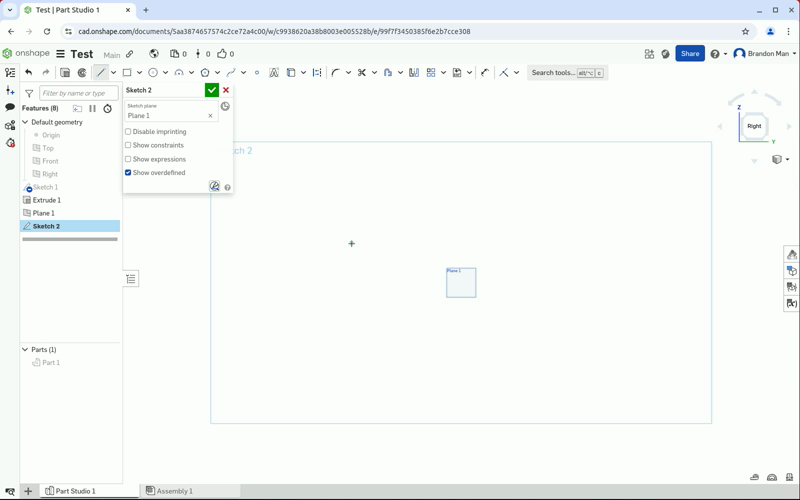
key_down(shift)
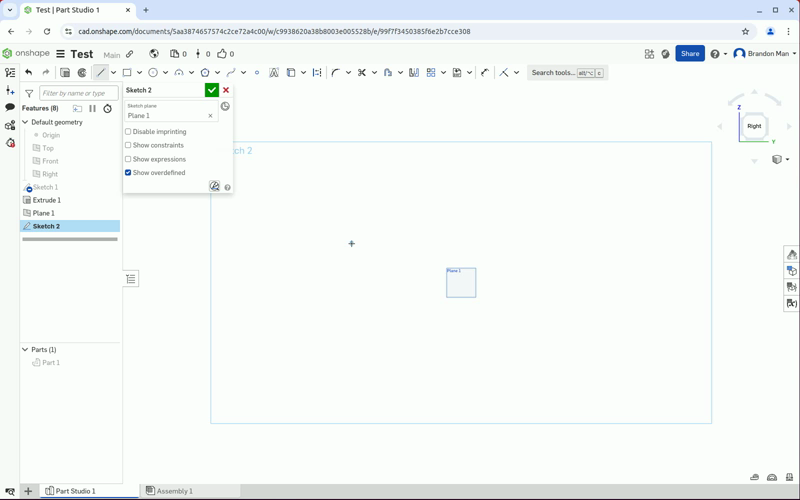
mouse_move(381, 243)
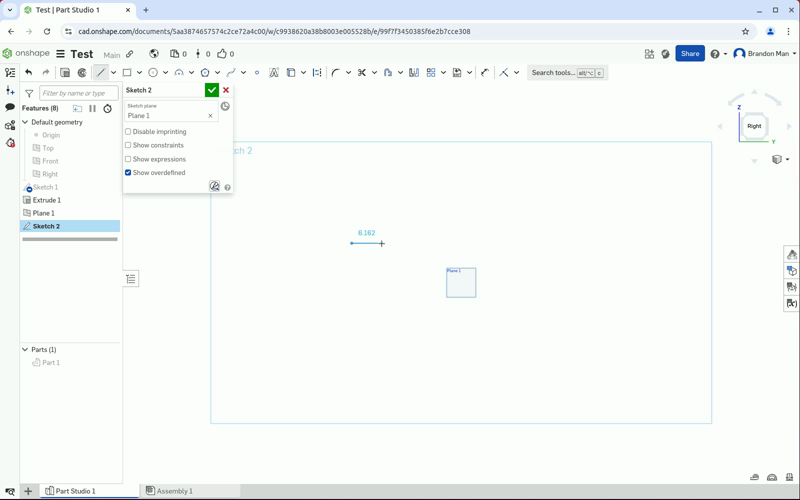
mouse_move(377, 243)
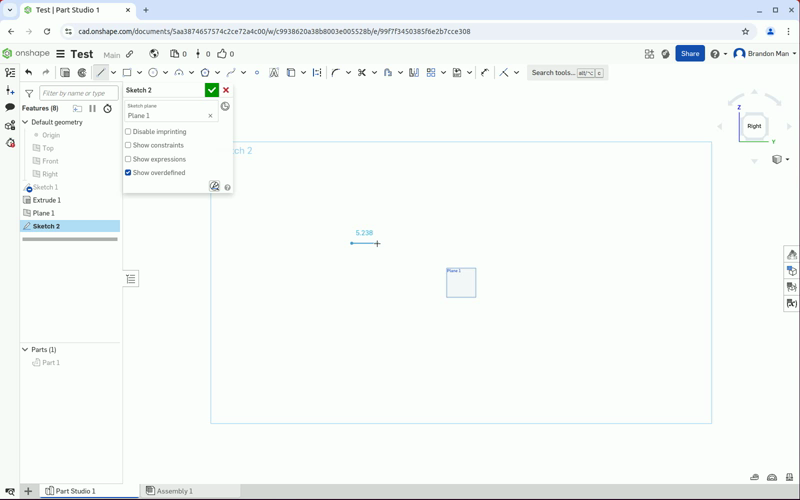
click(377, 243)
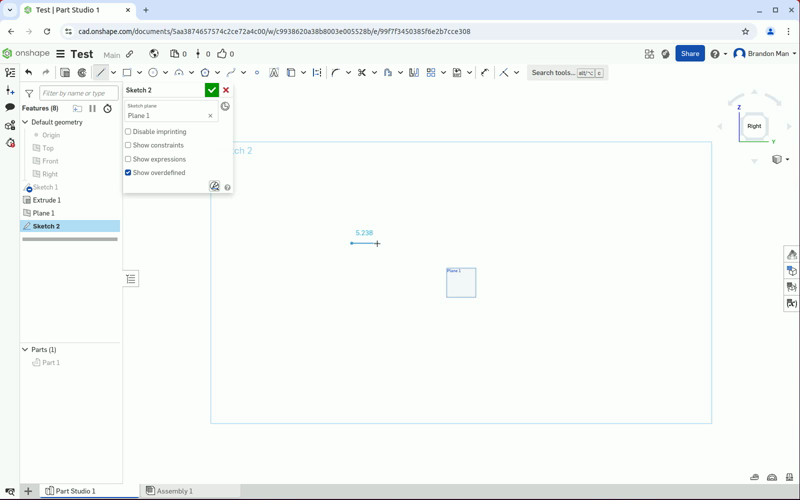
key_up(shift)
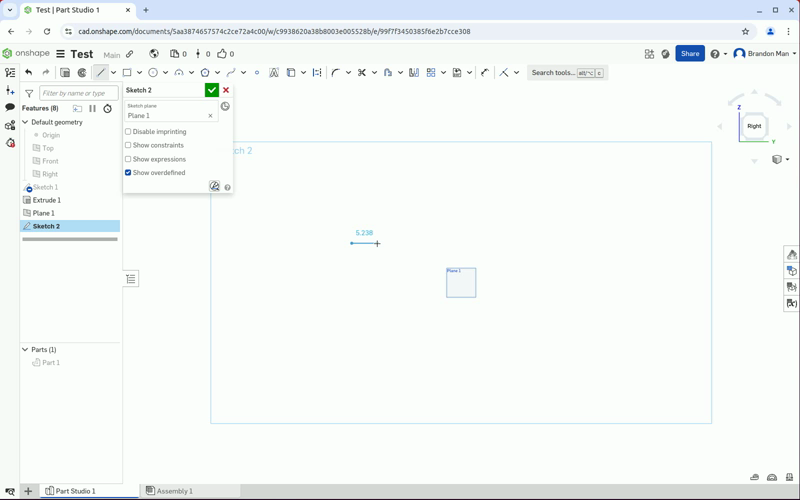
key_down(shift)
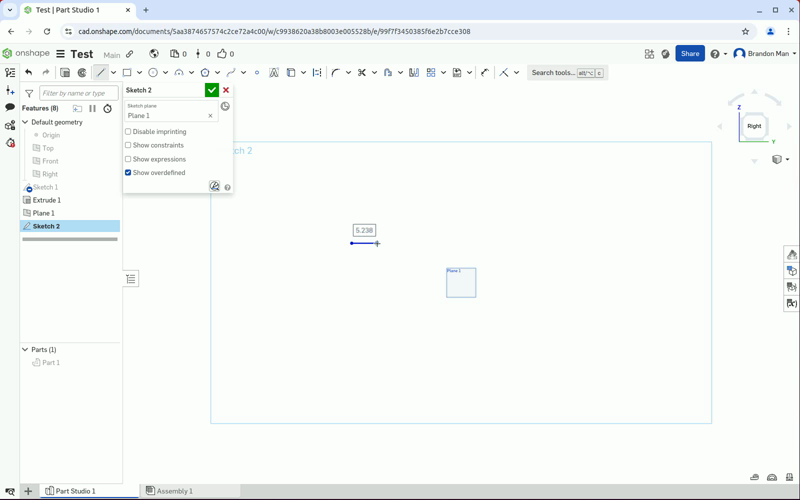
mouse_move(407, 243)
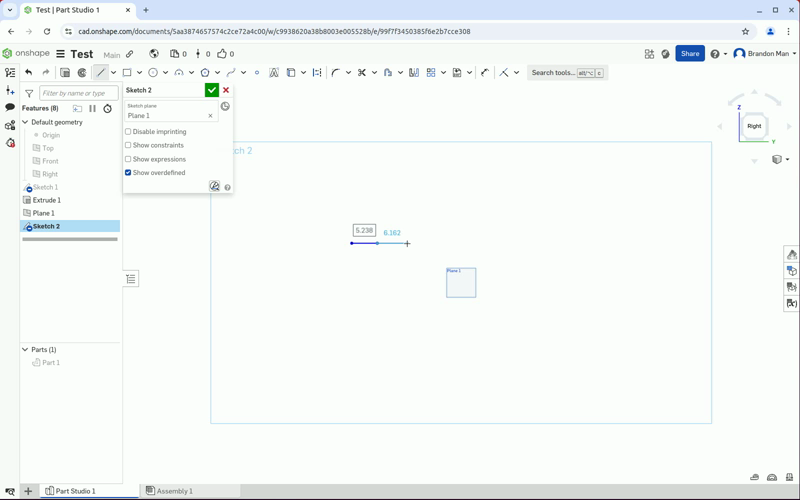
mouse_move(377, 230)
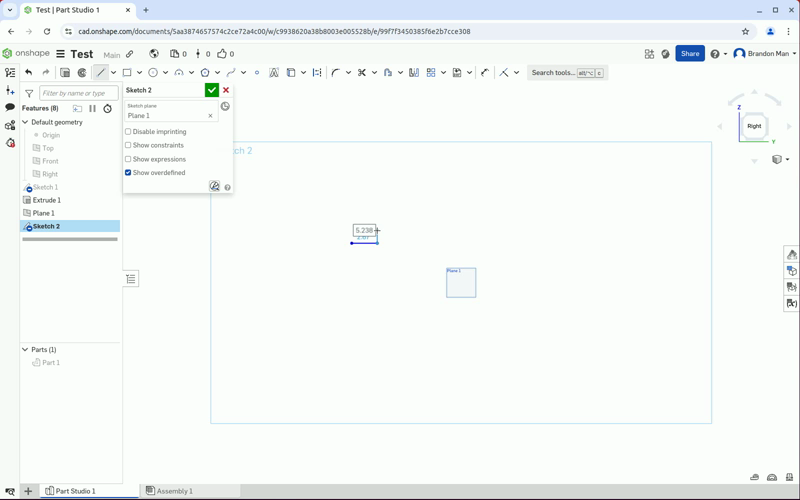
click(377, 230)
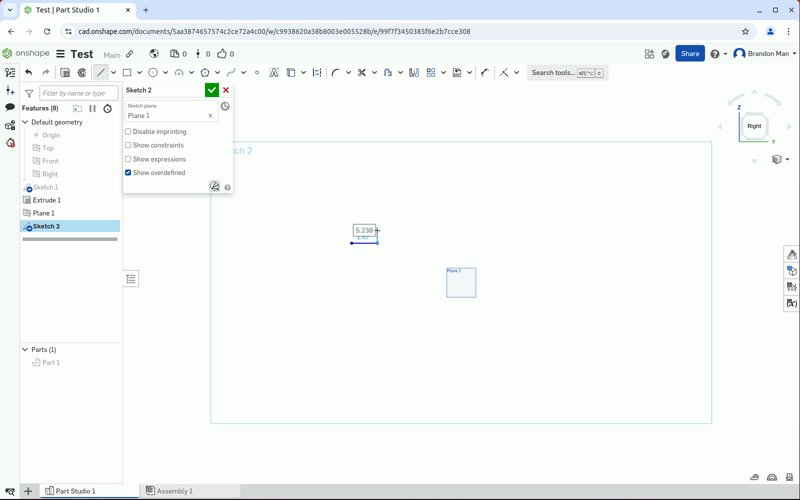
key_up(shift)
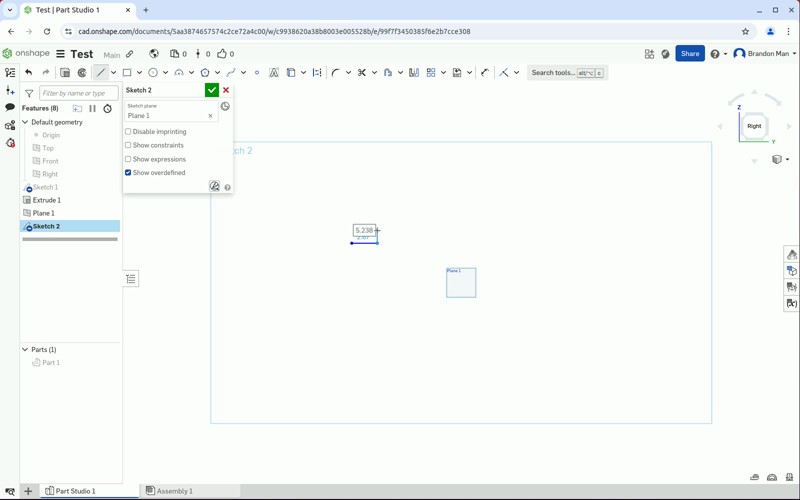
key_down(shift)
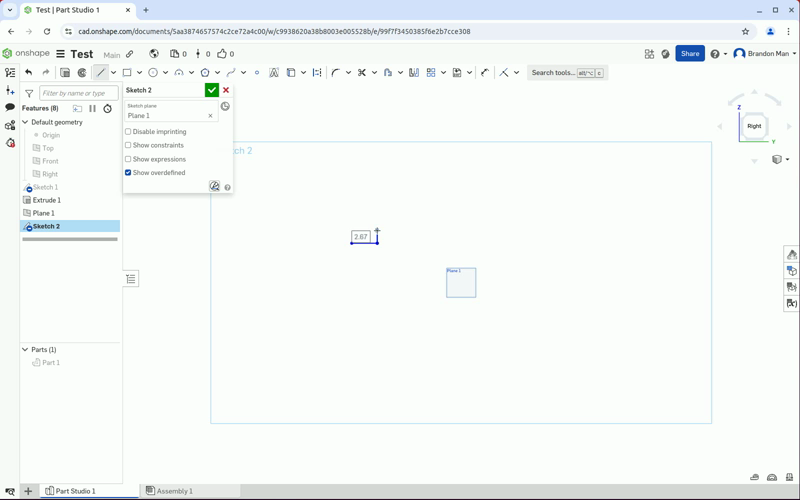
mouse_move(407, 230)
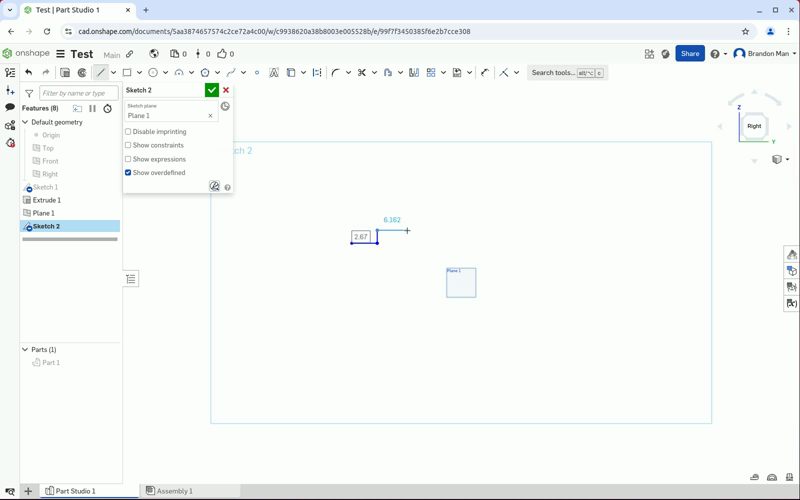
mouse_move(351, 230)
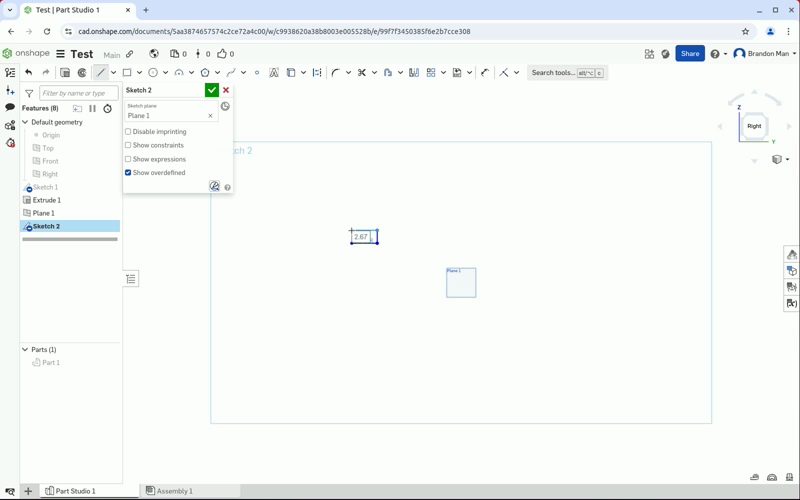
click(351, 230)
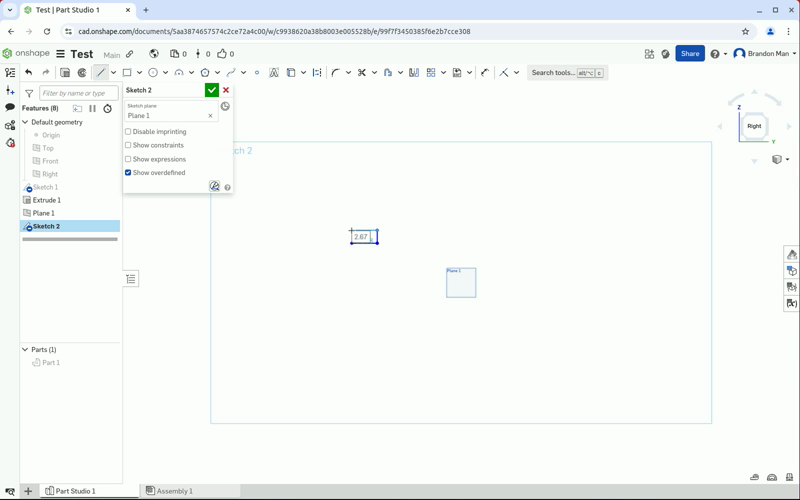
key_up(shift)
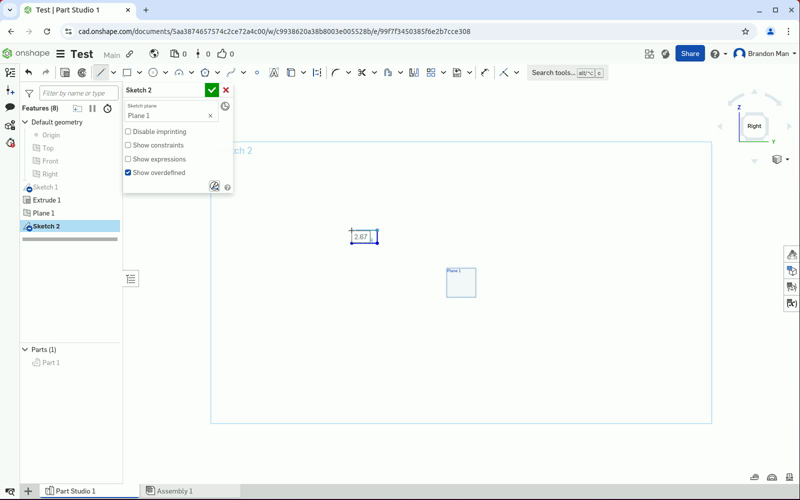
mouse_move(381, 230)
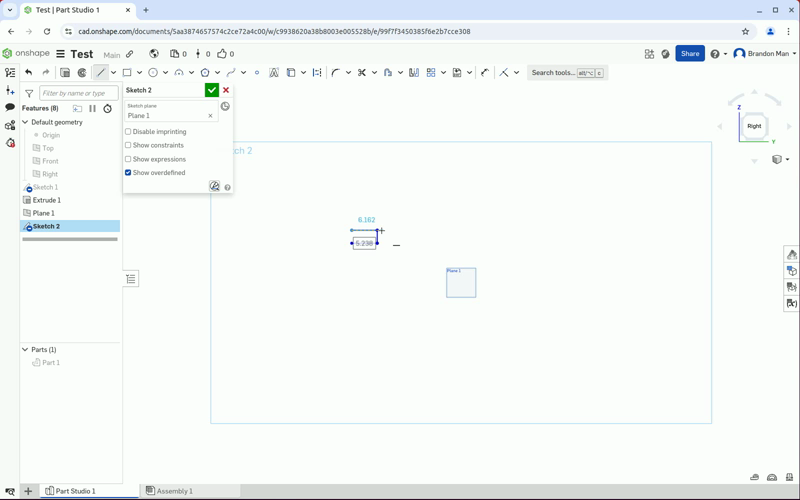
key_down(shift)
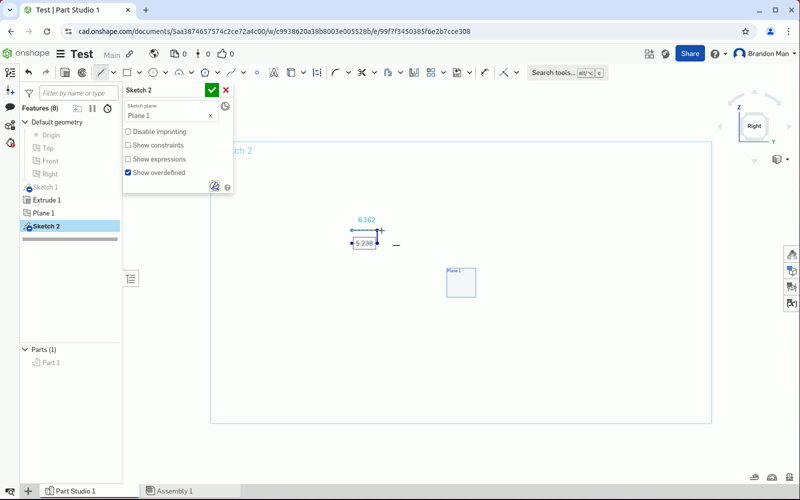
mouse_move(351, 243)
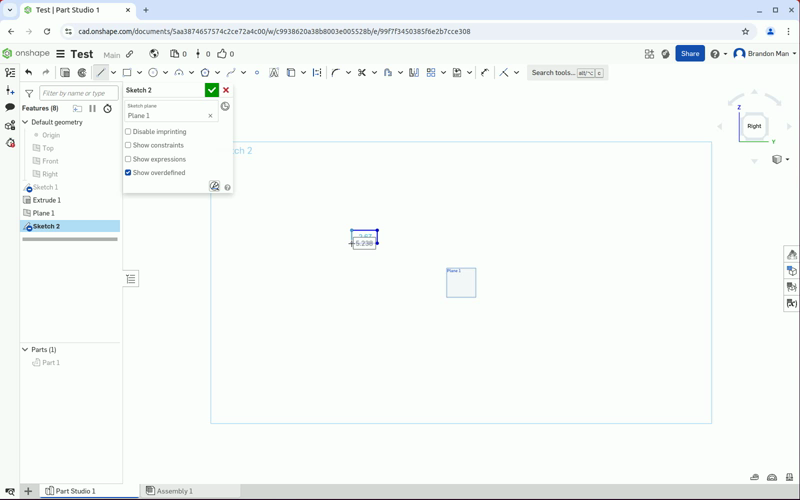
key_up(shift)
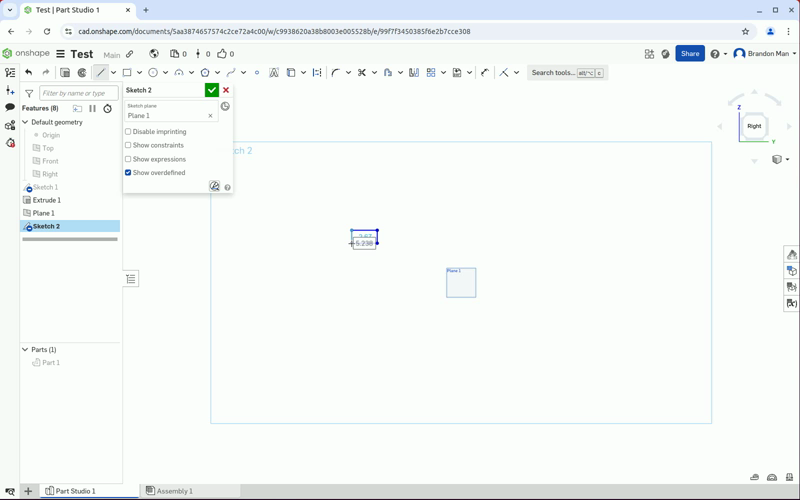
click(351, 243)
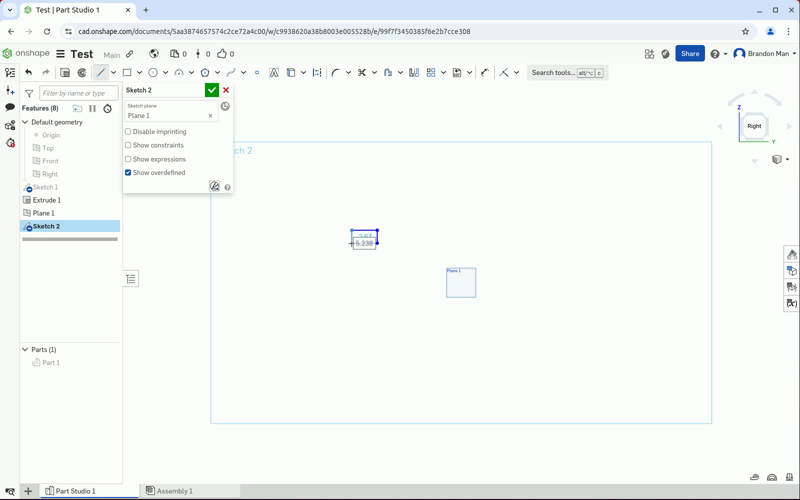
key(esc)
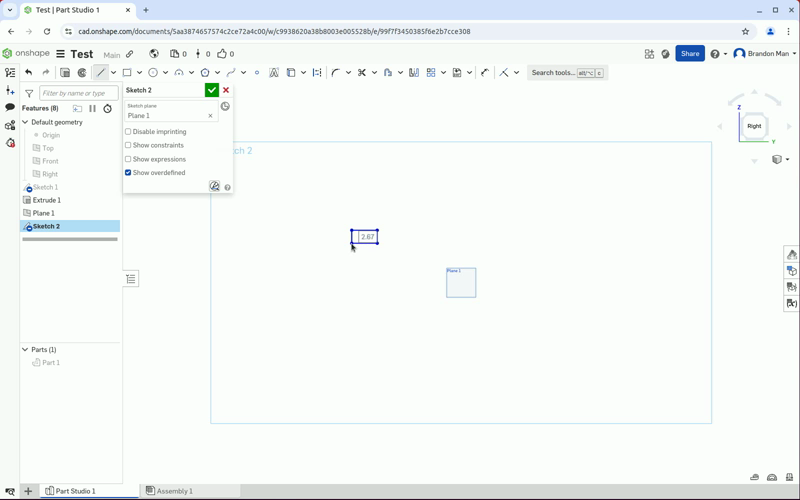
mouse_move(359, 237)
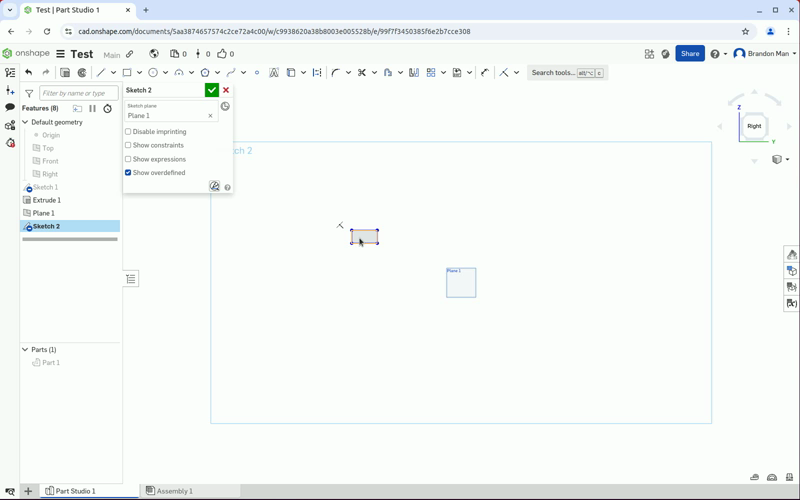
scroll(6)
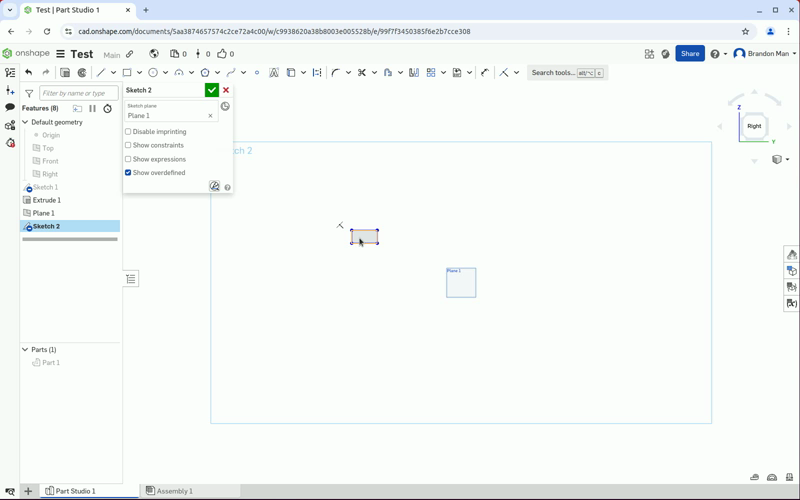
scroll(6)
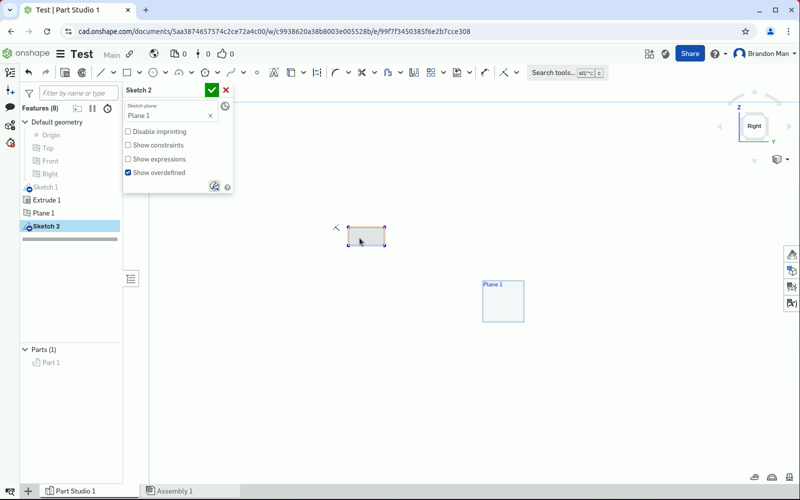
scroll(6)
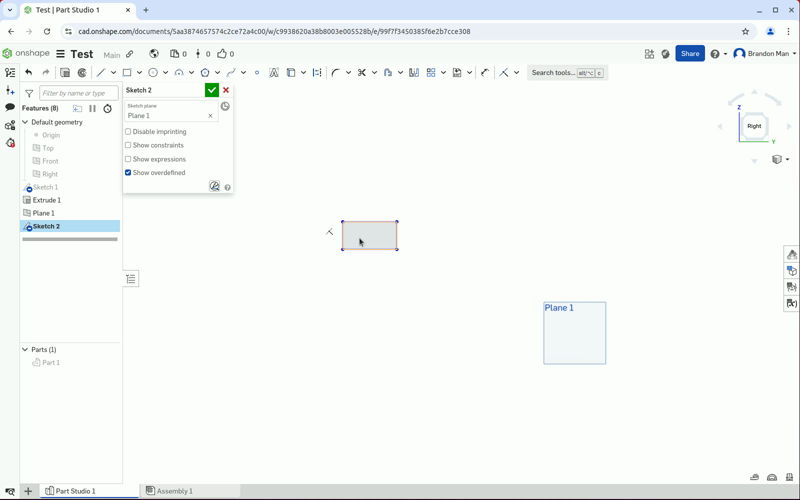
scroll(6)
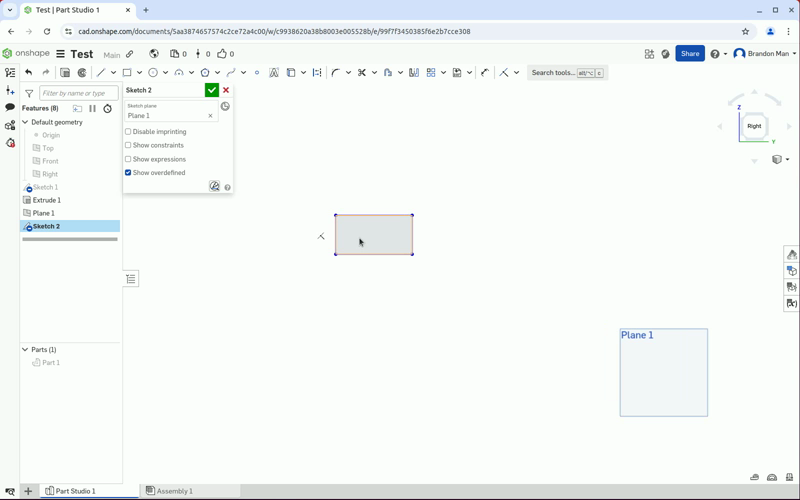
scroll(6)
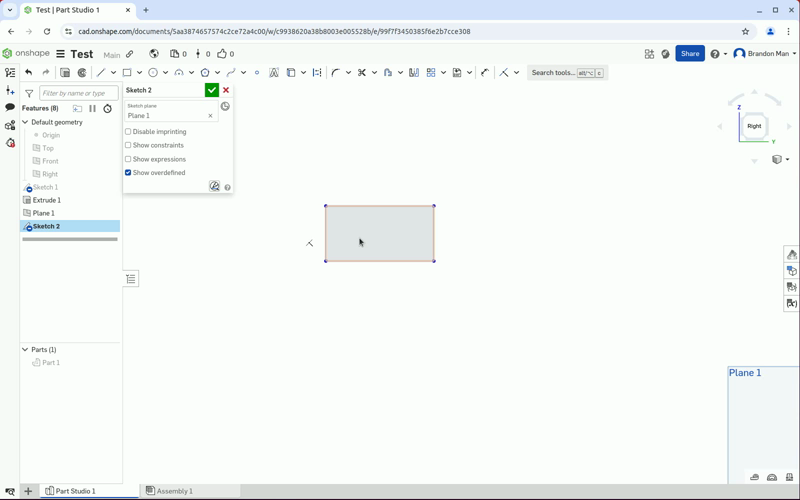
scroll(6)
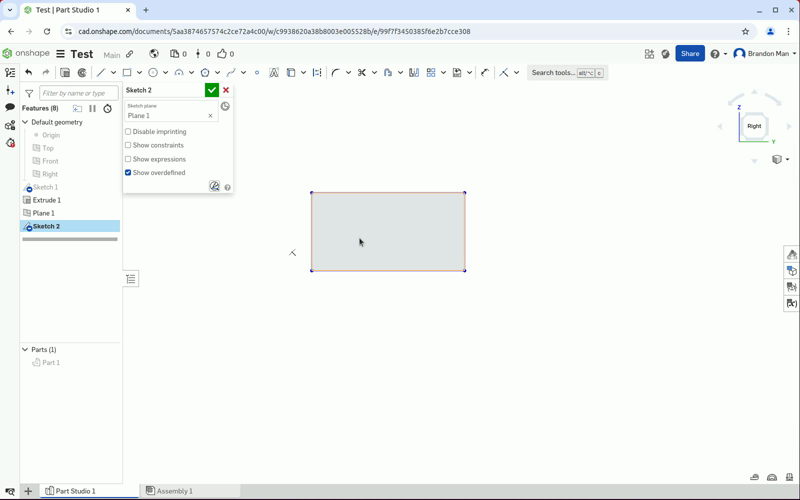
scroll(6)
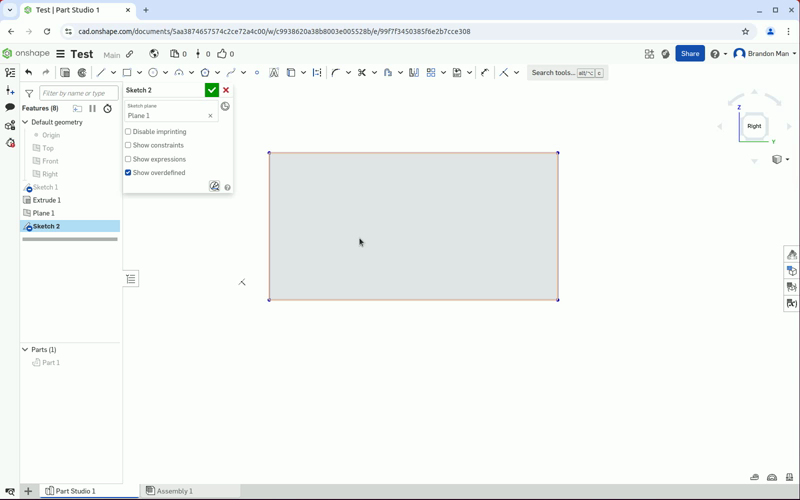
click(359, 237)
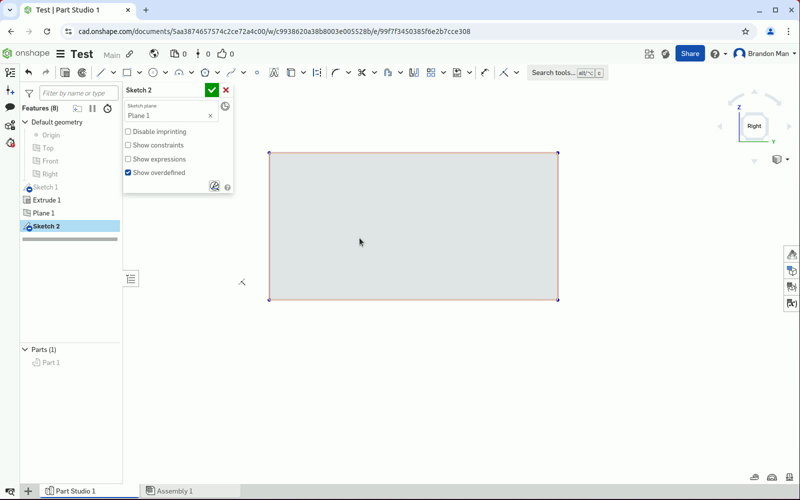
scroll(-6)
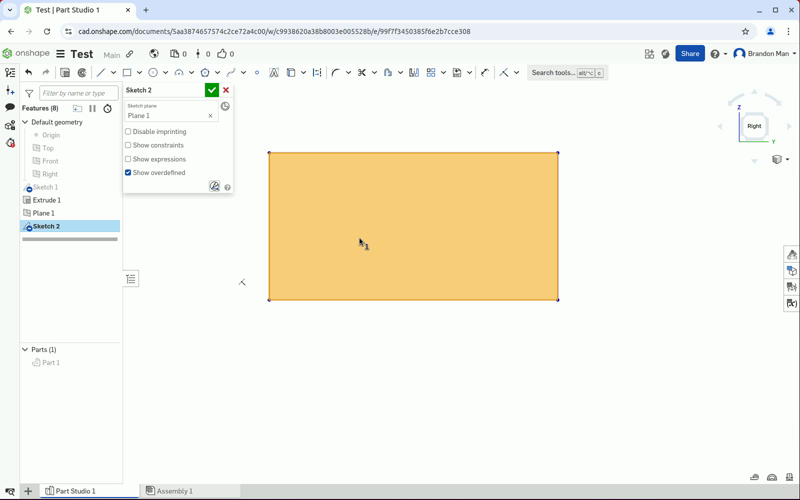
scroll(-6)
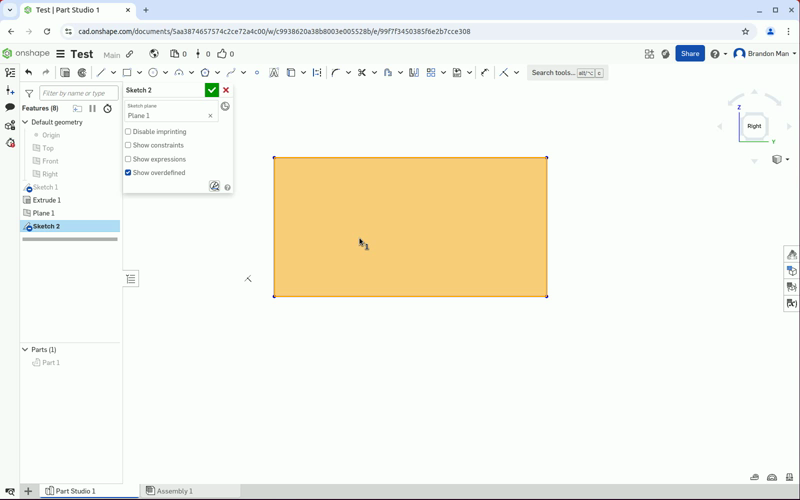
scroll(-6)
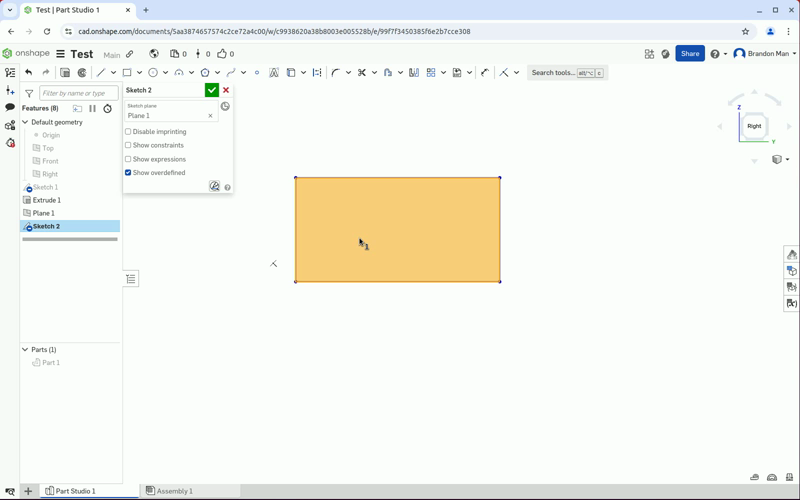
scroll(-6)
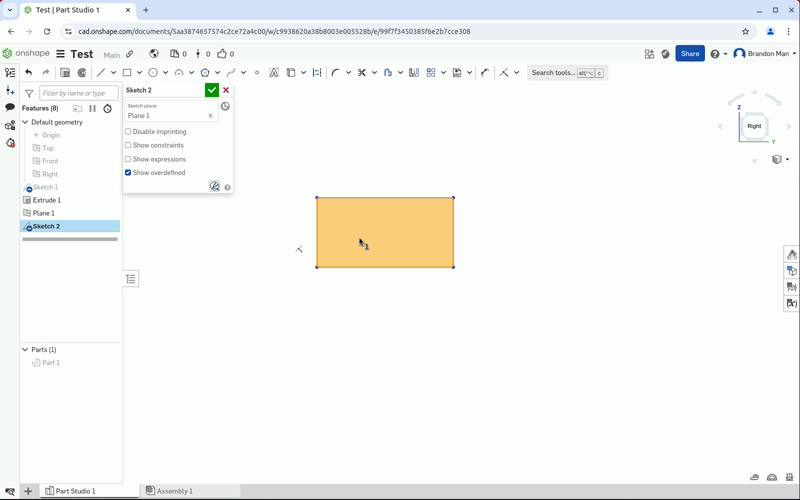
scroll(-6)
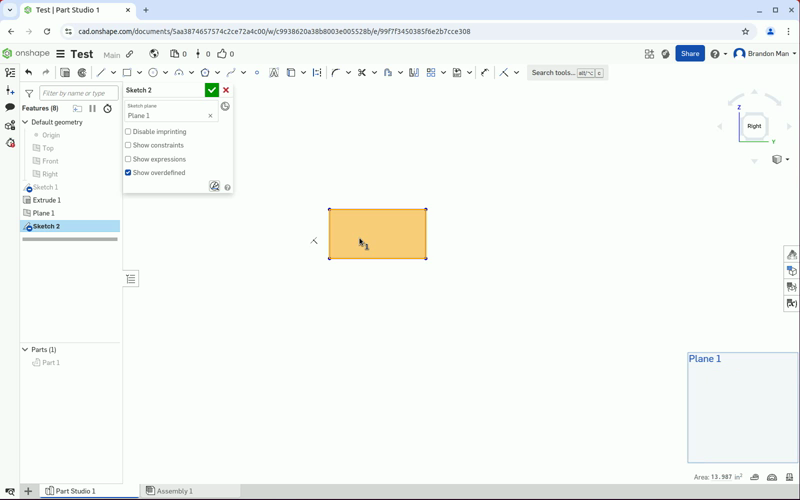
scroll(-6)
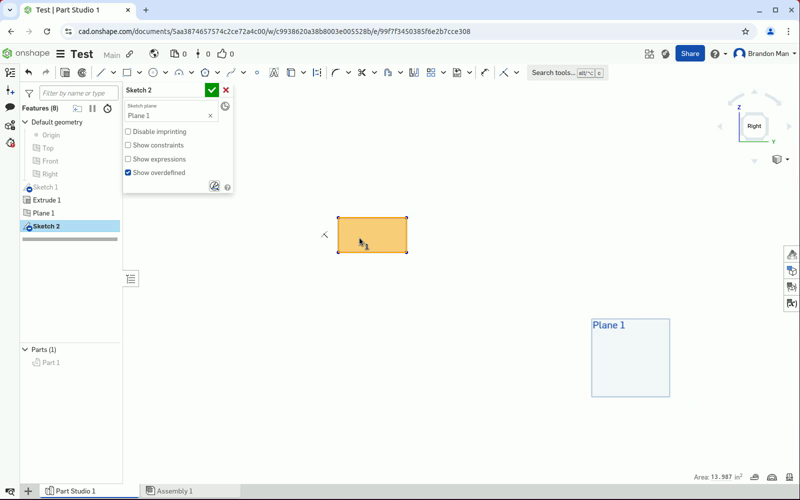
scroll(-6)
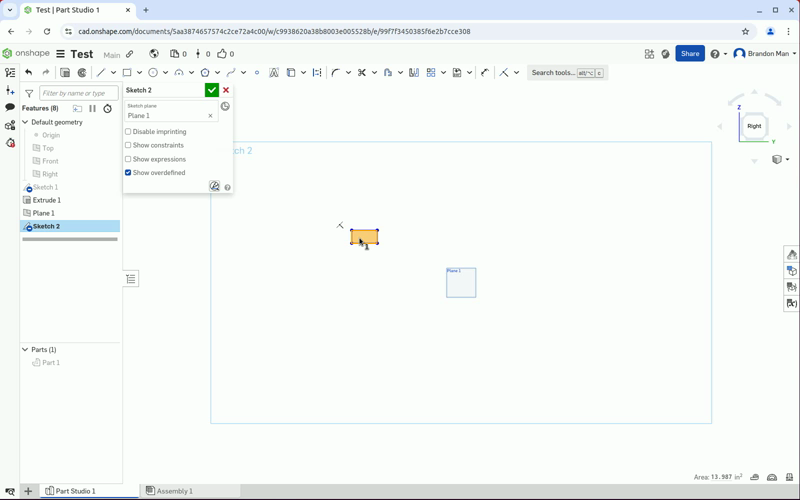
mouse_move(73, 352)
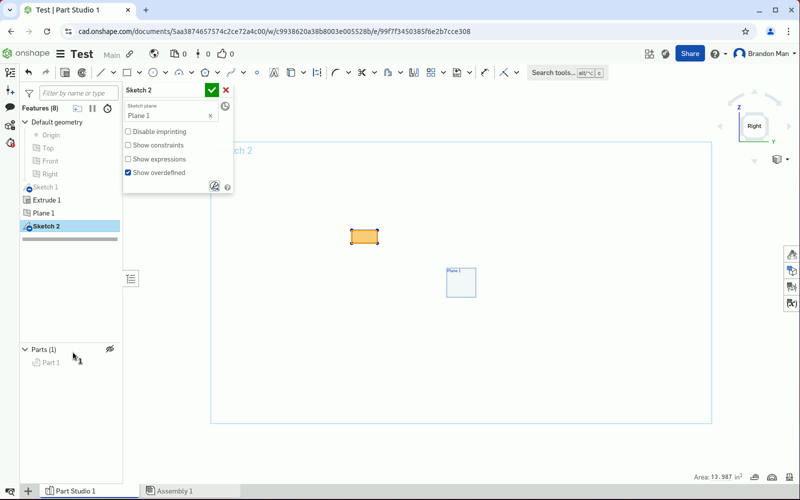
key(shift+y)
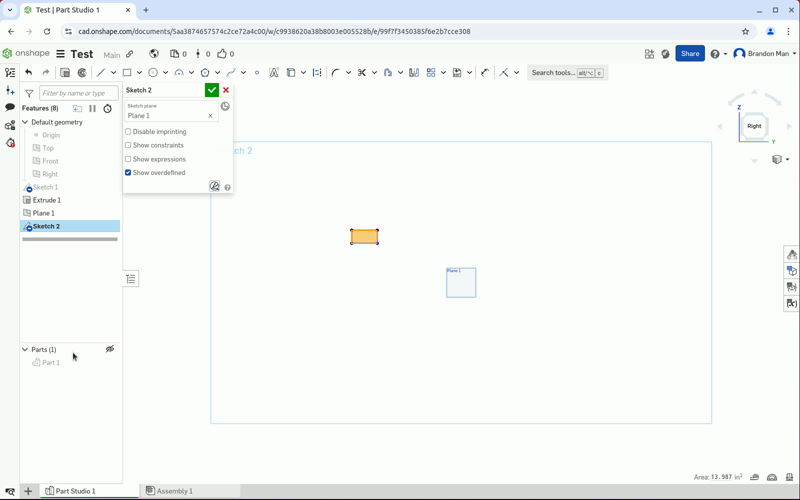
key(shift+e)
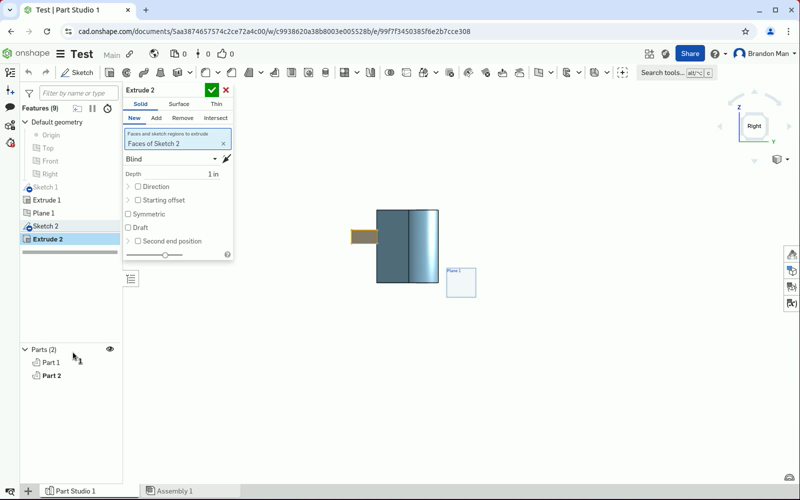
mouse_move(143, 106)
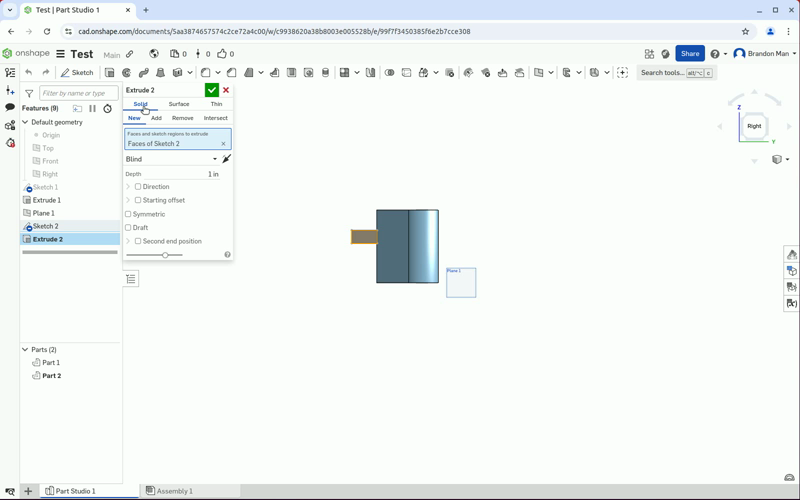
click(143, 106)
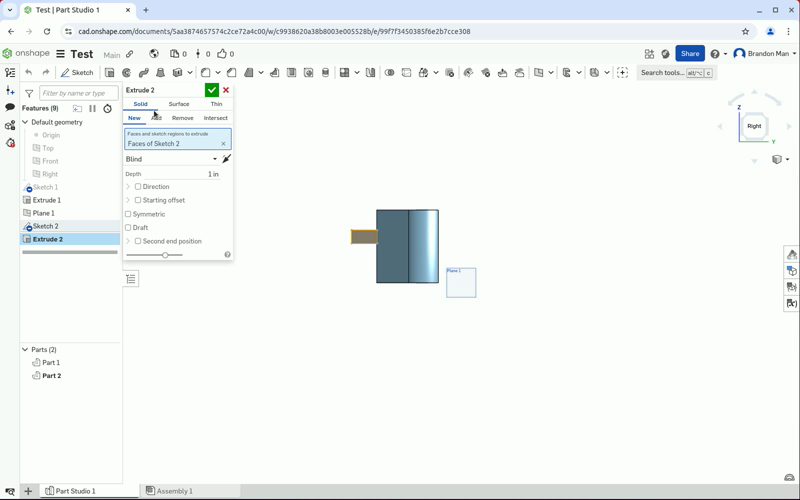
mouse_move(186, 120)
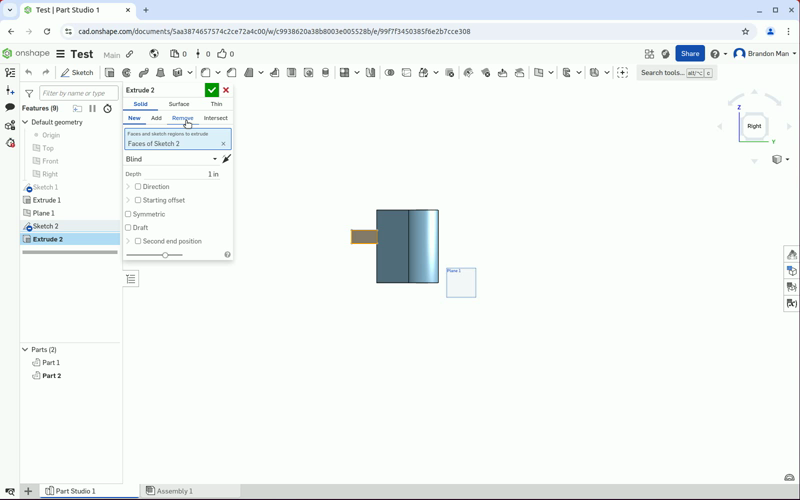
click(186, 120)
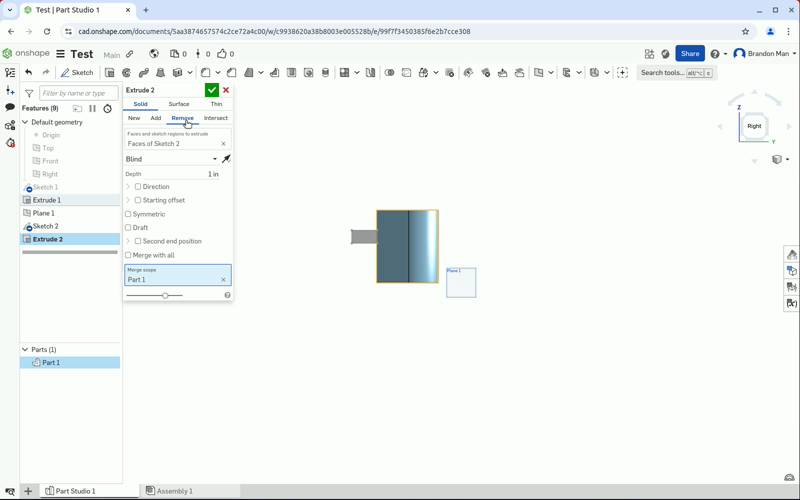
key(tab, 4)
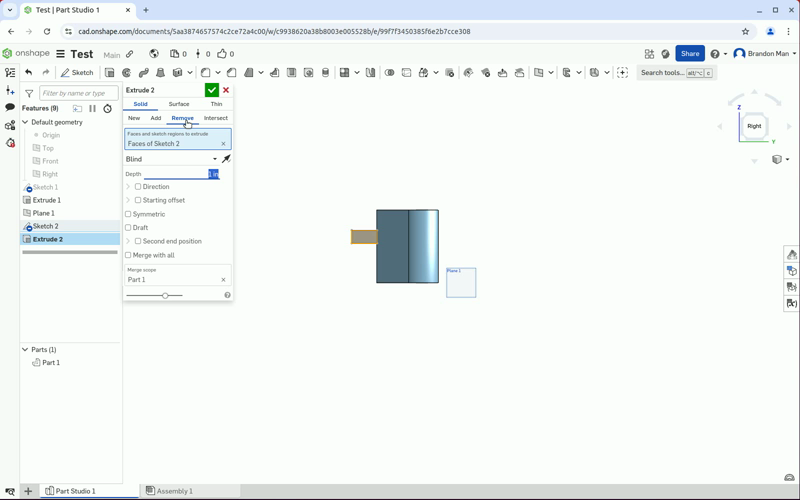
text(5.777)
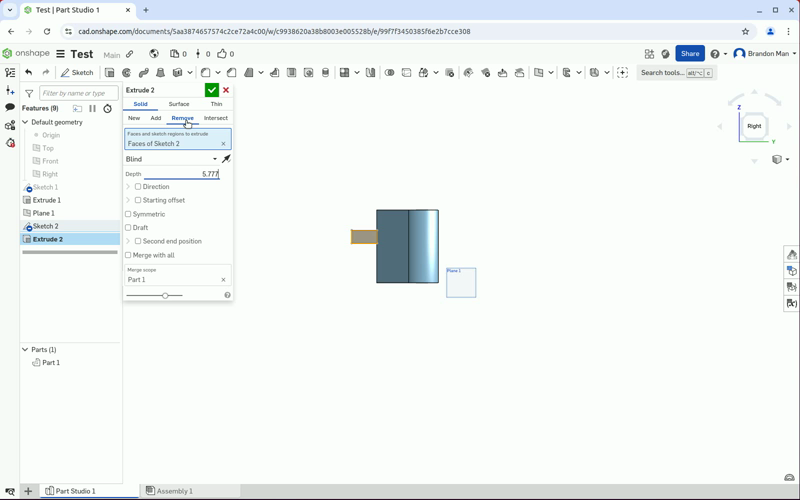
key(tab, 6)
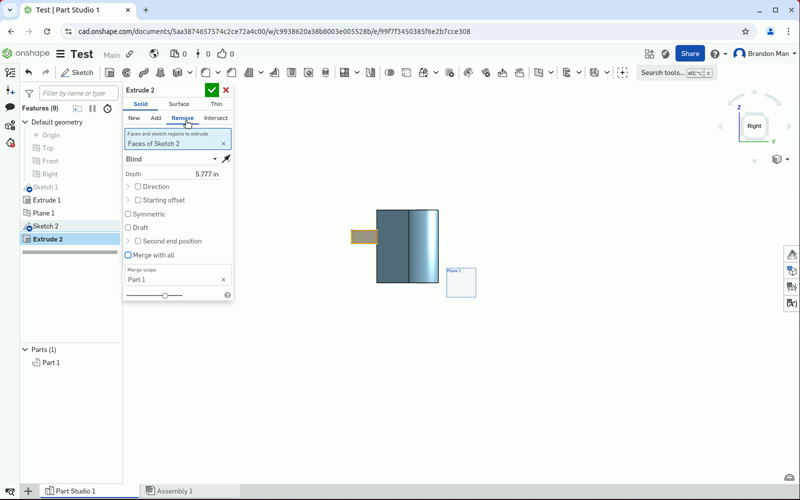
key(space)
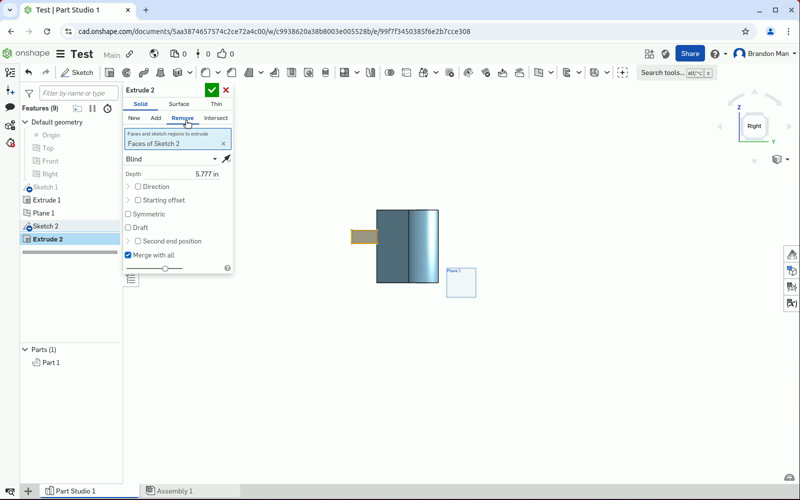
key(enter)
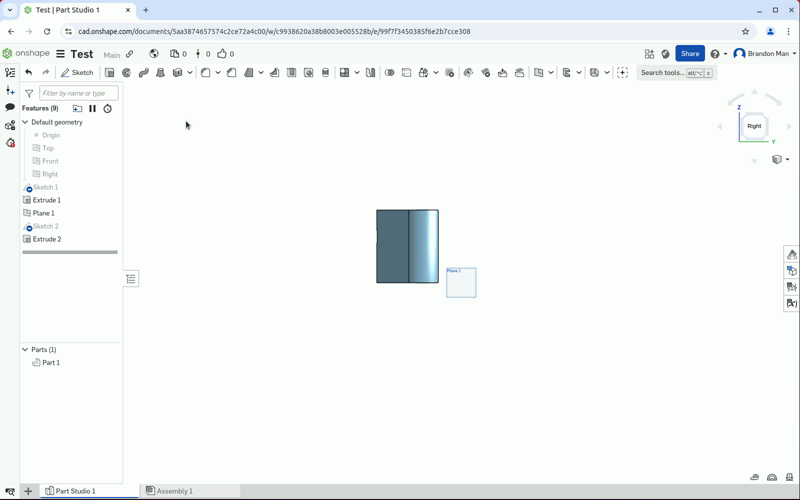
key(shift+h)
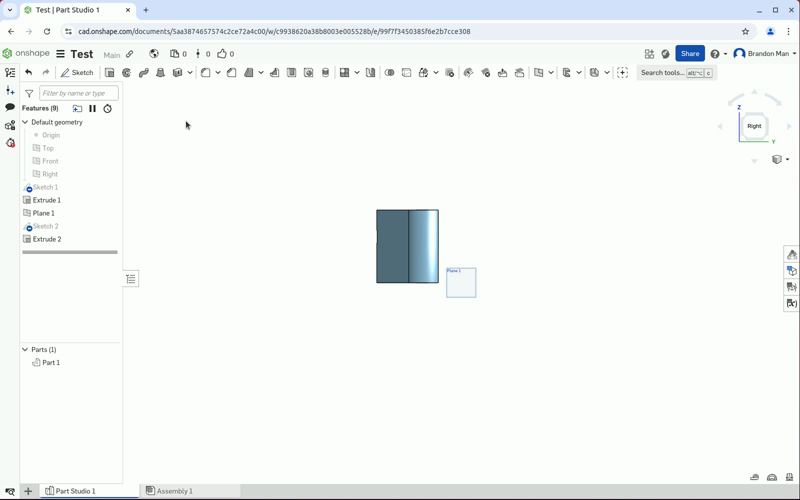
key(shift+h)
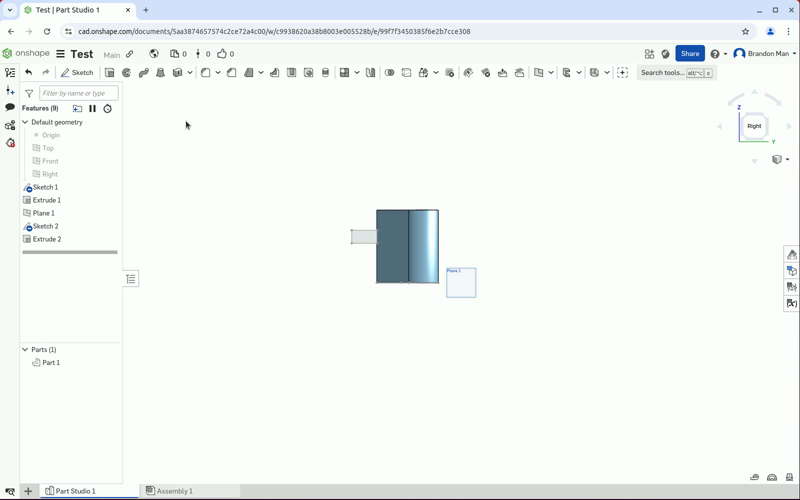
key(shift+7)
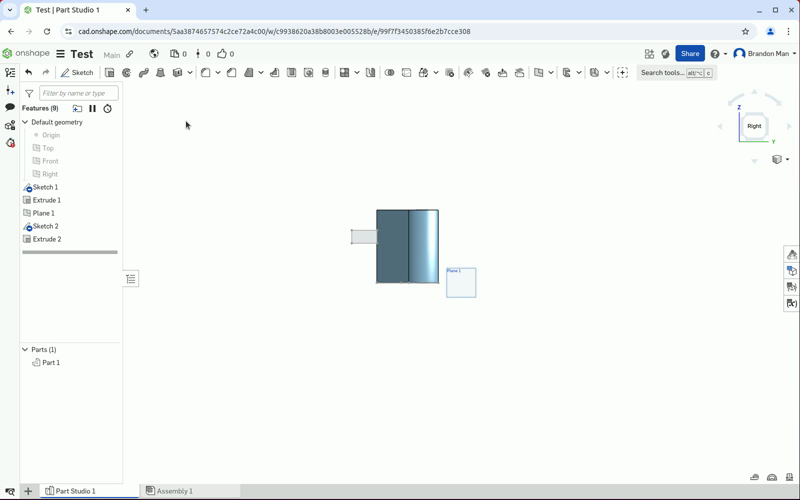
key(right, 2)
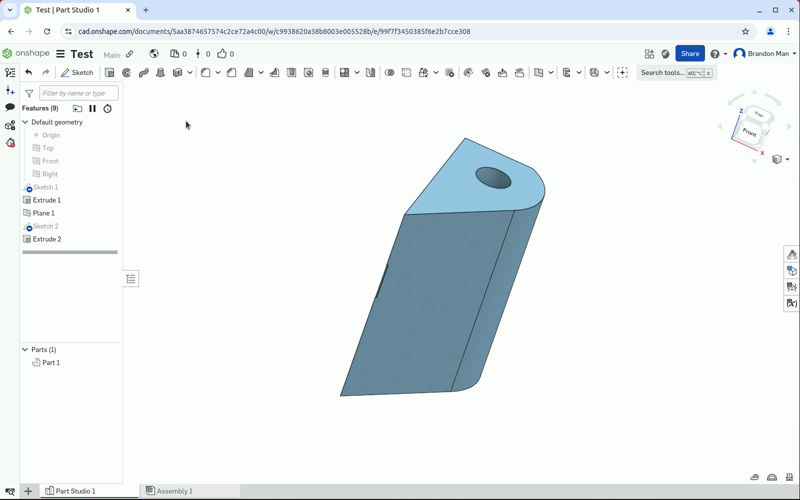
key(down, 2)
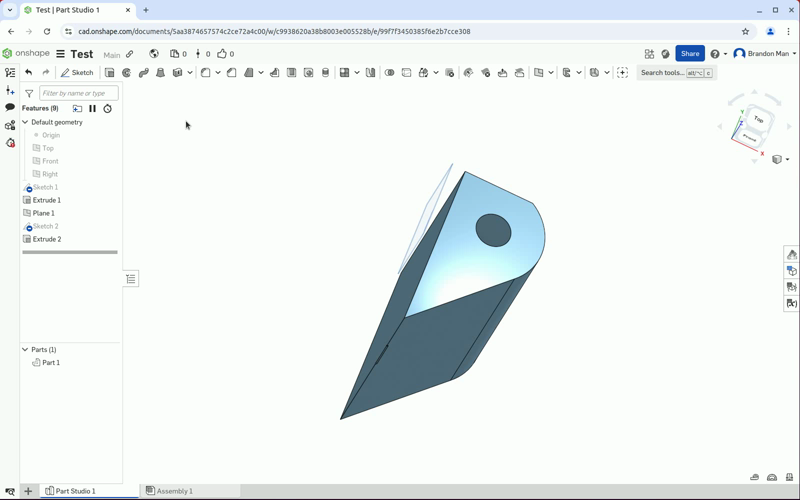
key(up, 2)
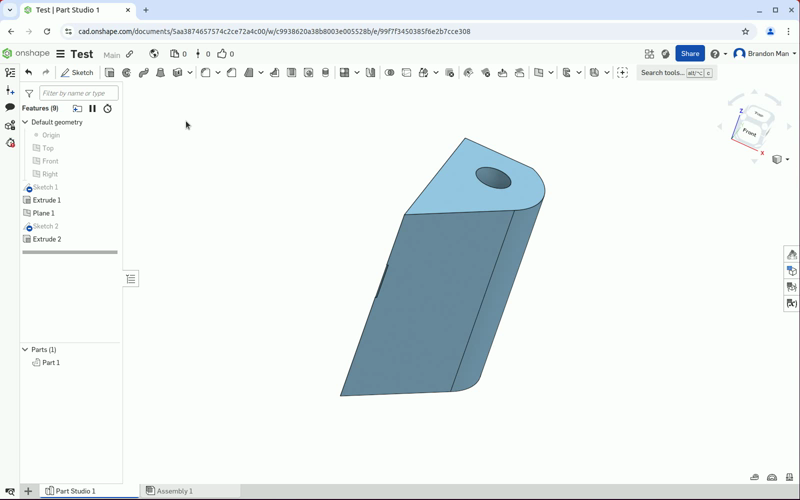
key(left, 2)
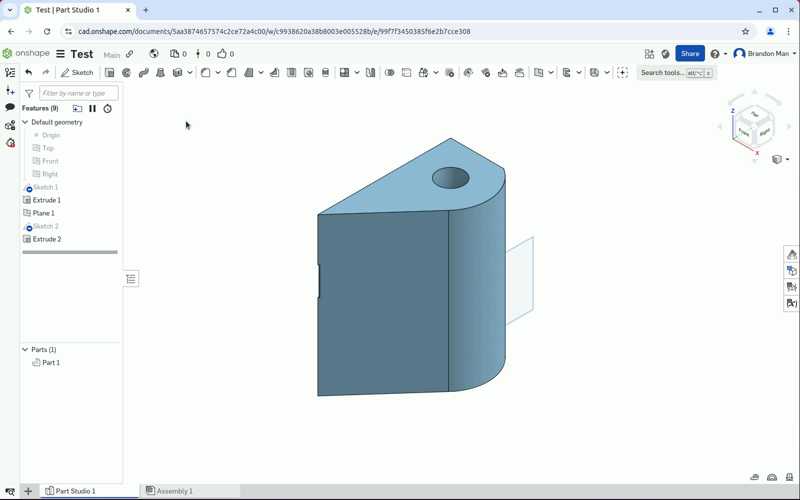
mouse_move(73, 189)
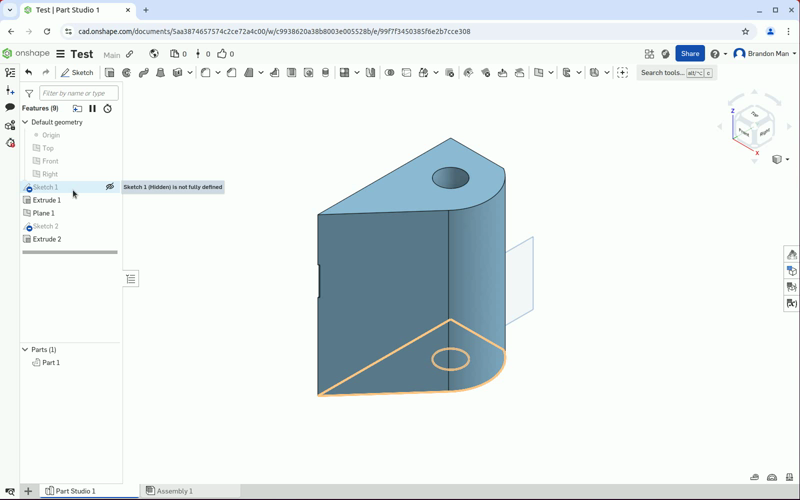
click(73, 189)